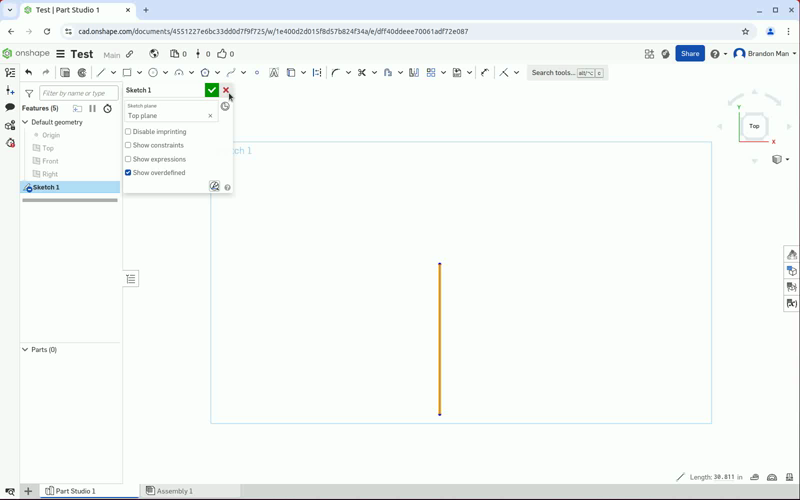
key(shift+h)
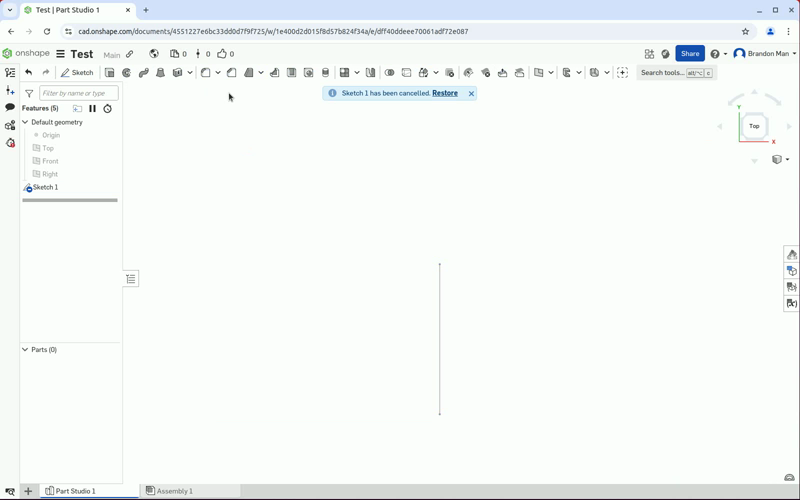
key(shift+s)
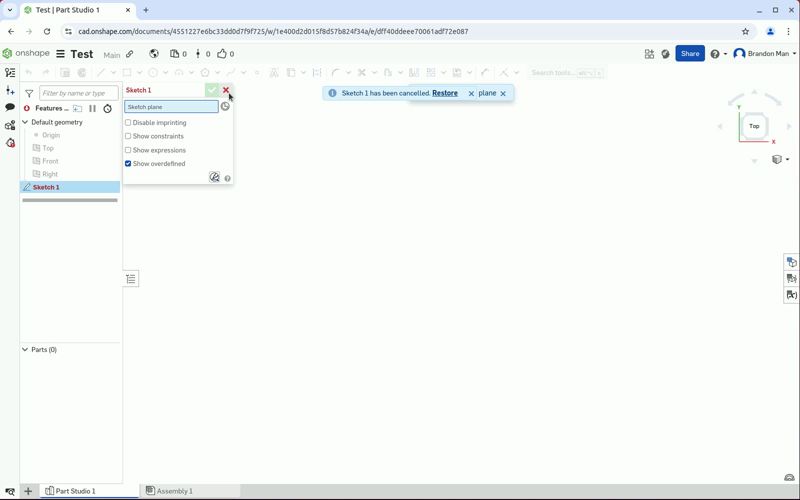
mouse_move(73, 150)
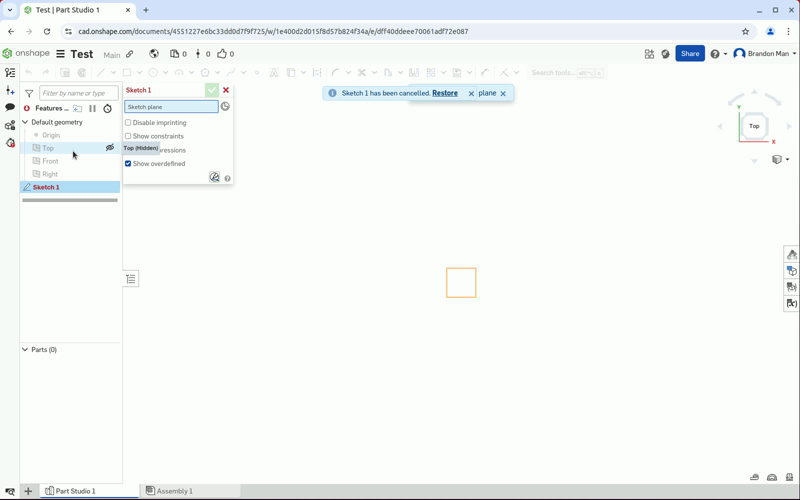
click(73, 150)
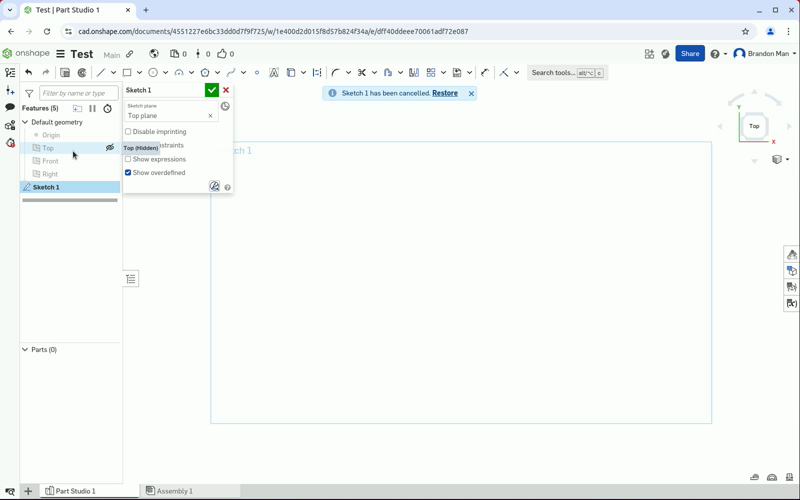
mouse_move(73, 352)
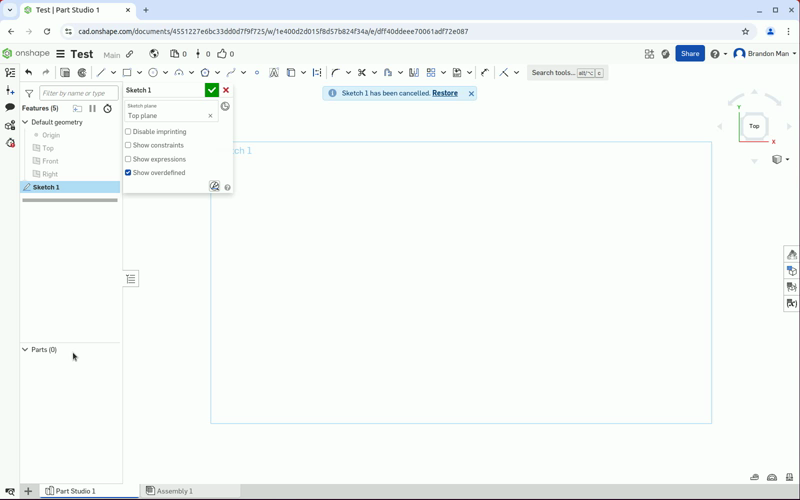
key(y)
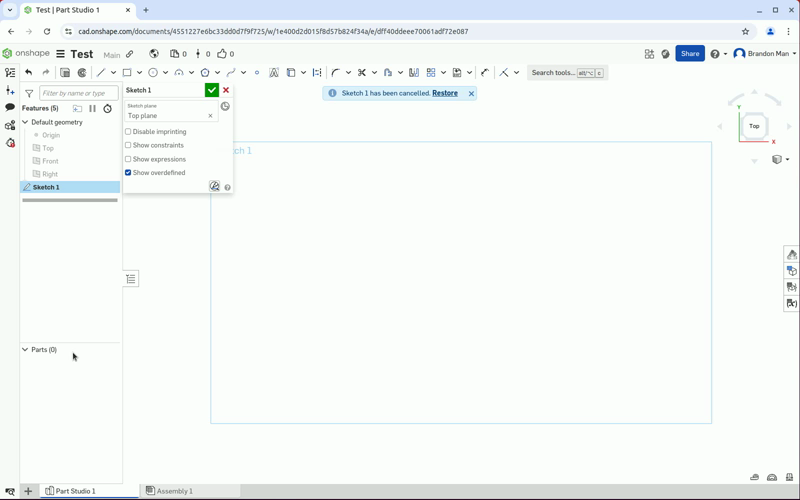
key(l)
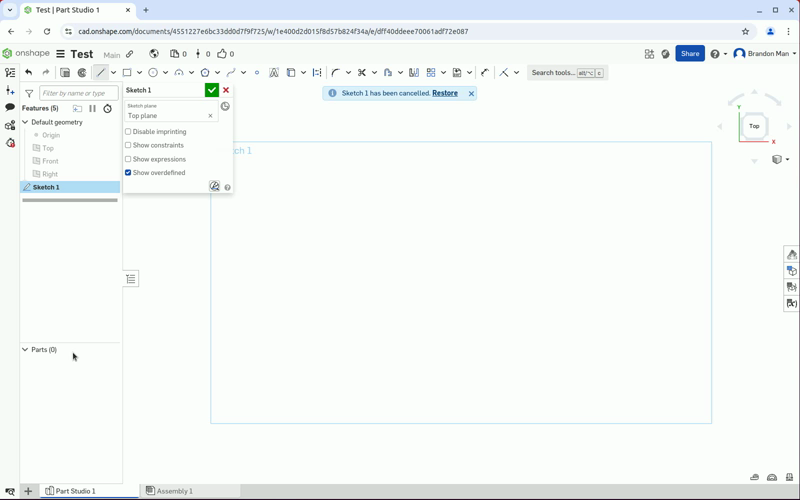
key_down(shift)
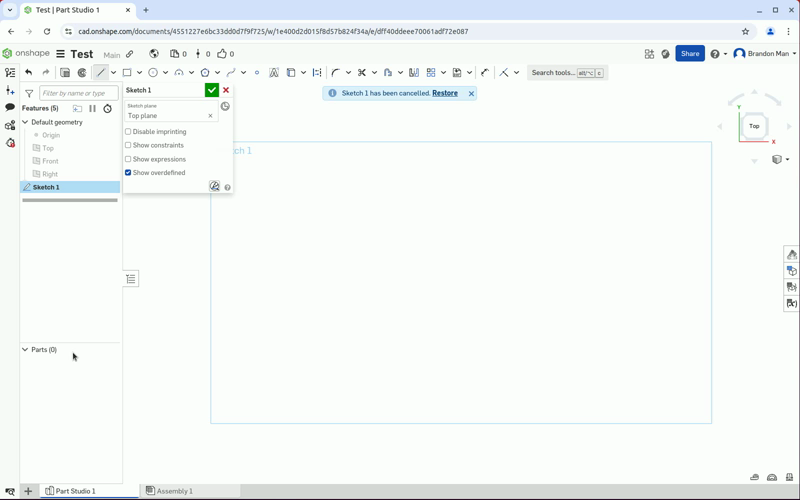
mouse_move(379, 314)
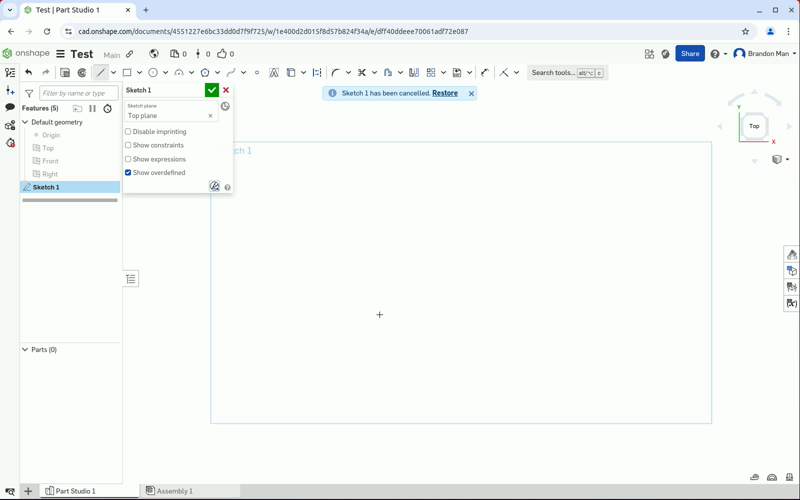
click(379, 314)
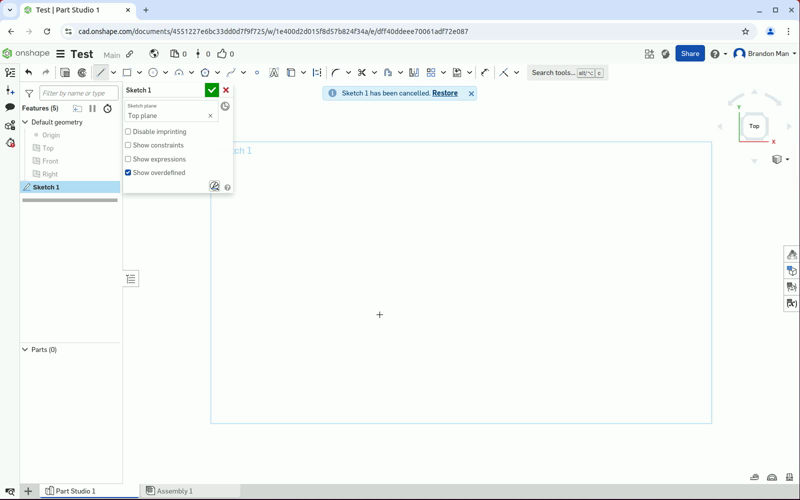
key_up(shift)
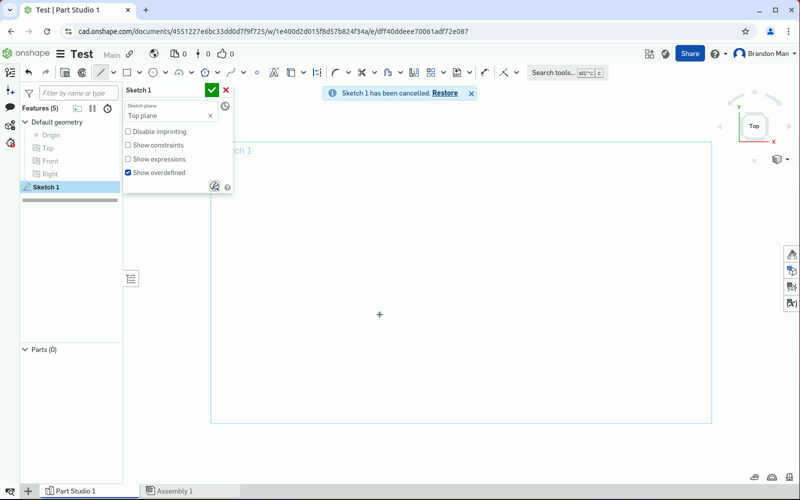
key_down(shift)
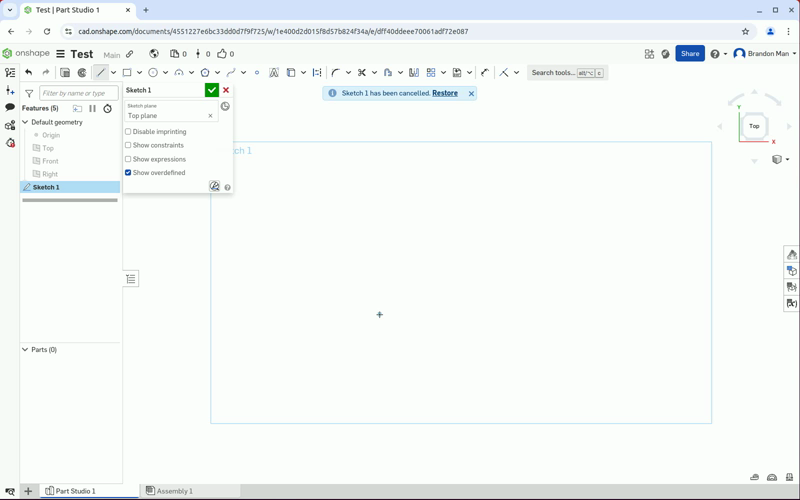
mouse_move(409, 314)
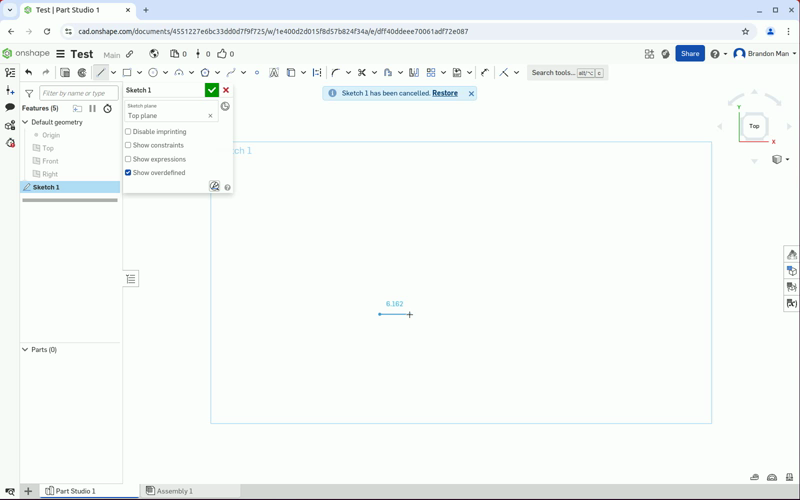
mouse_move(386, 313)
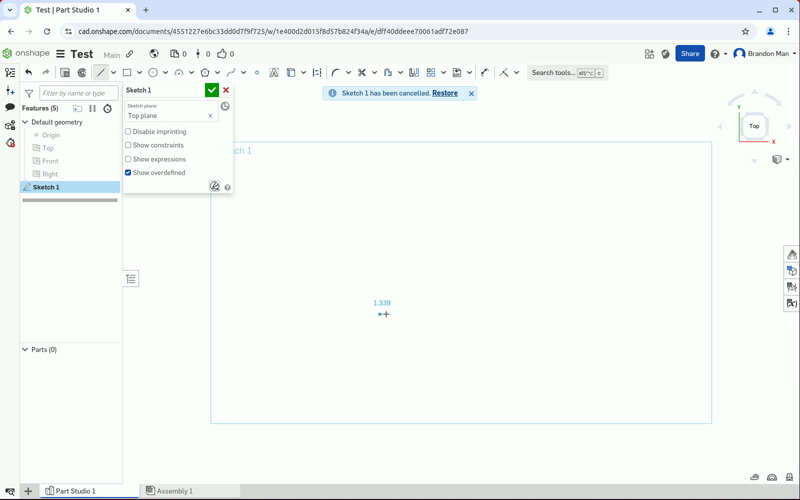
scroll(6)
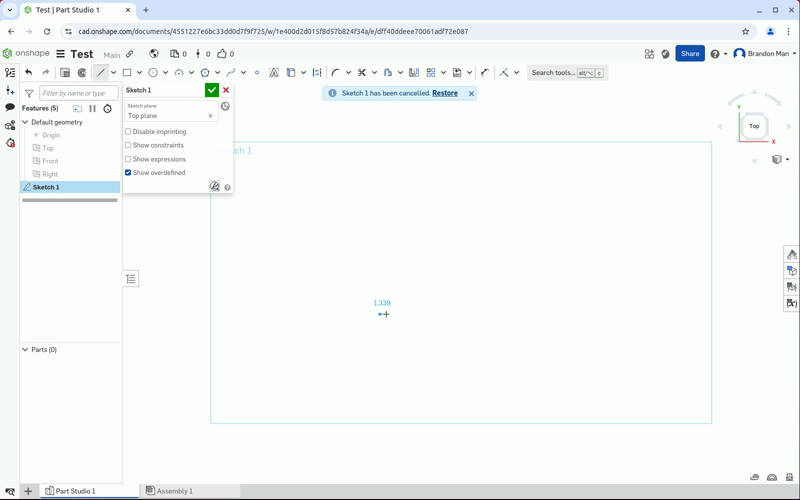
scroll(6)
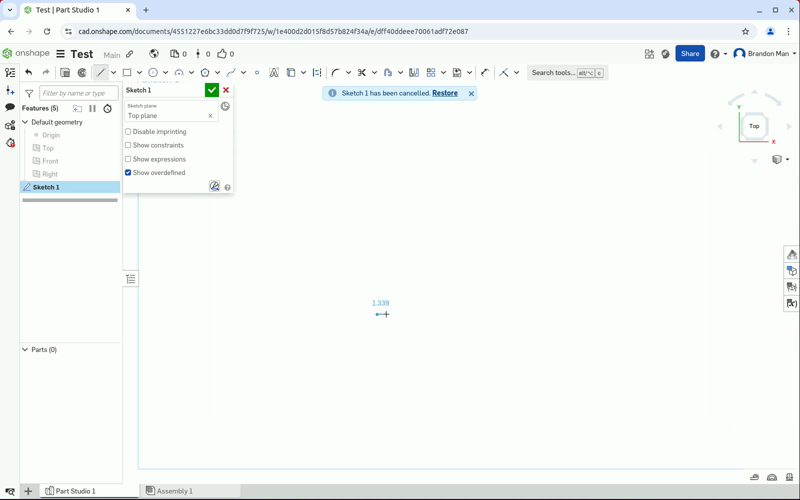
scroll(6)
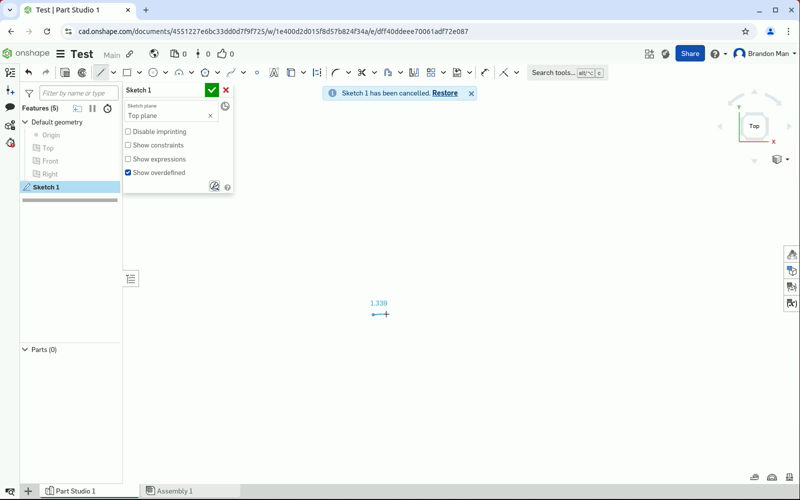
scroll(6)
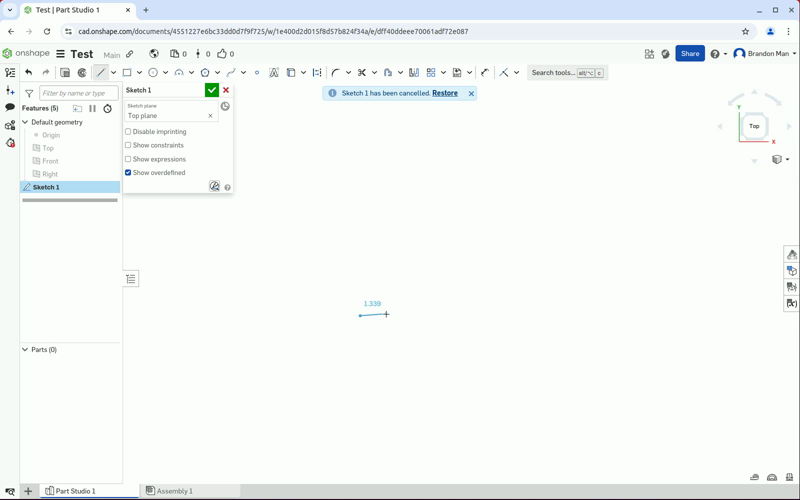
scroll(6)
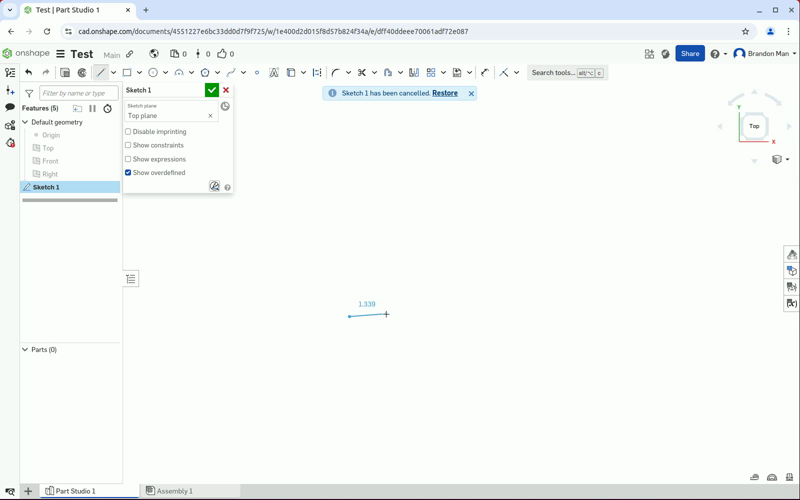
scroll(6)
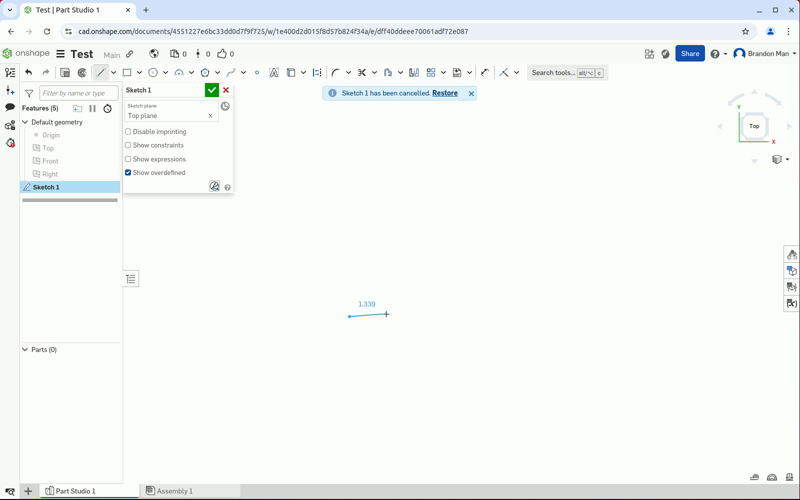
scroll(6)
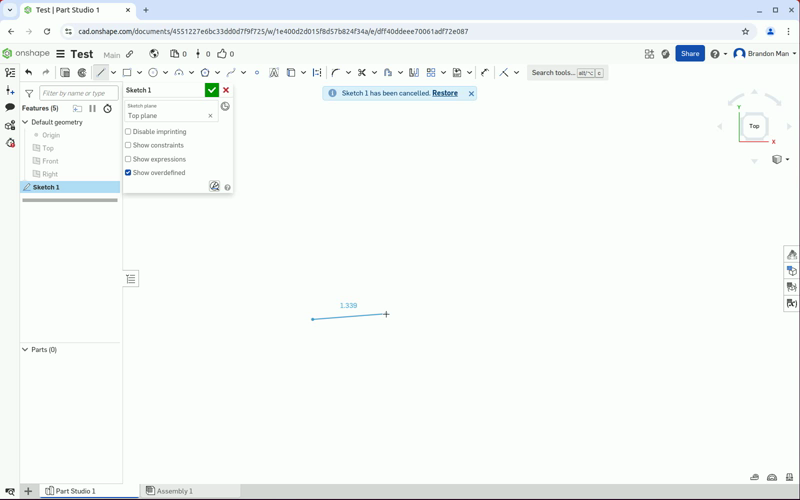
click(386, 313)
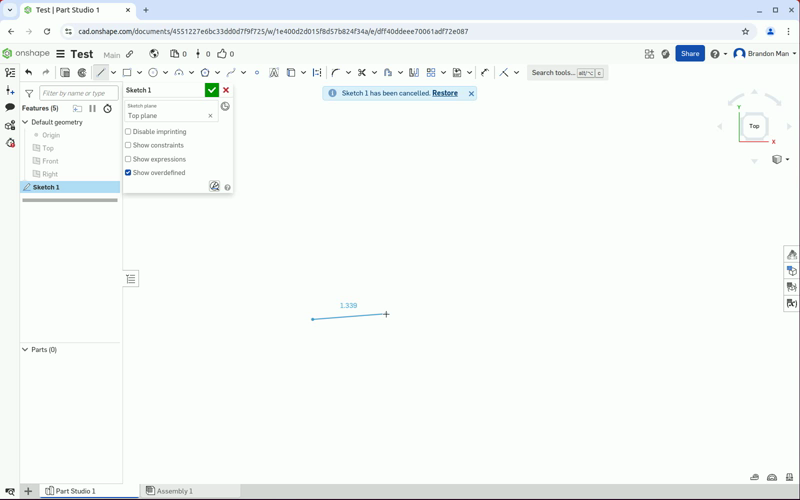
scroll(-6)
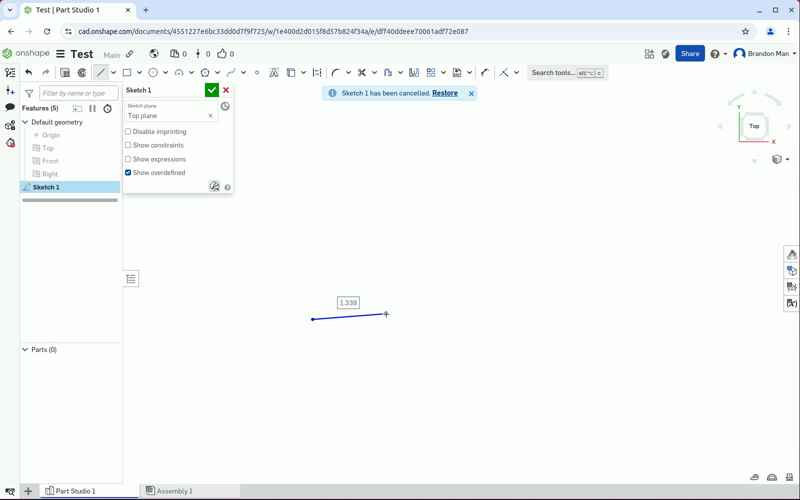
scroll(-6)
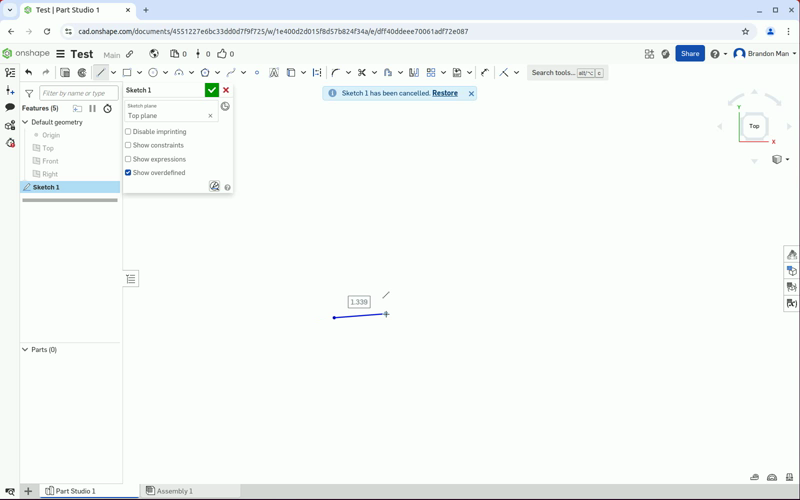
scroll(-6)
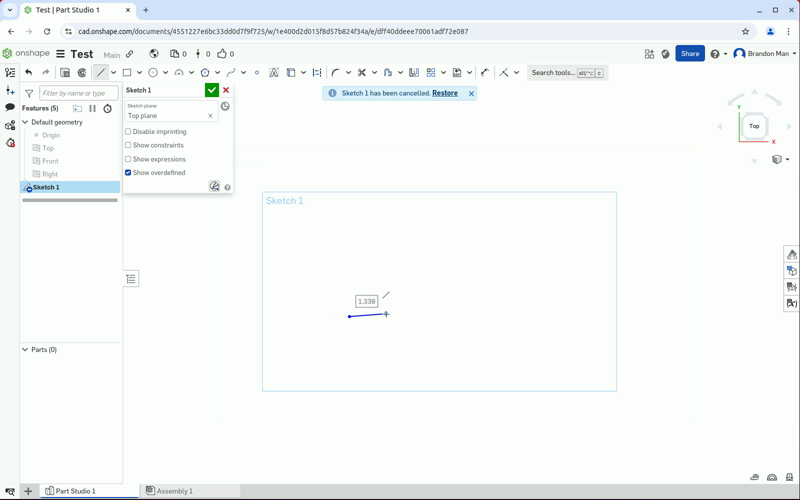
scroll(-6)
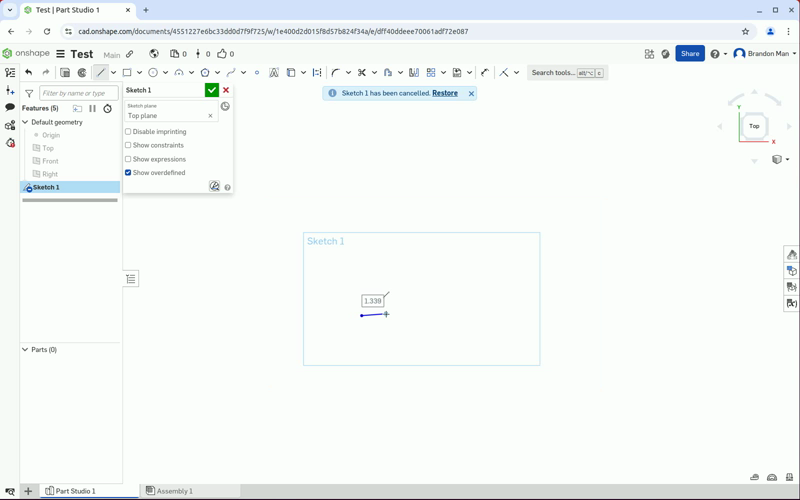
scroll(-6)
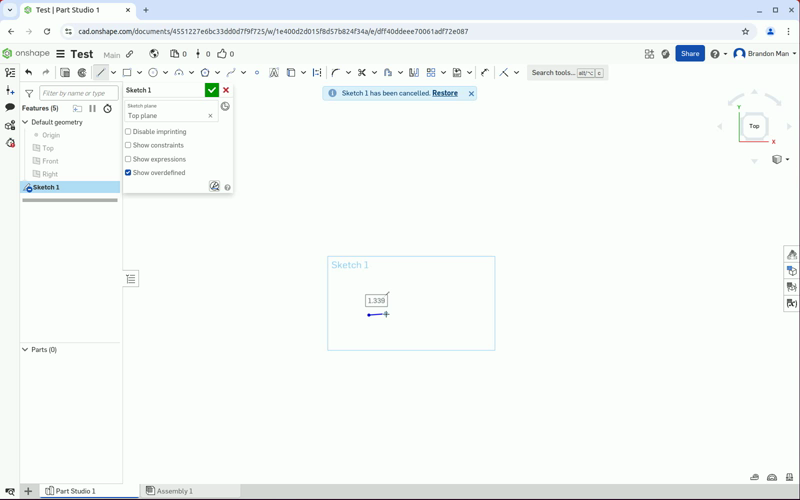
scroll(-6)
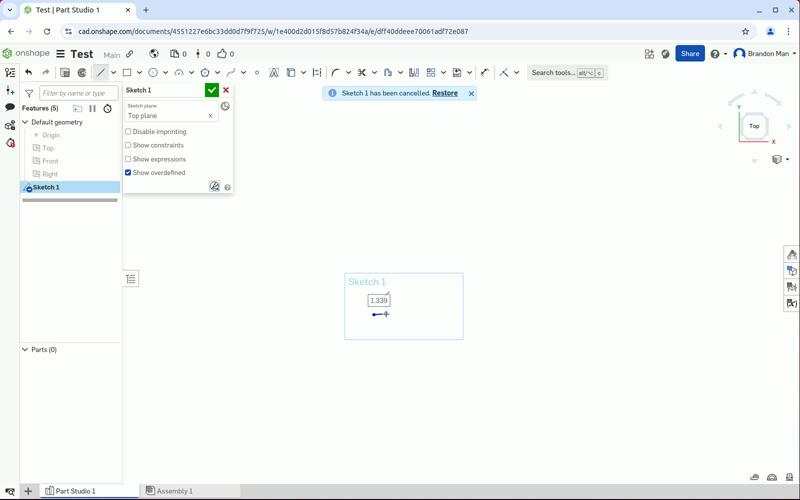
scroll(-6)
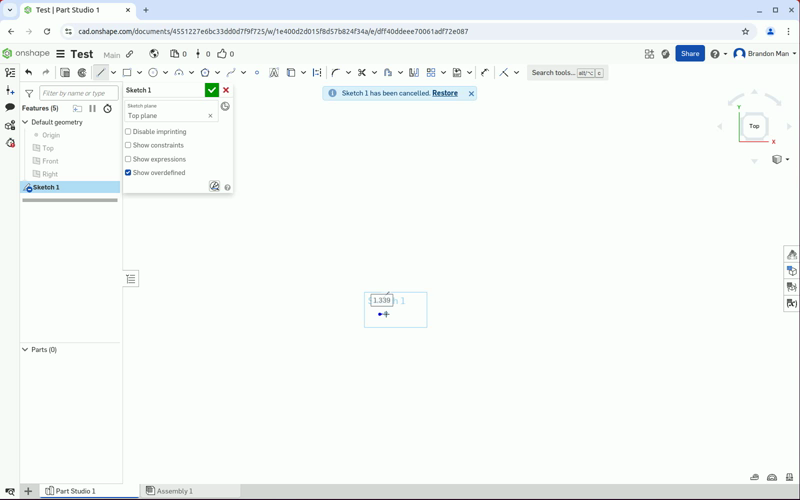
key_up(shift)
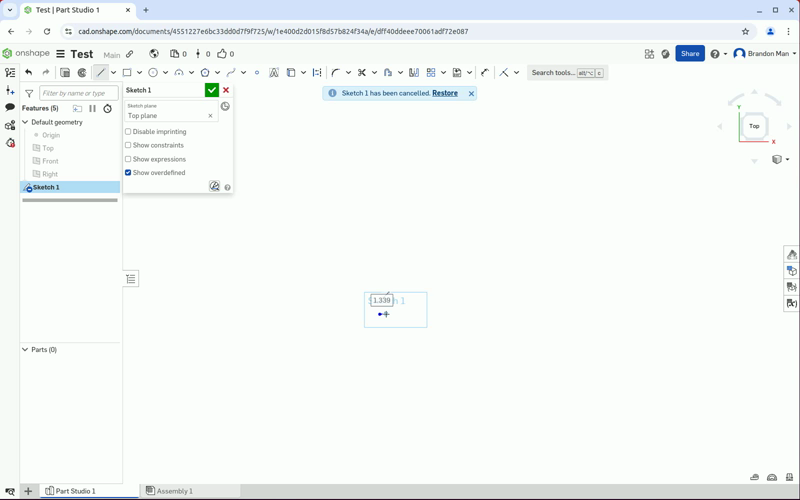
key(esc)
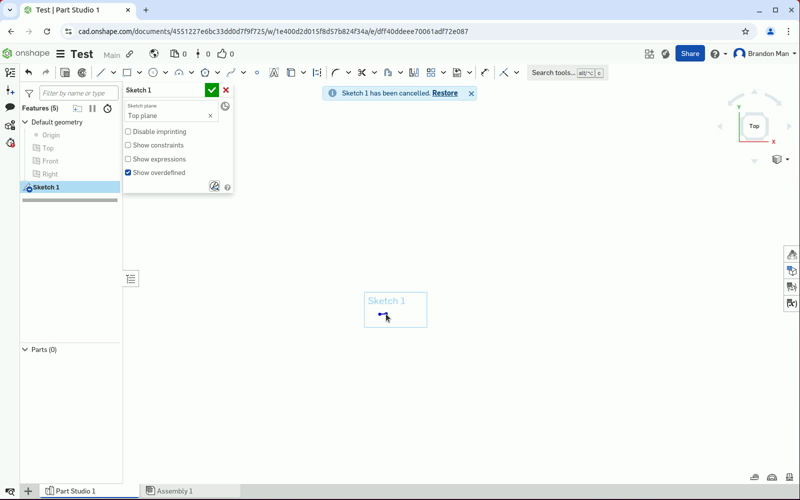
key(a)
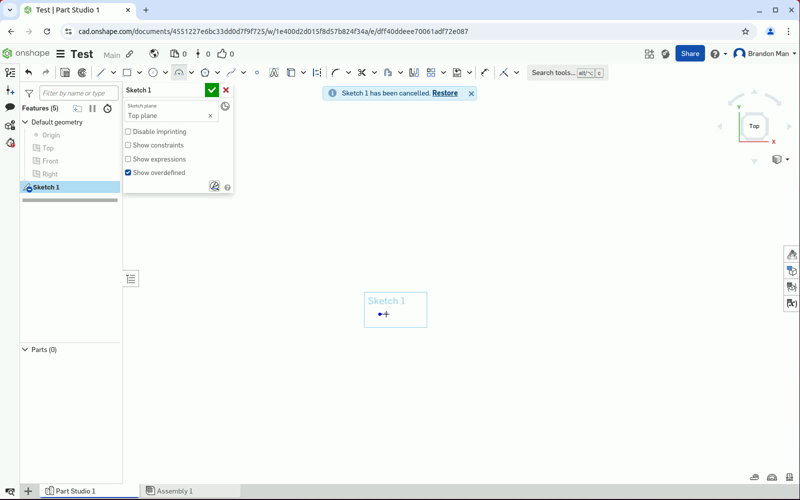
mouse_move(386, 313)
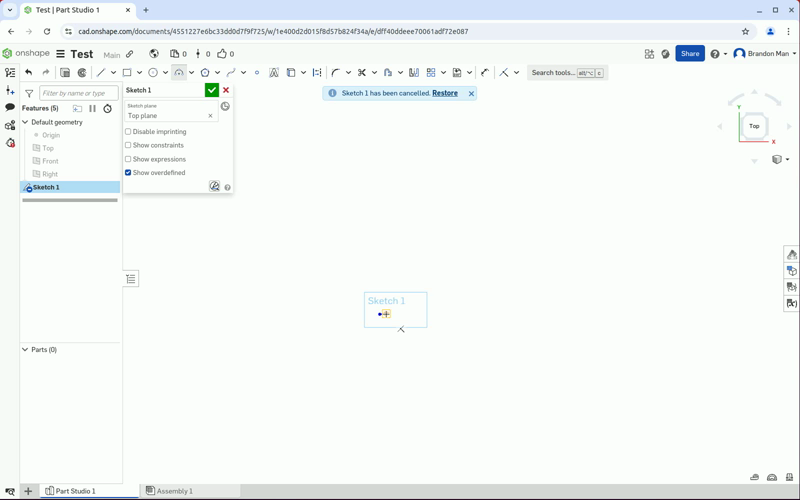
click(386, 313)
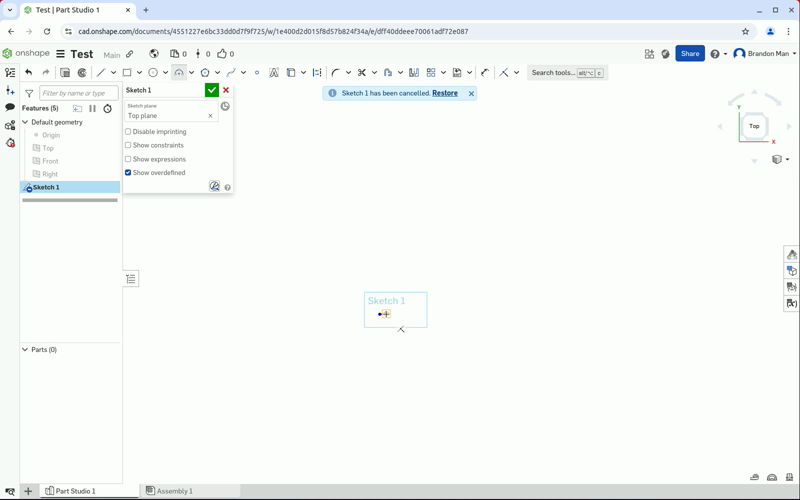
key_down(shift)
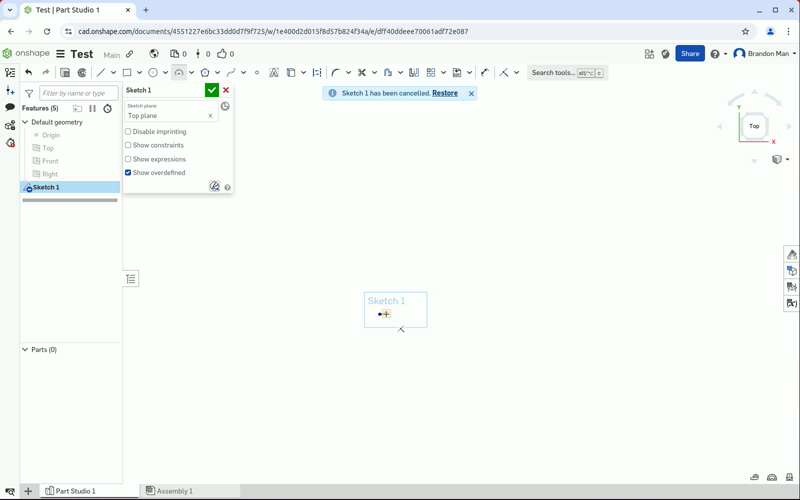
mouse_move(386, 250)
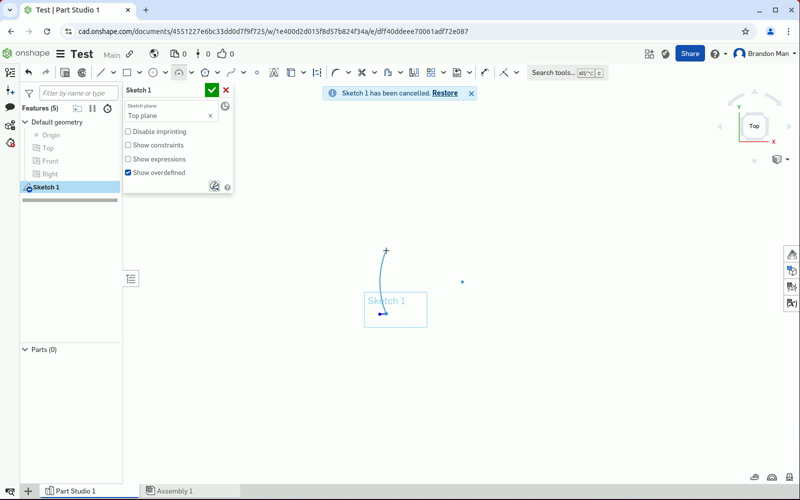
click(386, 250)
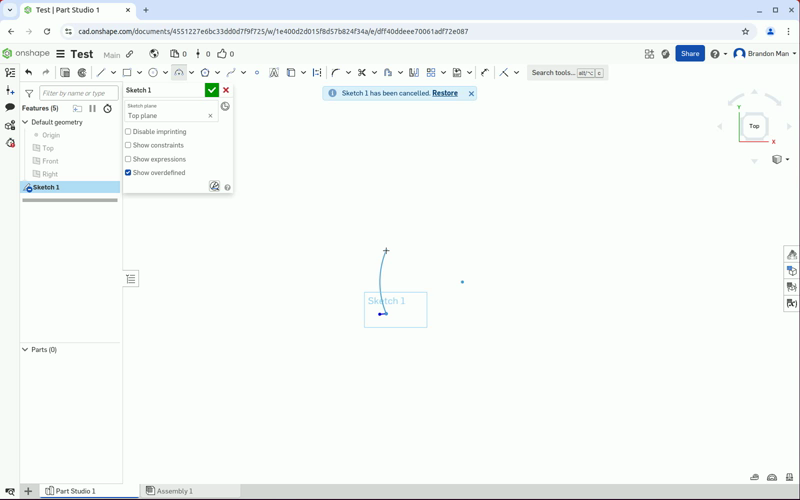
mouse_move(412, 282)
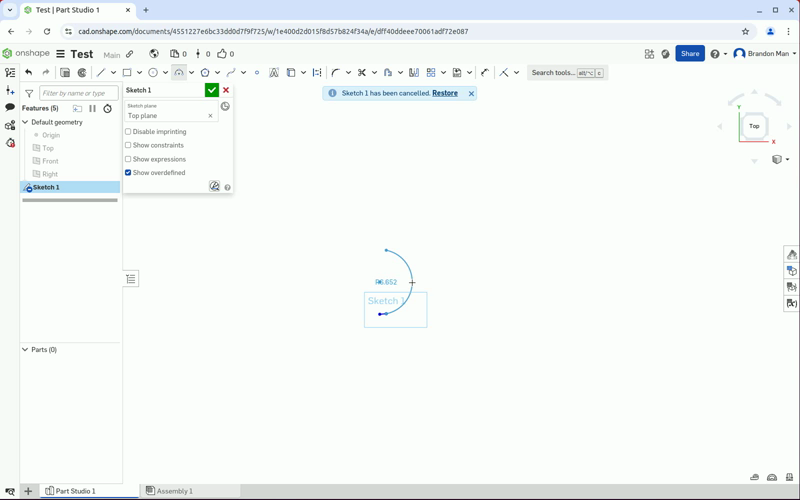
click(412, 282)
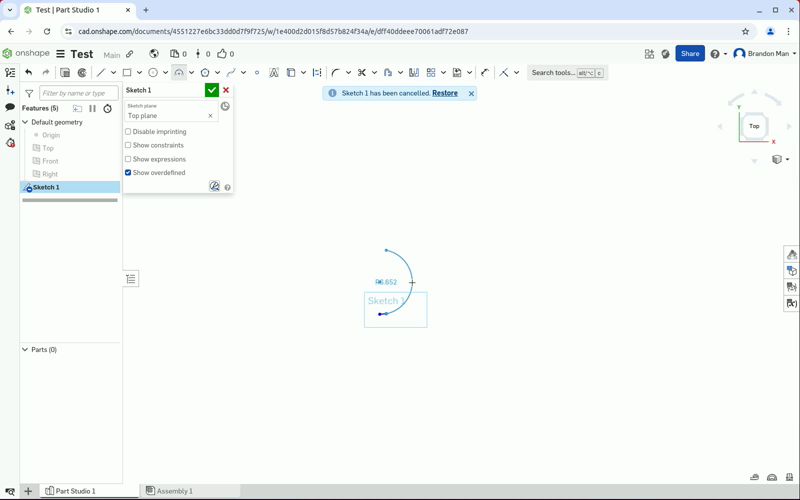
key_up(shift)
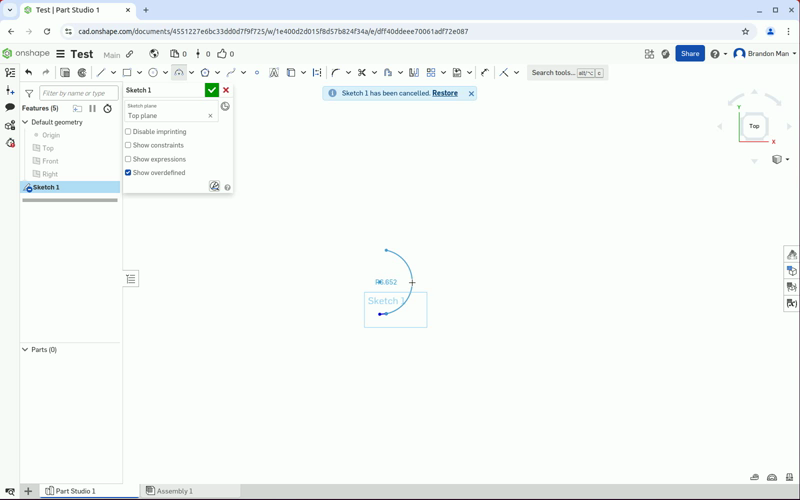
key(esc)
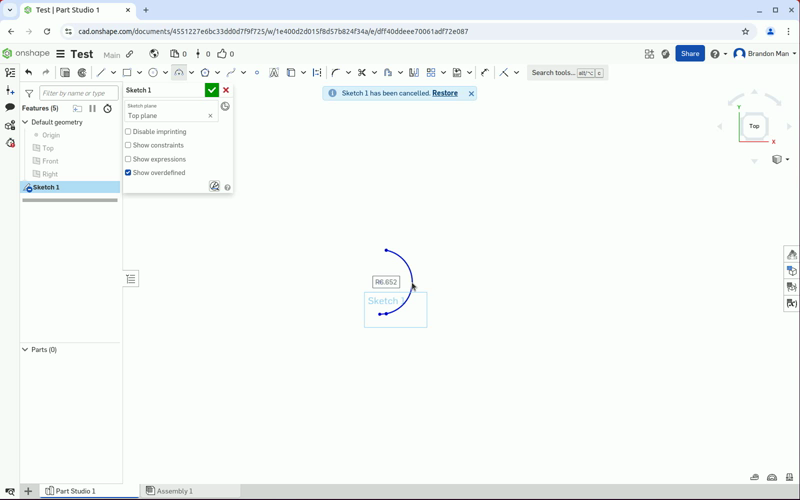
key(l)
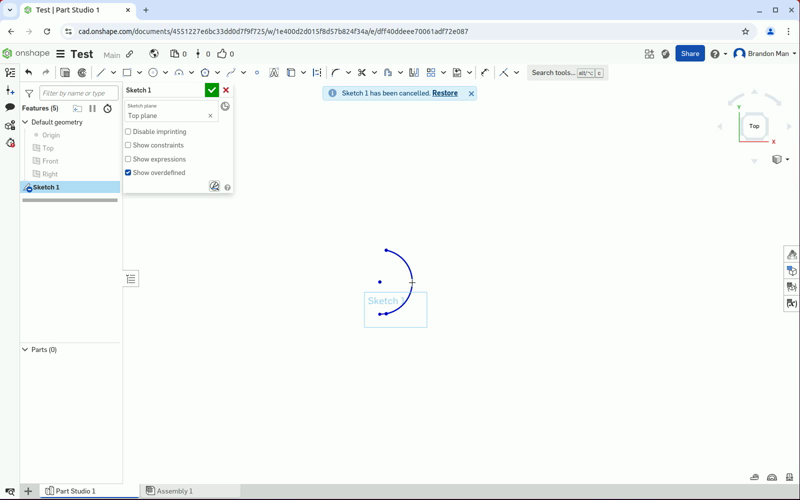
mouse_move(386, 250)
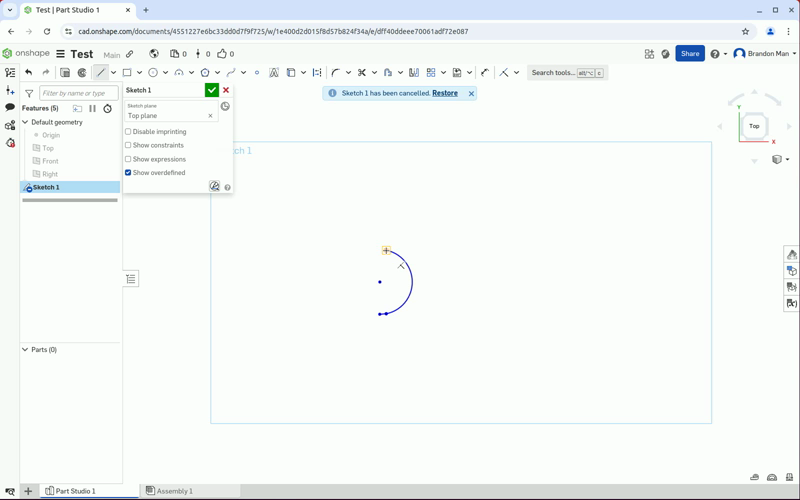
click(386, 250)
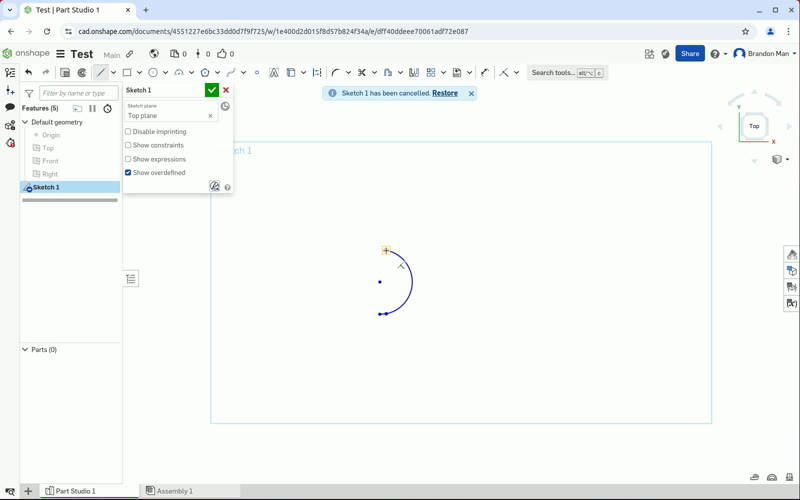
key_down(shift)
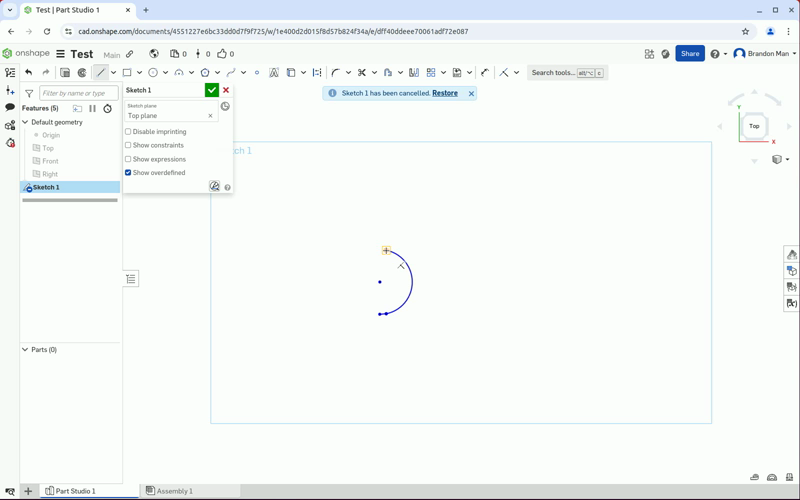
mouse_move(416, 250)
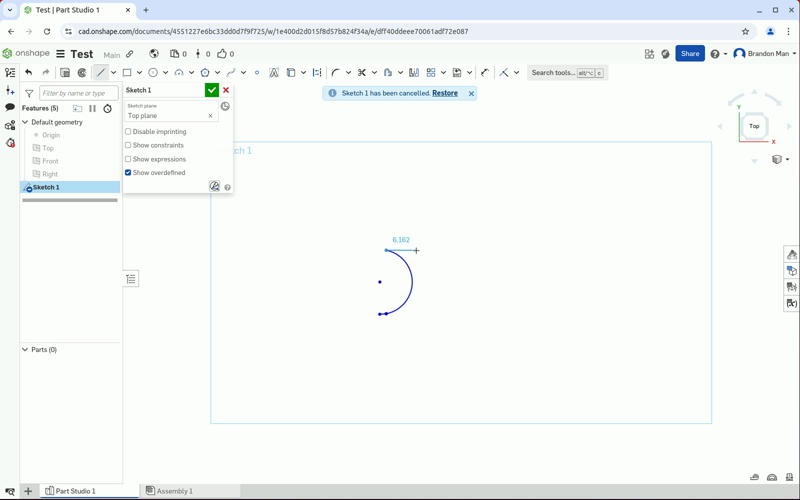
mouse_move(379, 249)
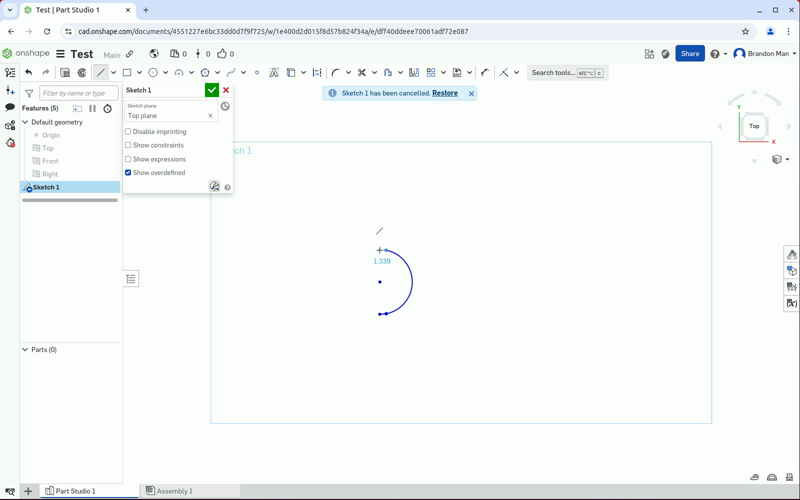
scroll(6)
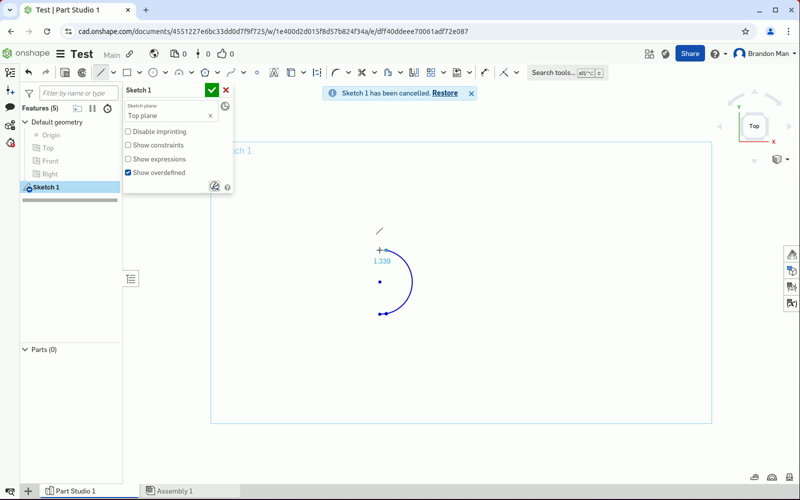
scroll(6)
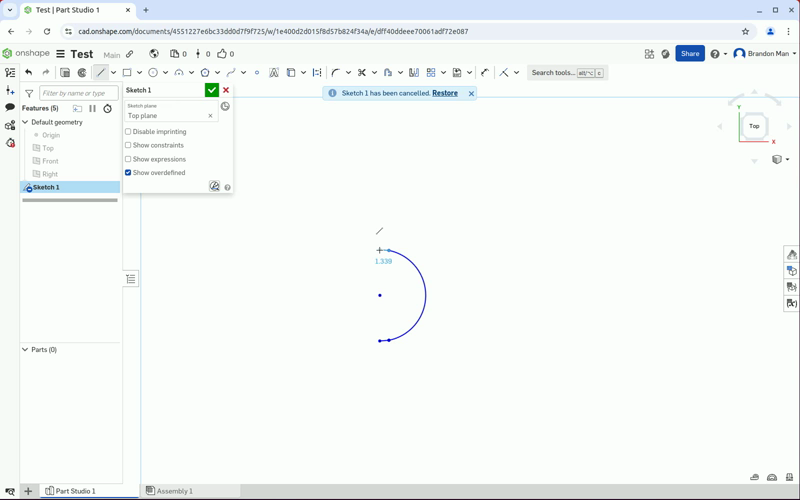
scroll(6)
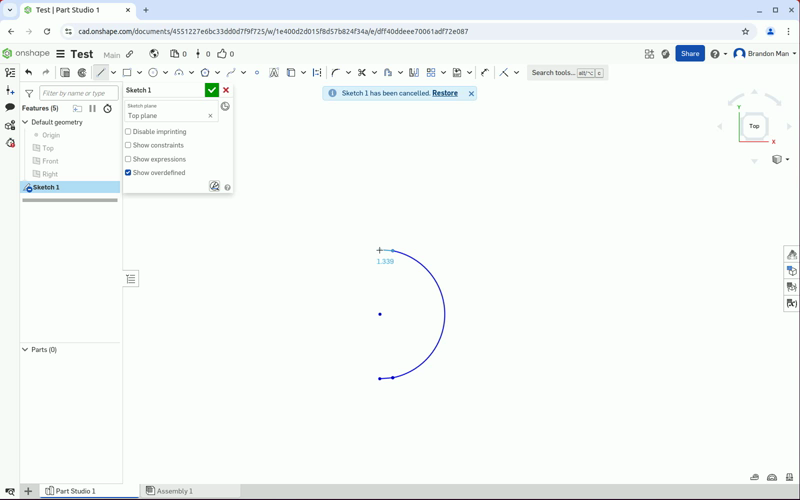
scroll(6)
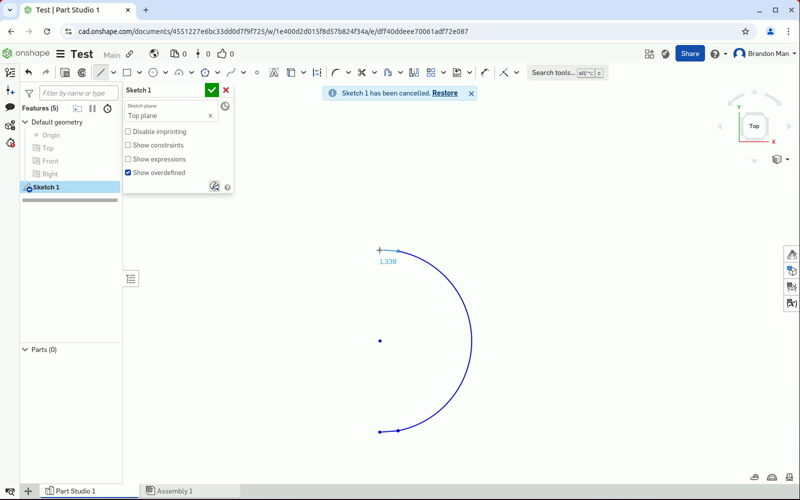
scroll(6)
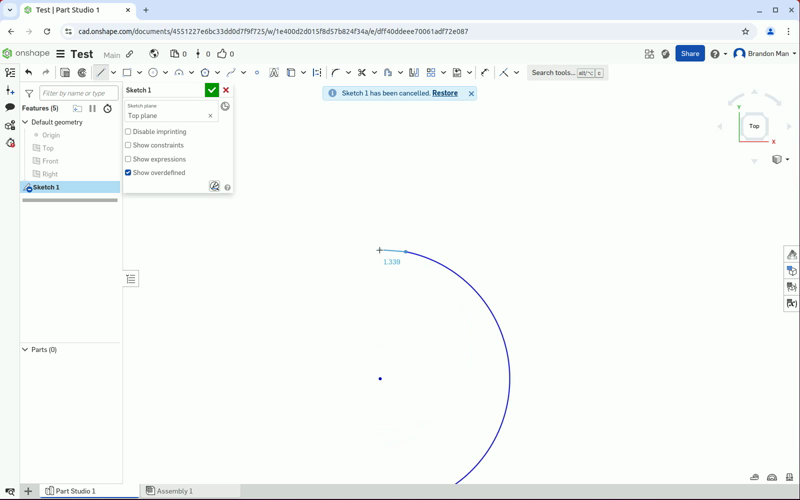
scroll(6)
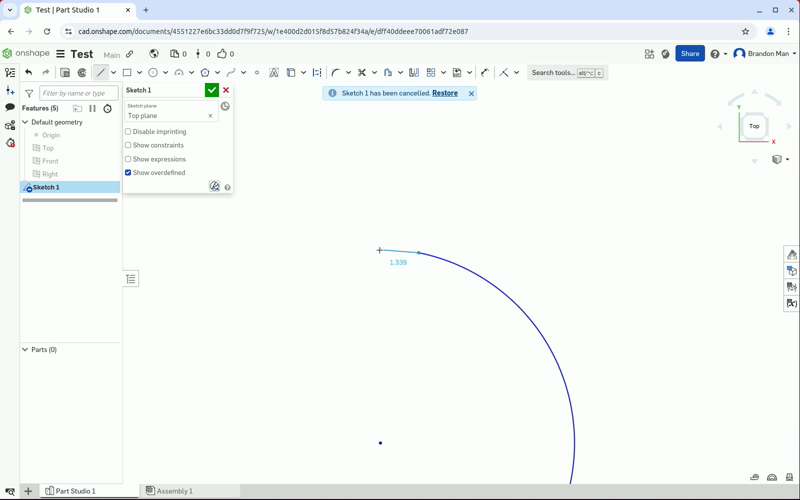
scroll(6)
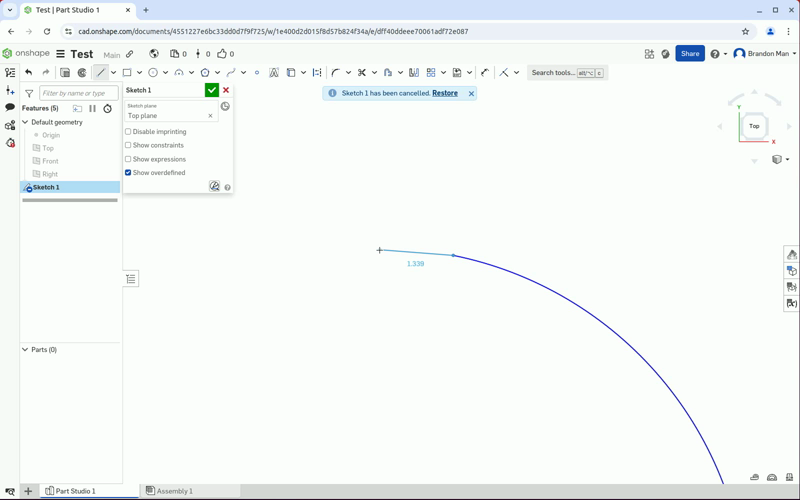
click(379, 249)
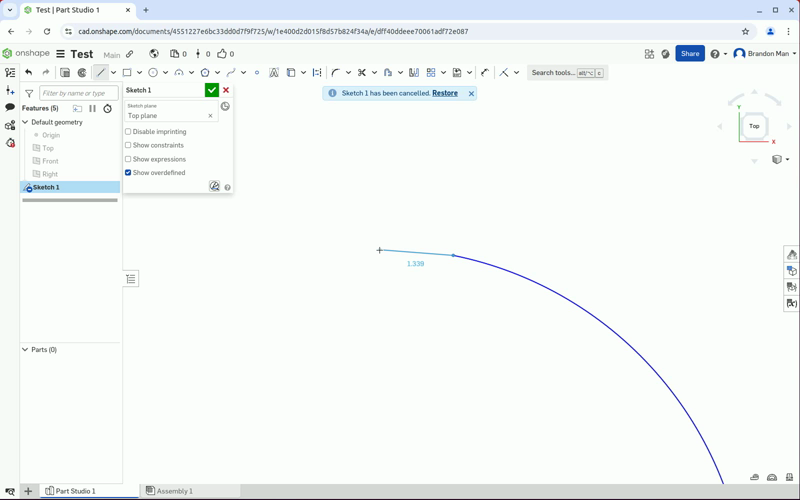
scroll(-6)
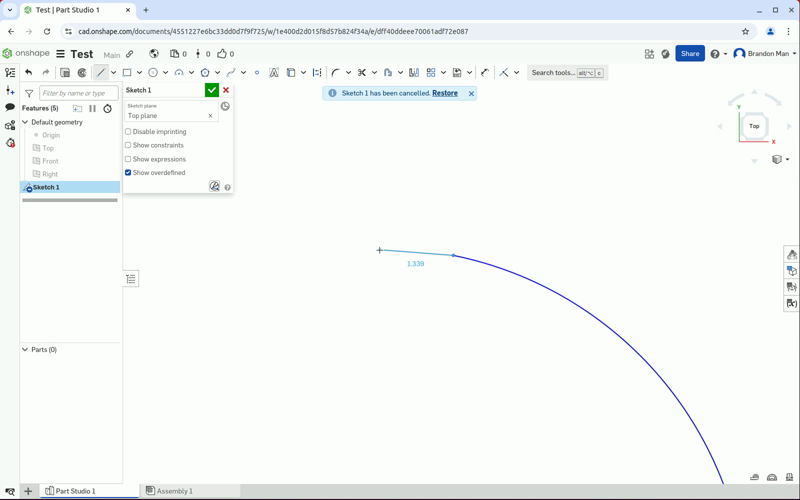
scroll(-6)
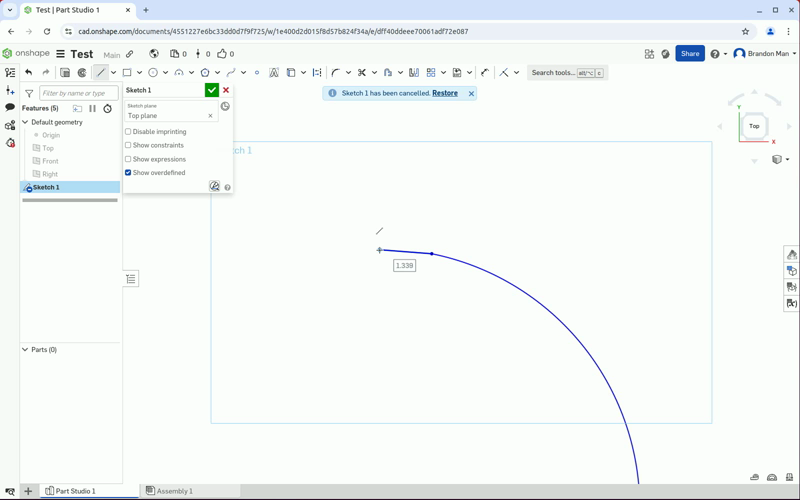
scroll(-6)
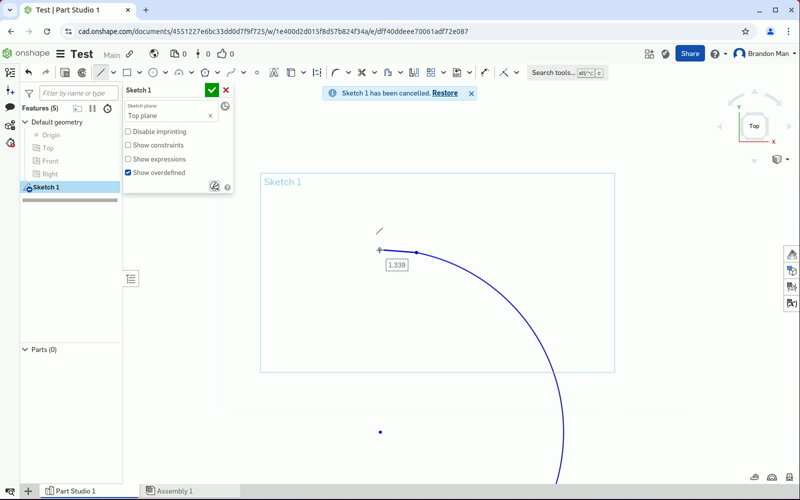
scroll(-6)
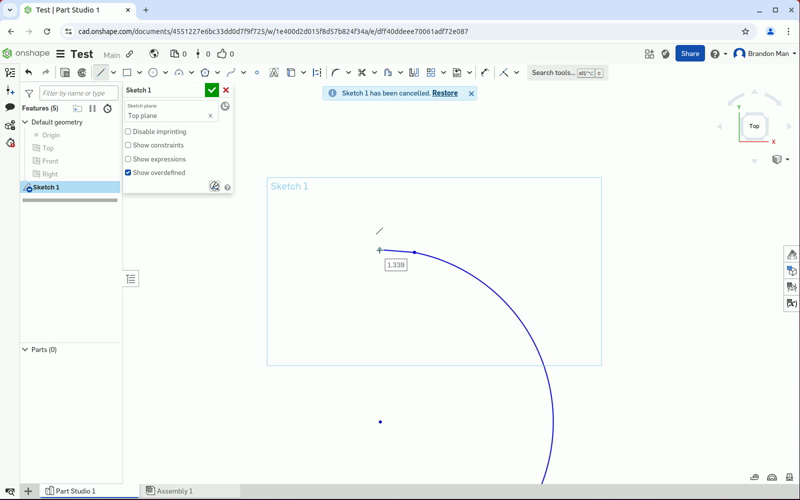
scroll(-6)
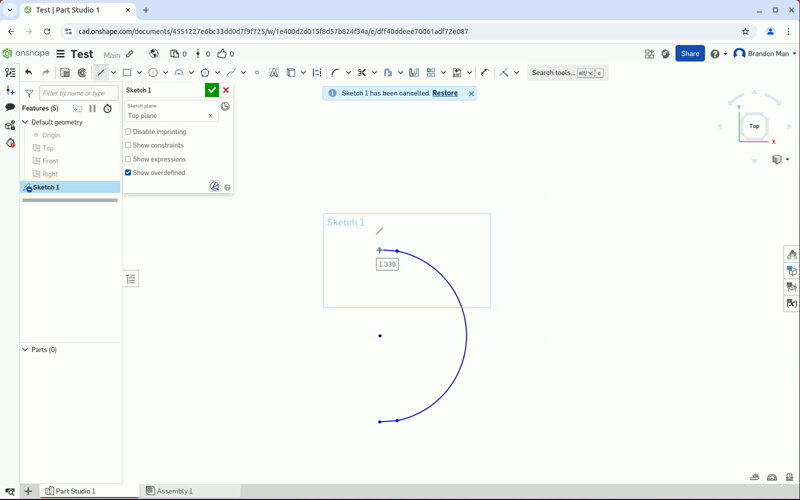
scroll(-6)
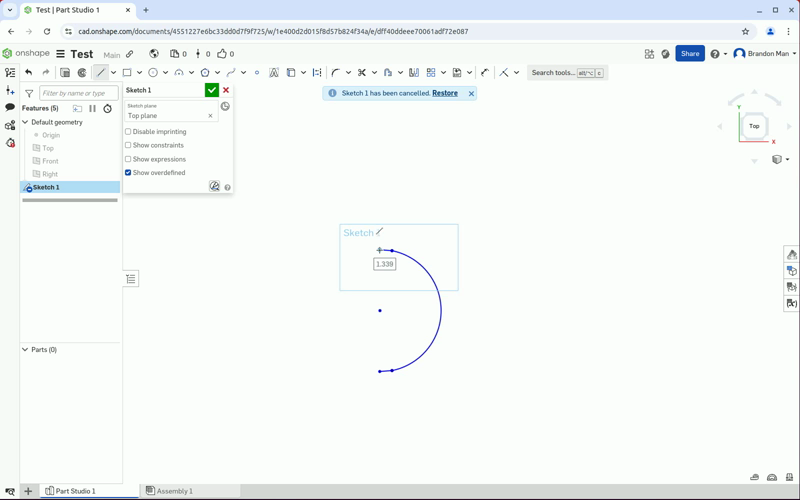
scroll(-6)
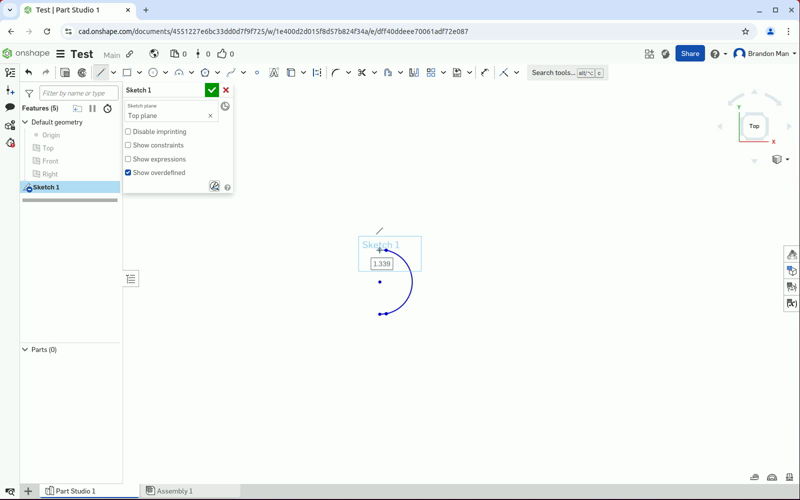
key_up(shift)
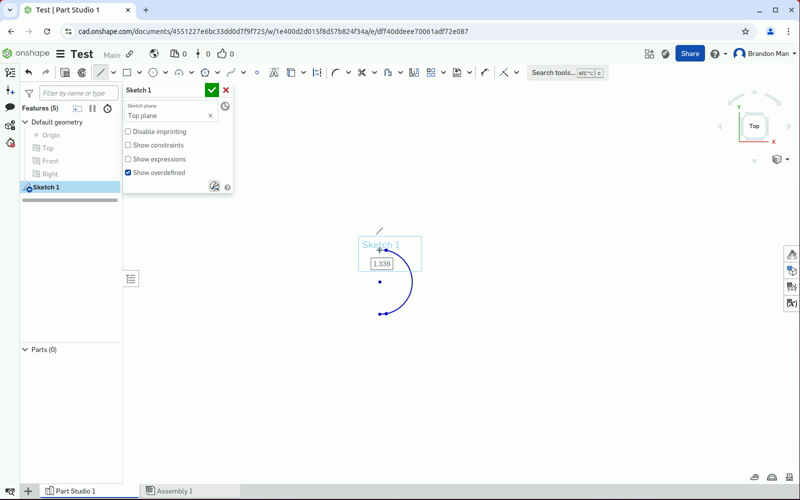
key(esc)
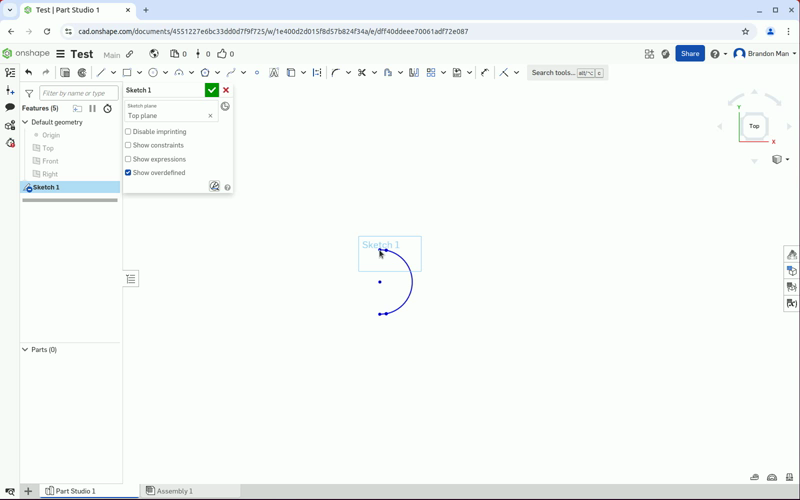
key(a)
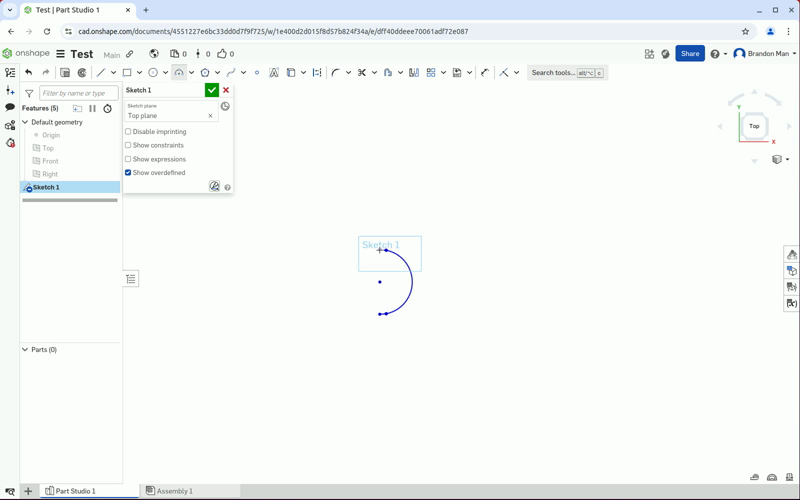
mouse_move(379, 249)
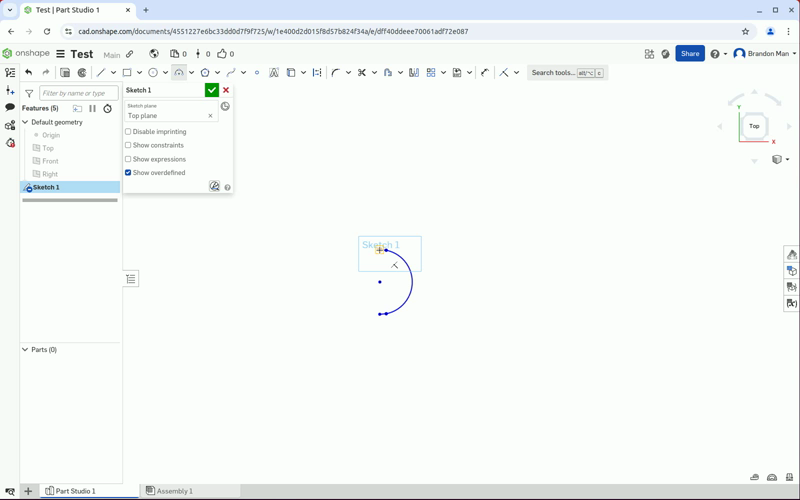
click(379, 249)
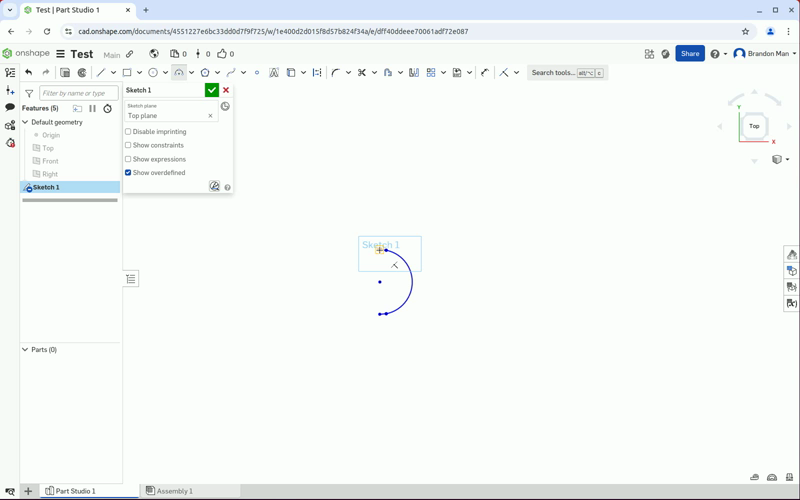
mouse_move(379, 314)
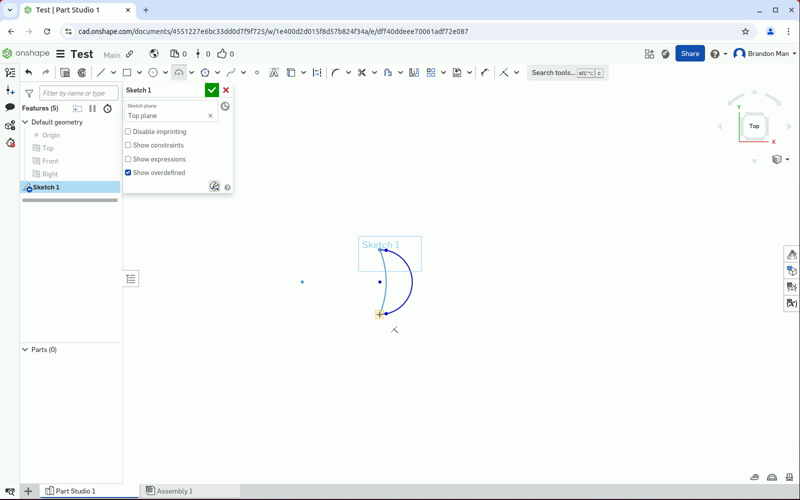
click(379, 314)
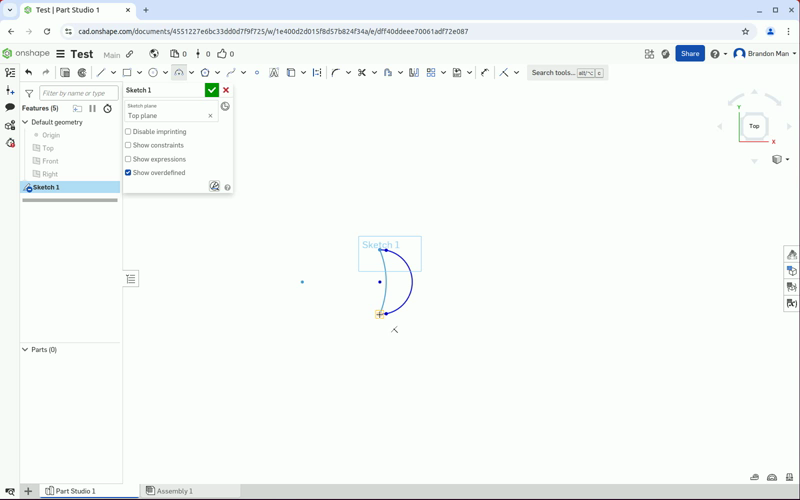
key_down(shift)
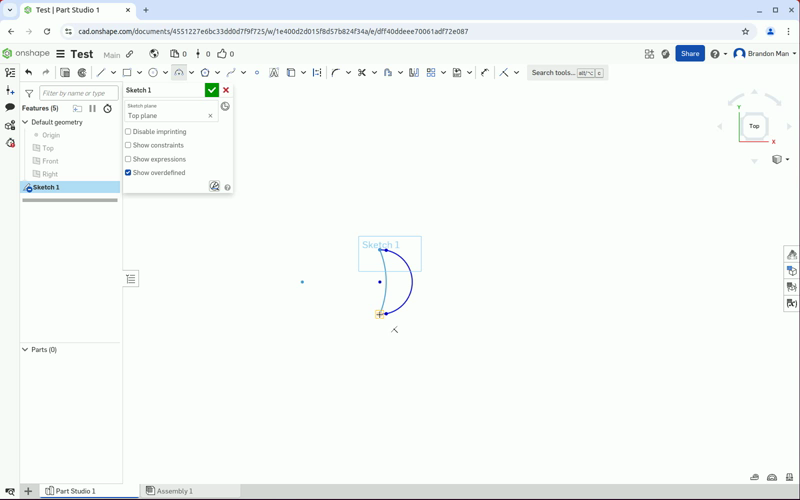
mouse_move(347, 282)
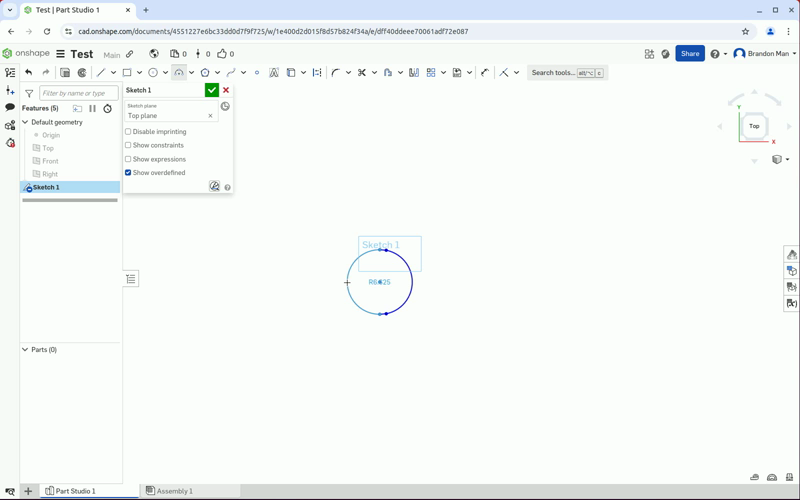
click(347, 282)
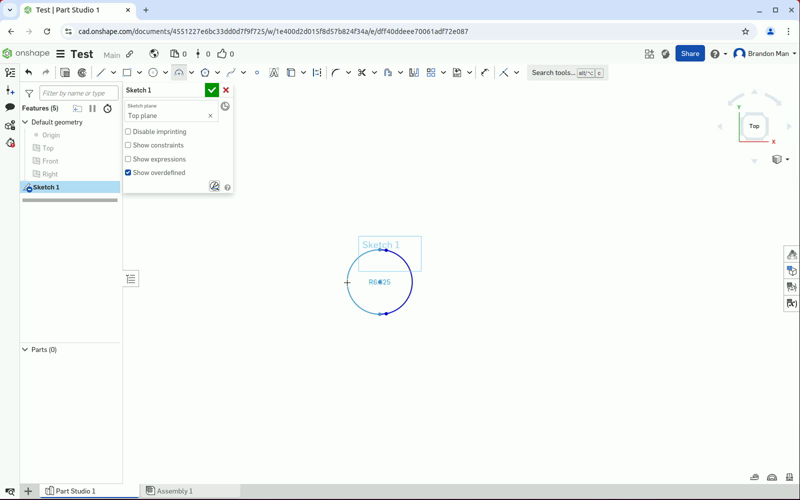
key_up(shift)
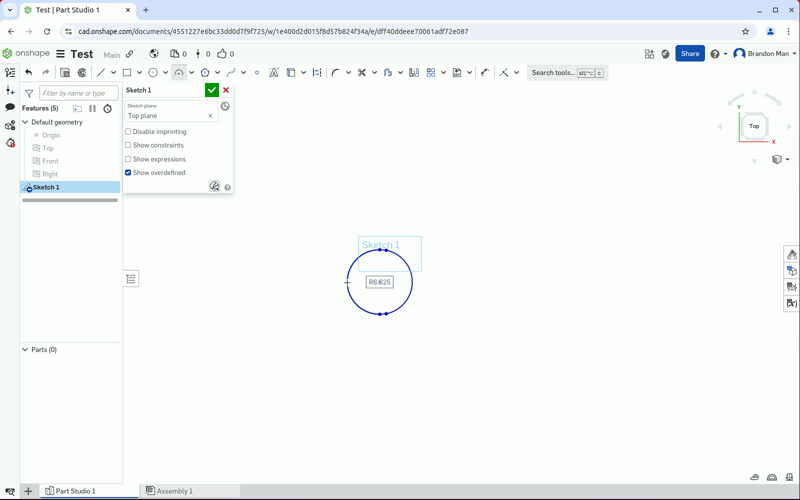
key(esc)
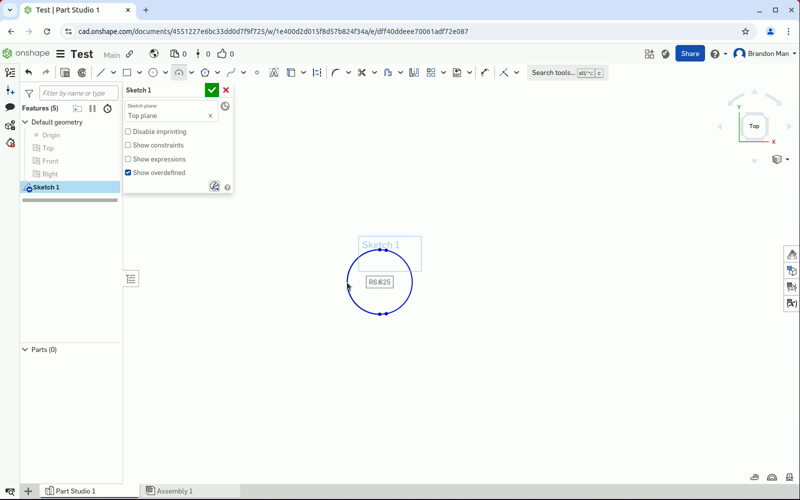
key(c)
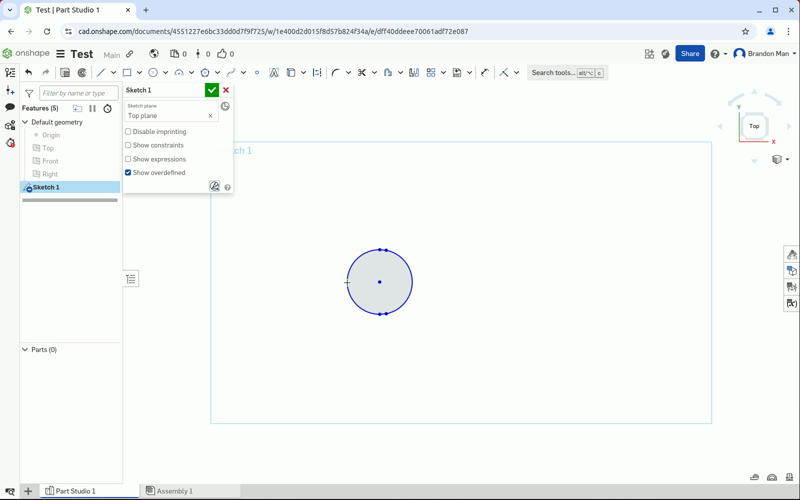
key_down(shift)
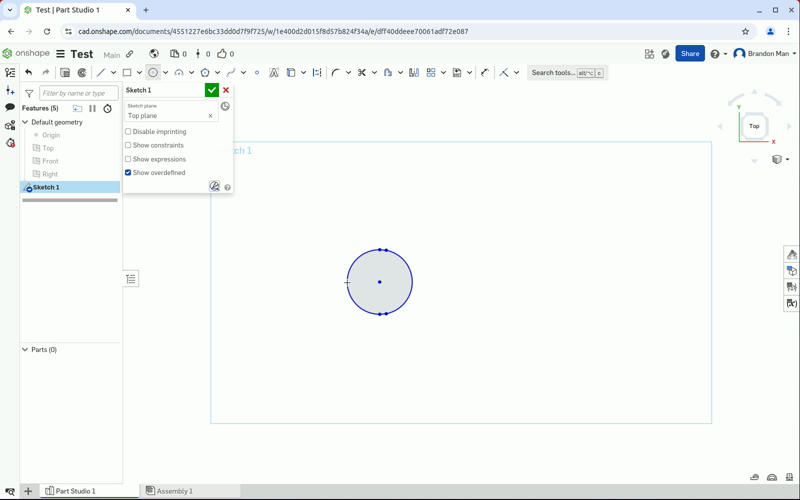
mouse_move(379, 281)
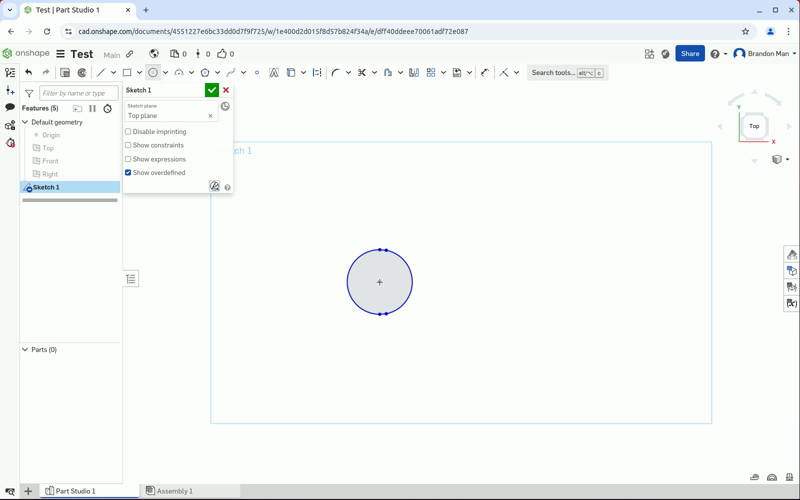
click(379, 281)
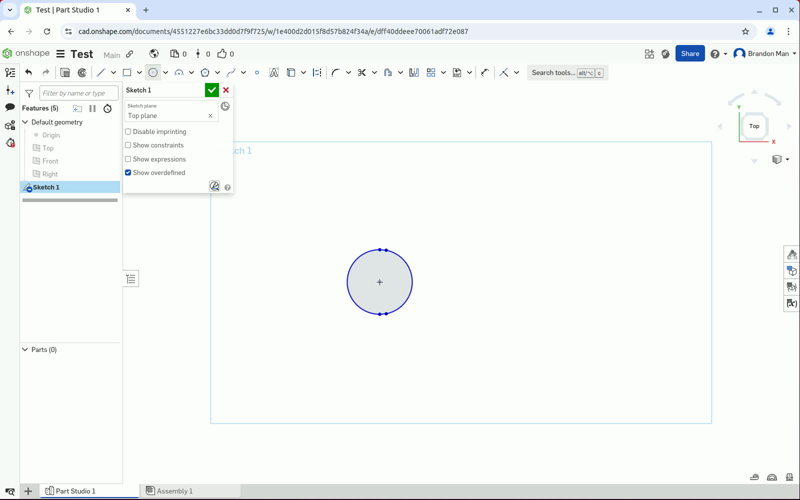
key_up(shift)
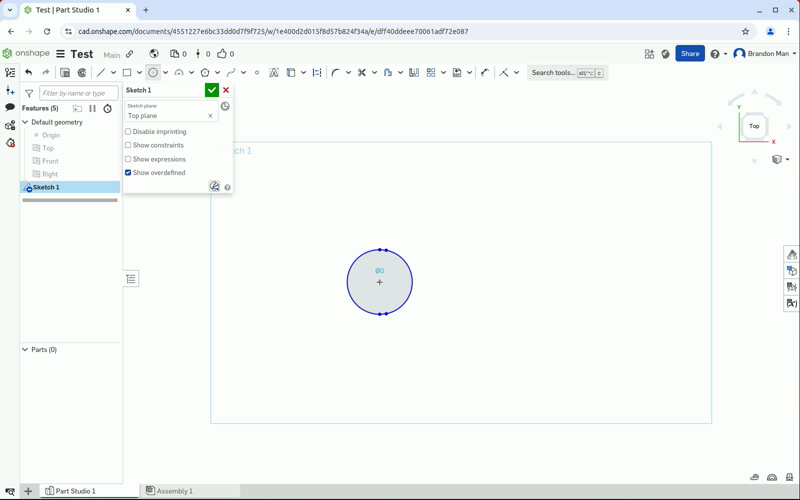
mouse_move(404, 281)
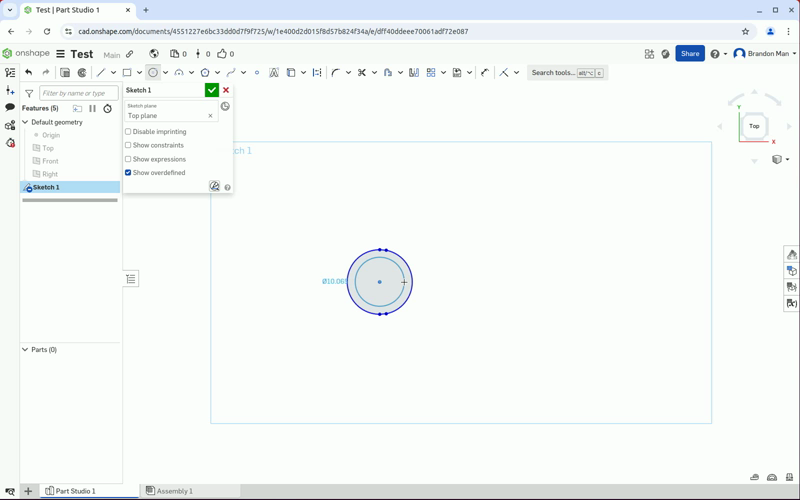
click(404, 281)
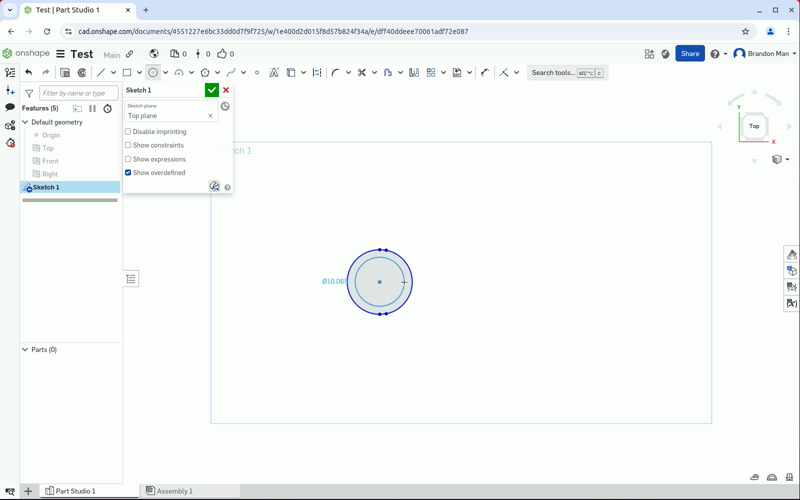
key(esc)
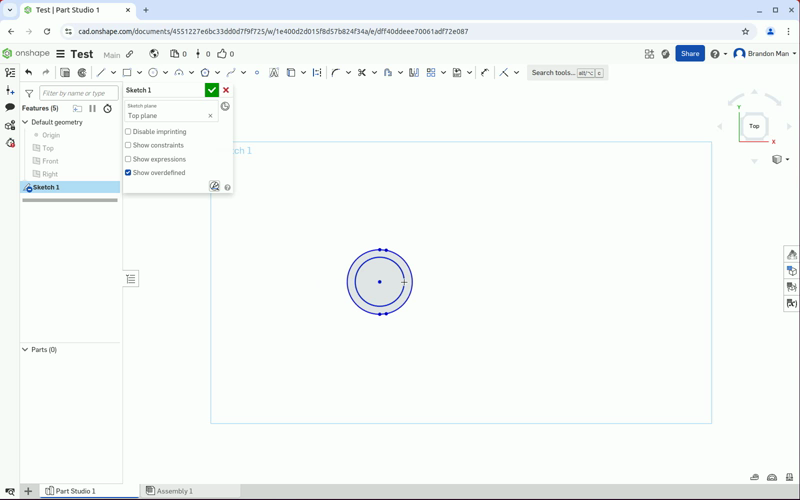
mouse_move(355, 265)
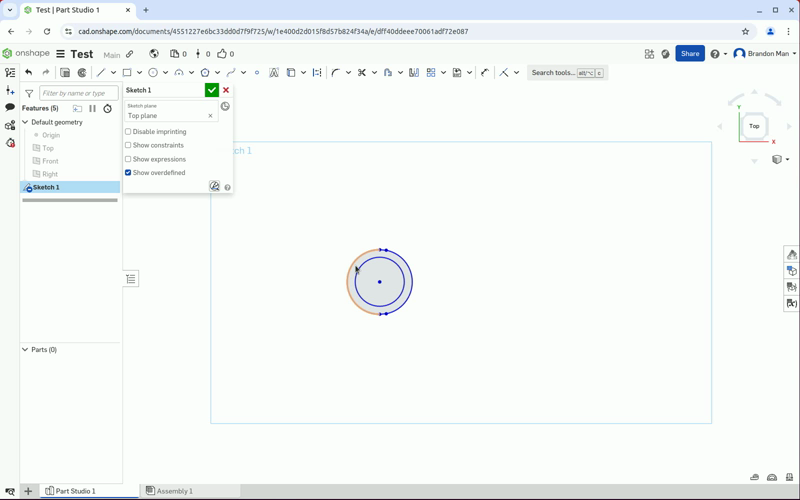
scroll(6)
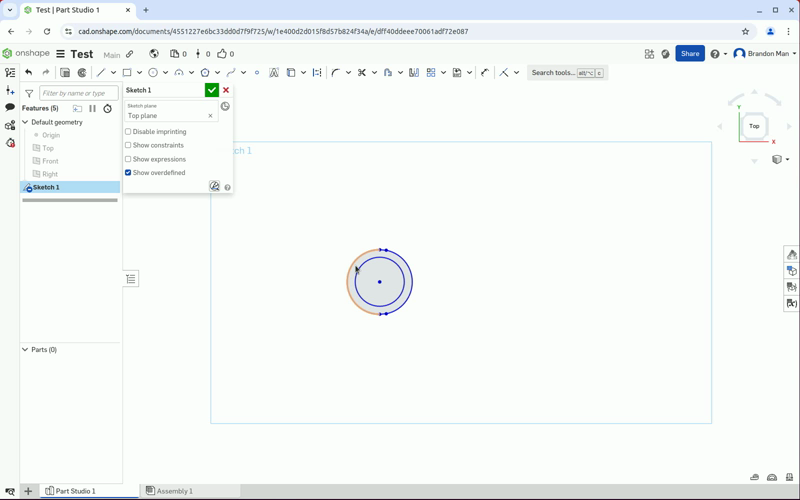
scroll(6)
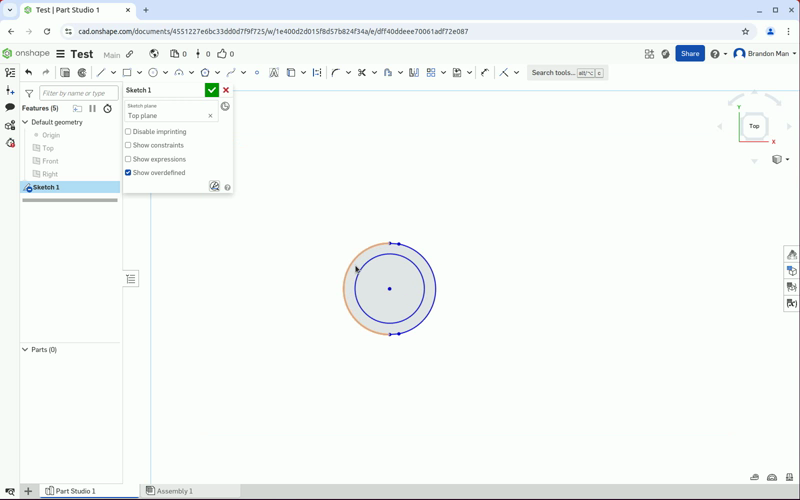
scroll(6)
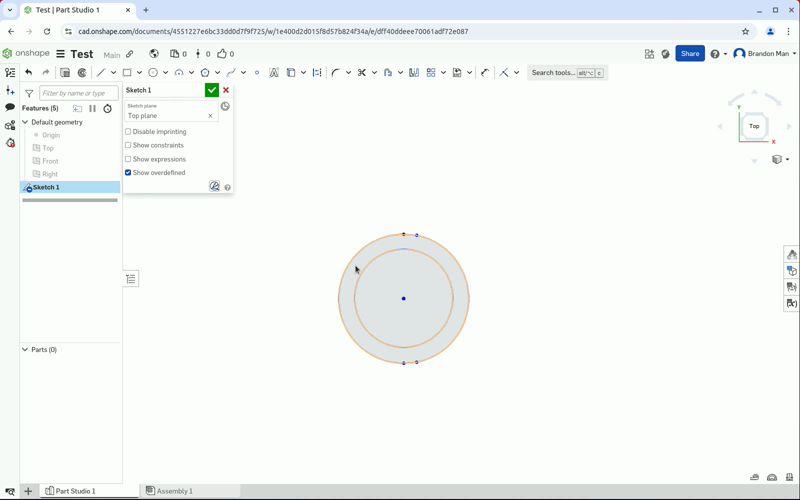
scroll(6)
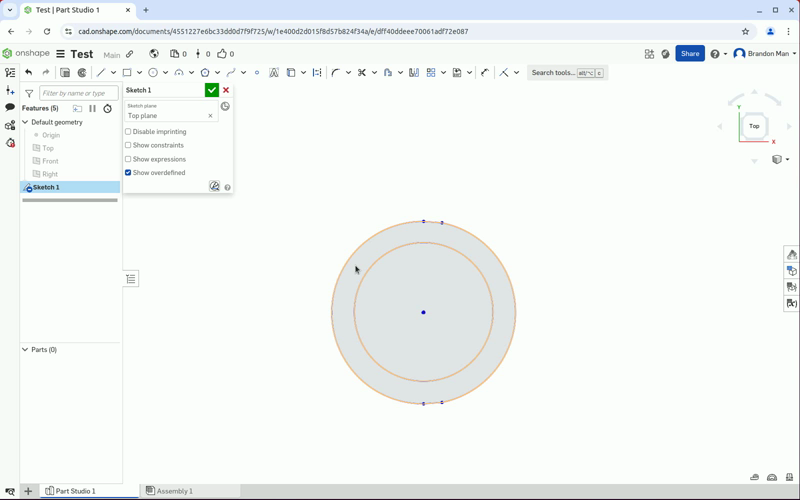
scroll(6)
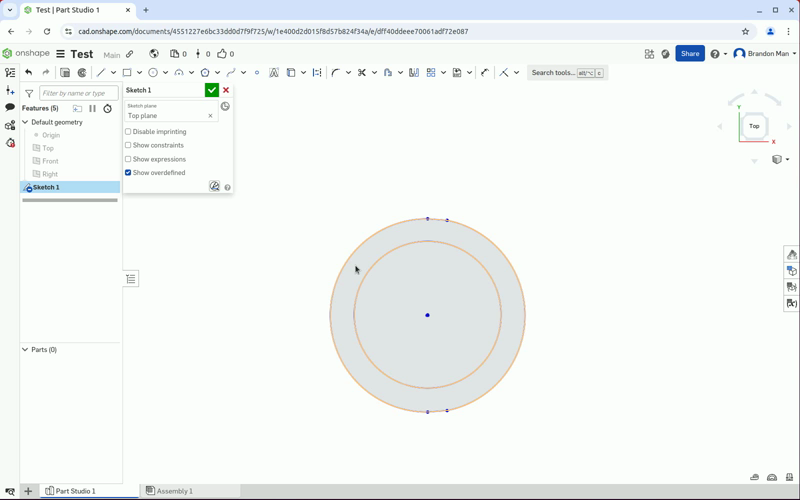
scroll(6)
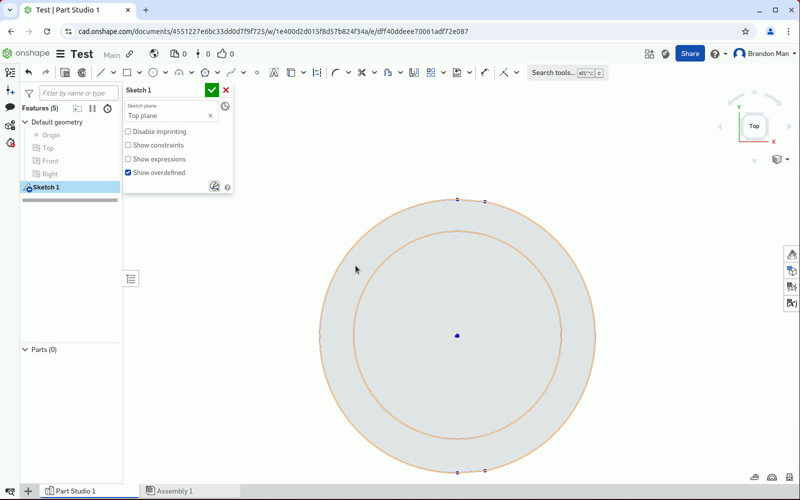
scroll(6)
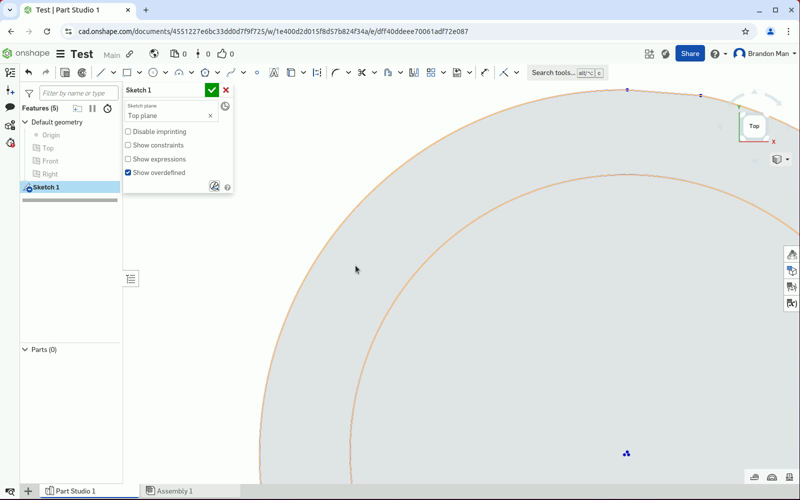
click(355, 265)
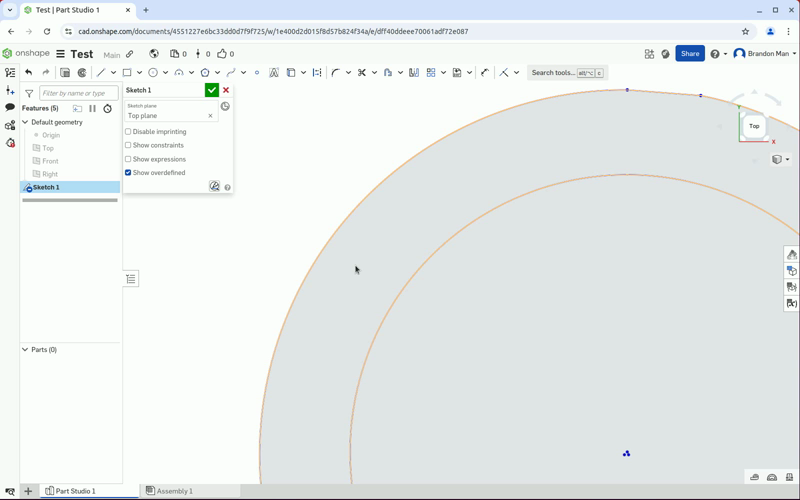
scroll(-6)
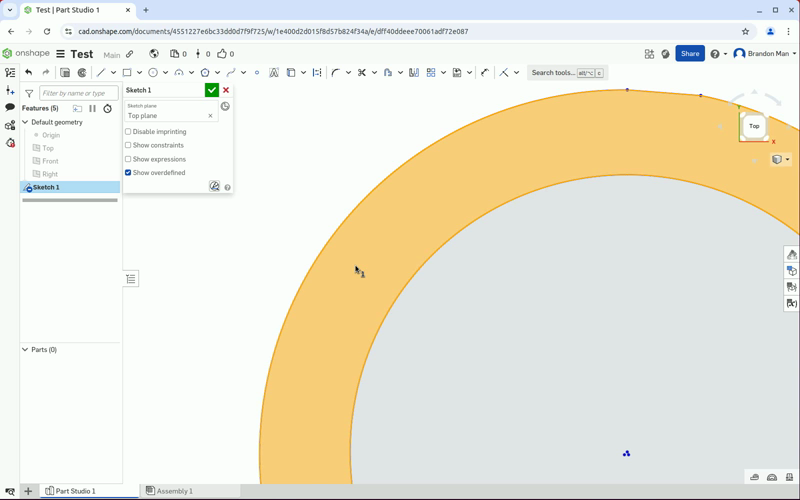
scroll(-6)
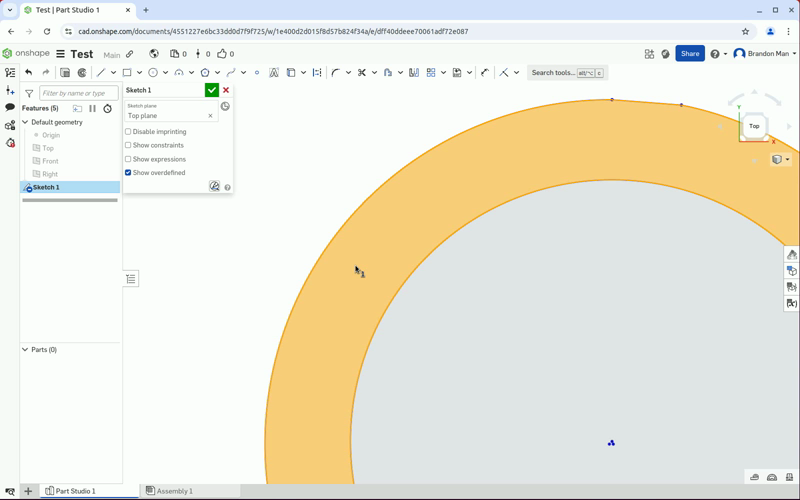
scroll(-6)
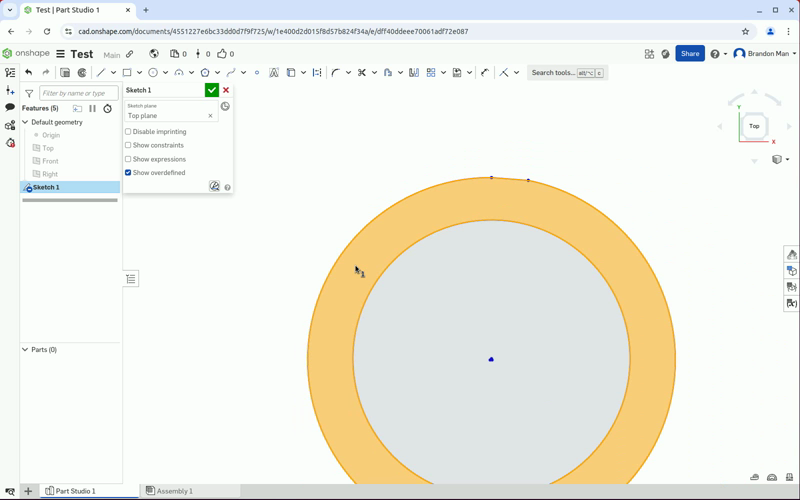
scroll(-6)
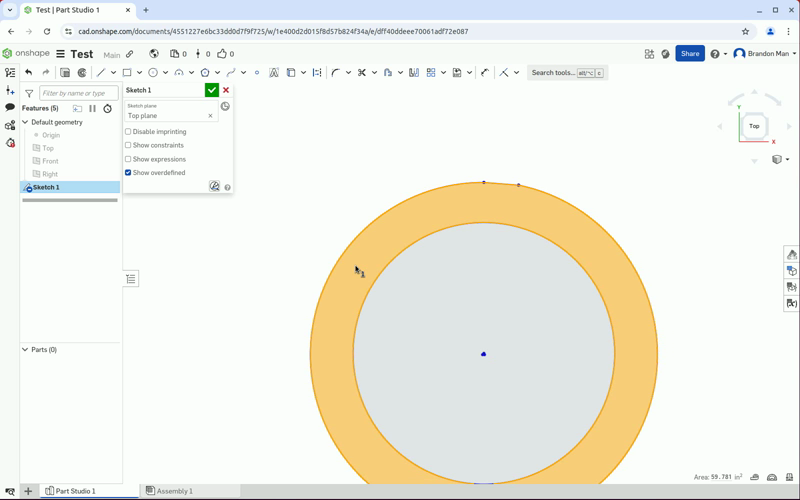
scroll(-6)
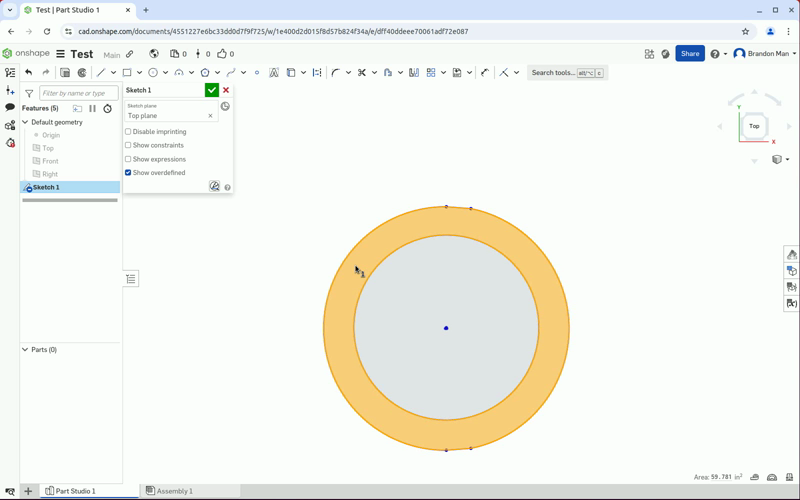
scroll(-6)
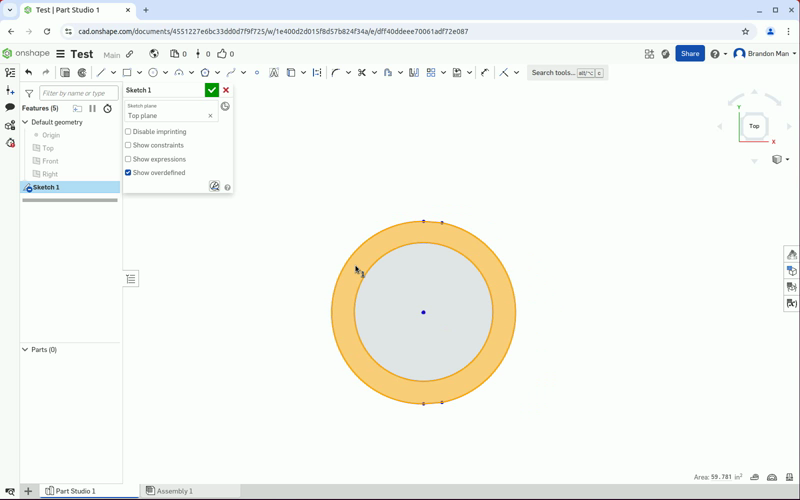
scroll(-6)
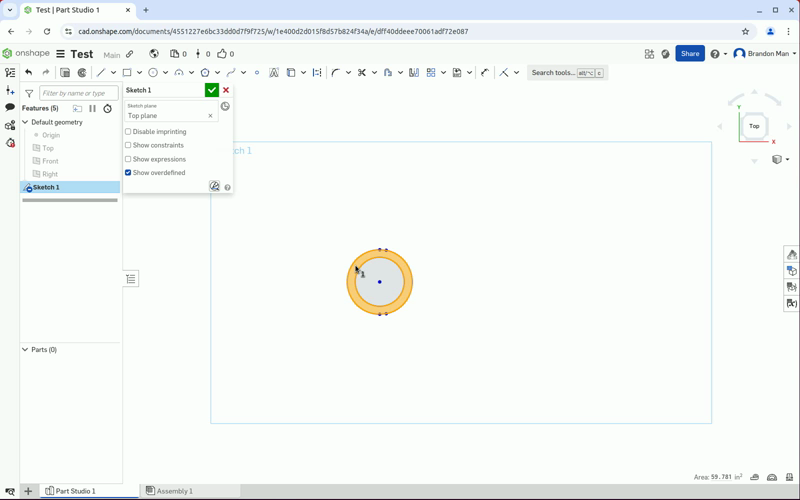
mouse_move(73, 352)
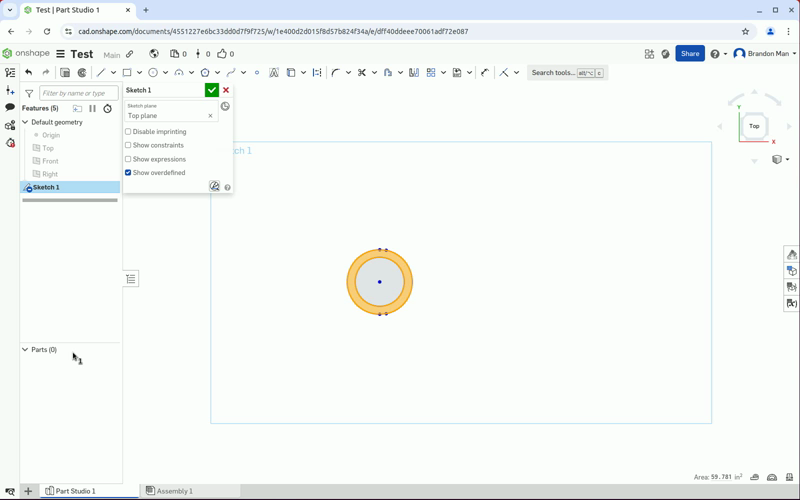
key(shift+y)
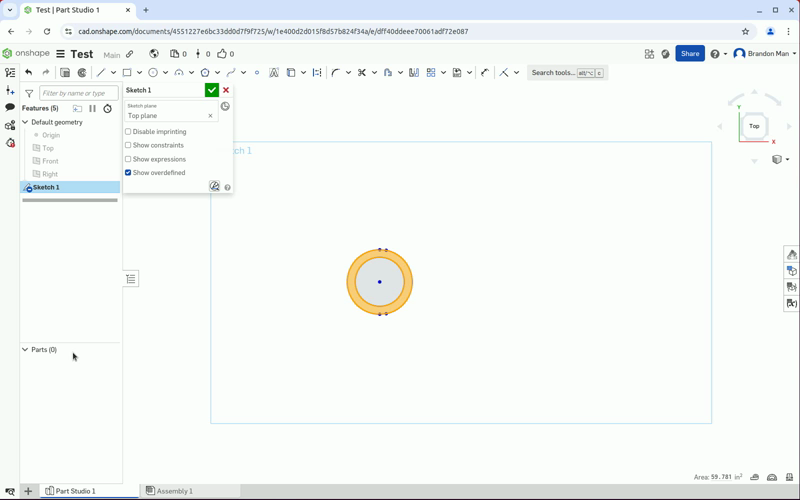
key(shift+e)
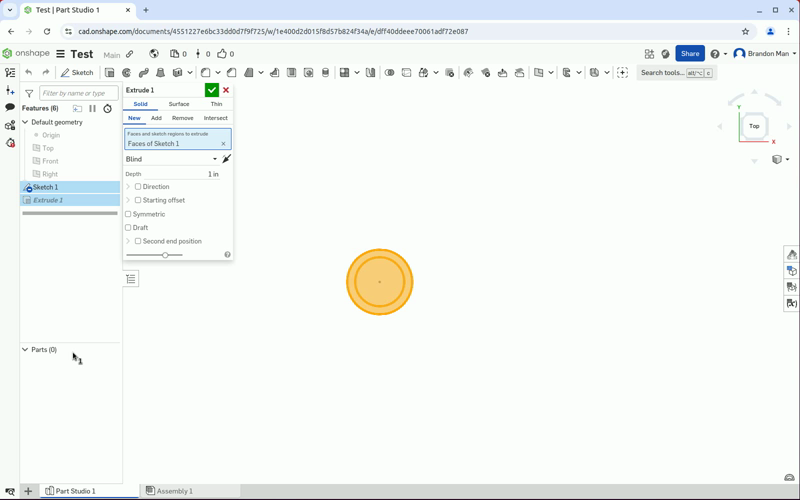
mouse_move(143, 106)
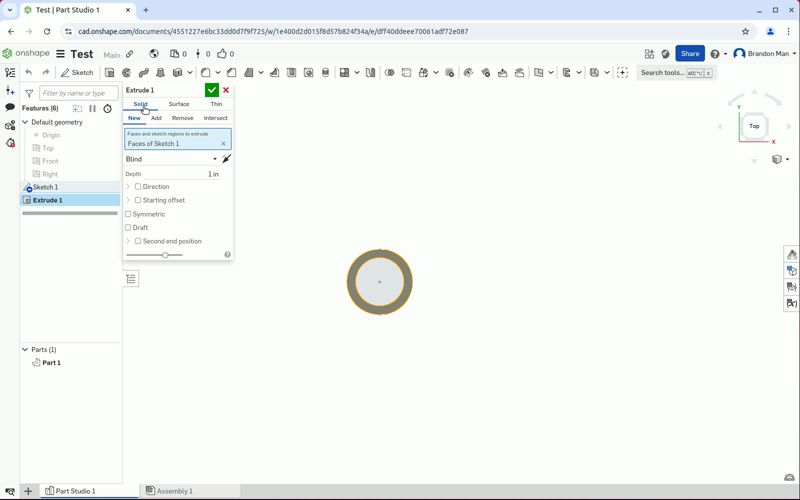
click(143, 106)
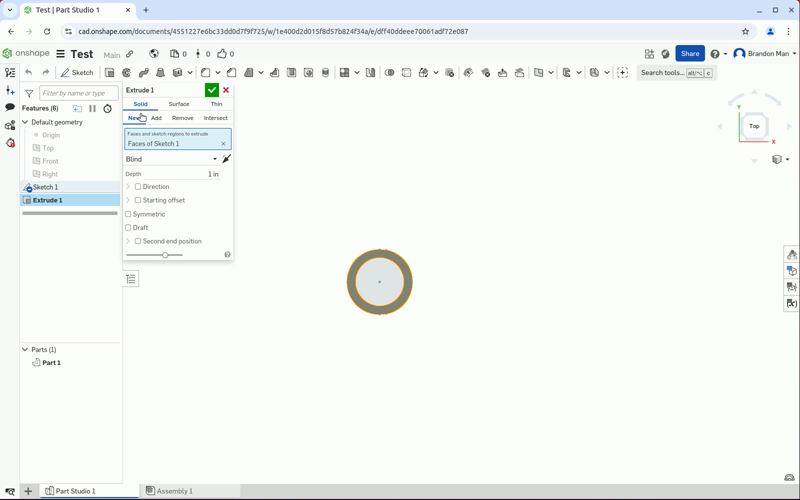
mouse_move(137, 120)
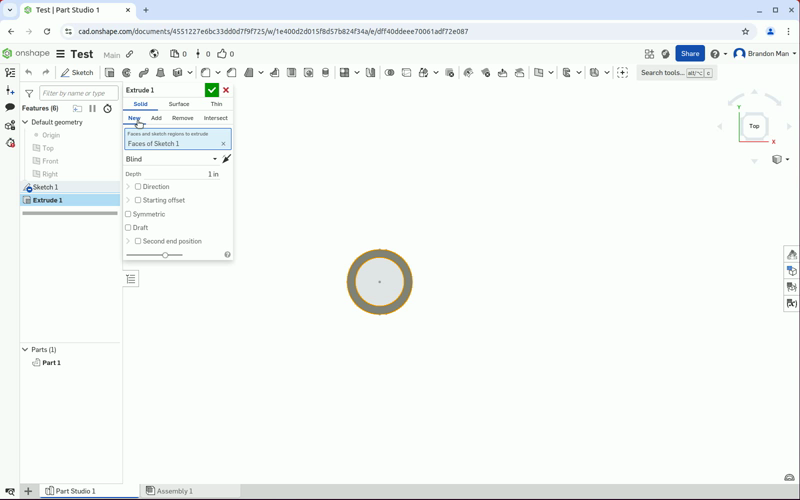
click(137, 120)
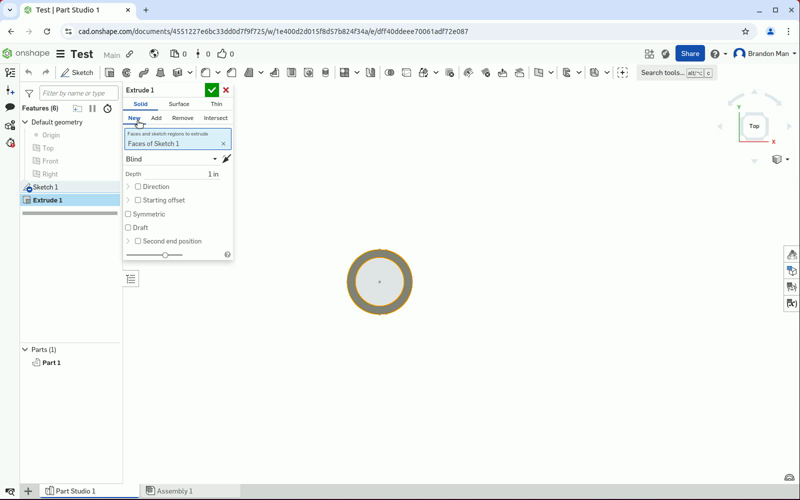
key(tab, 4)
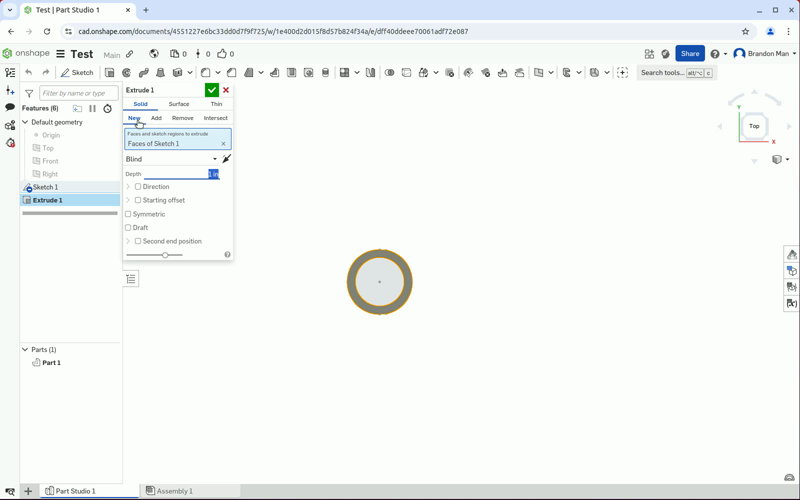
text(9.869)
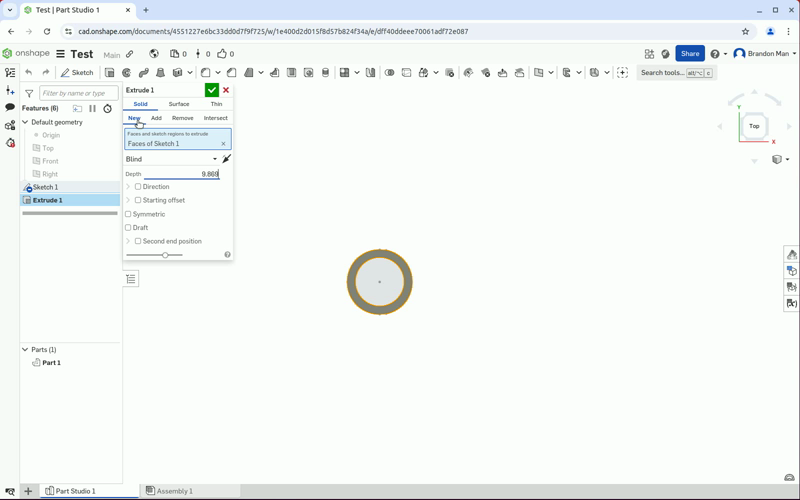
key(enter)
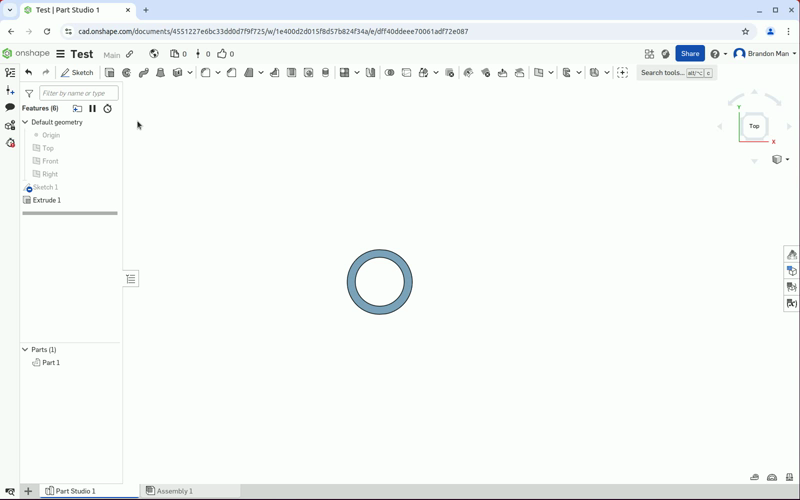
key(shift+h)
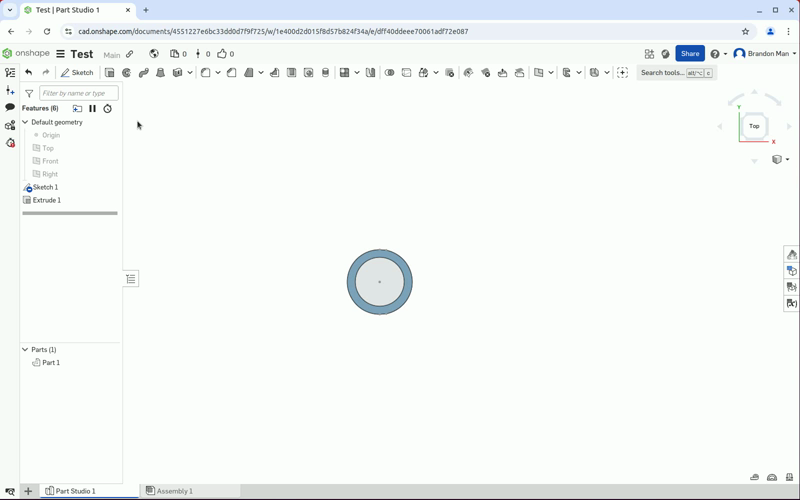
key(shift+h)
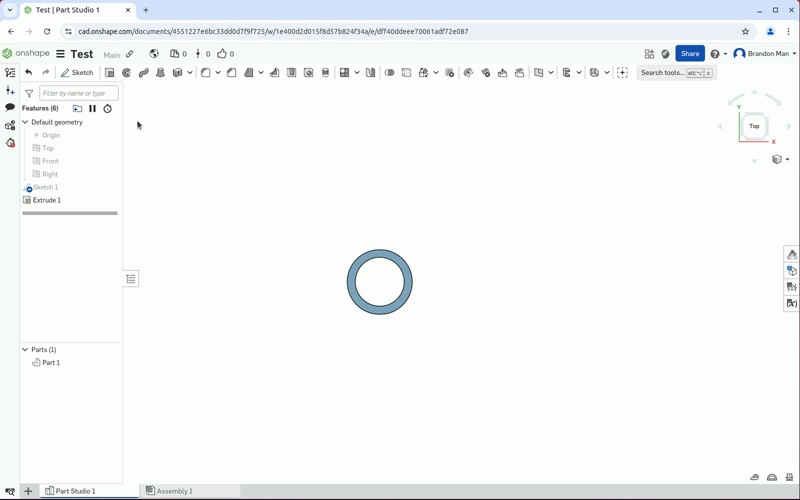
mouse_move(73, 189)
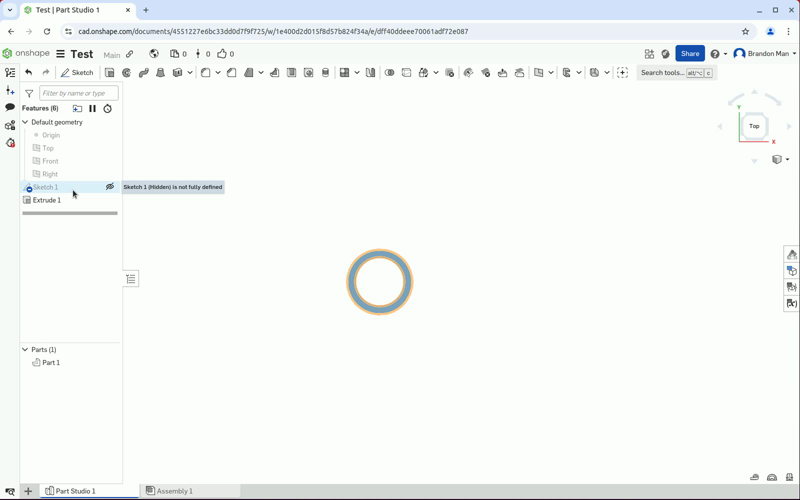
click(73, 189)
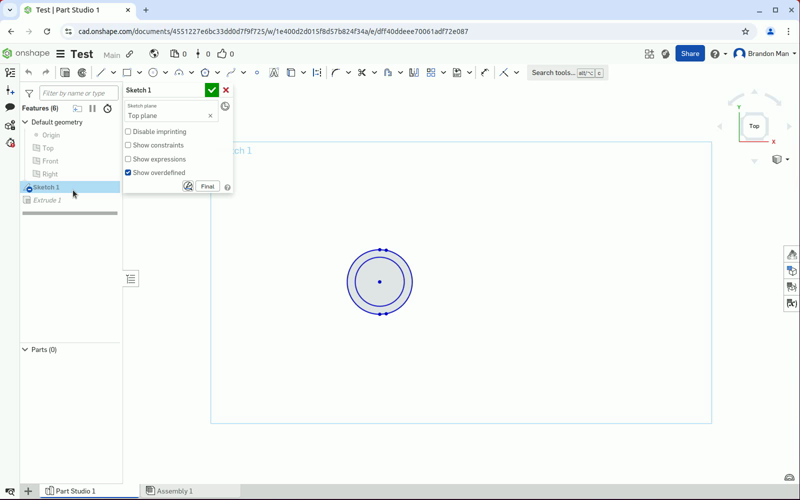
mouse_move(229, 92)
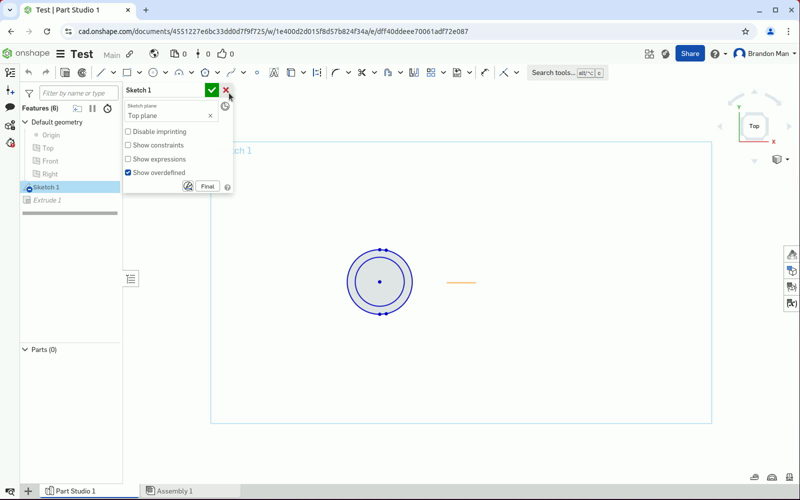
click(229, 92)
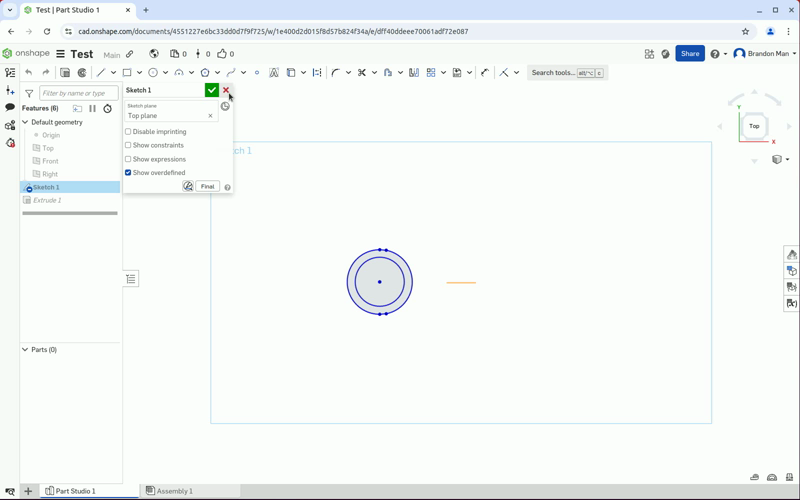
key(shift+s)
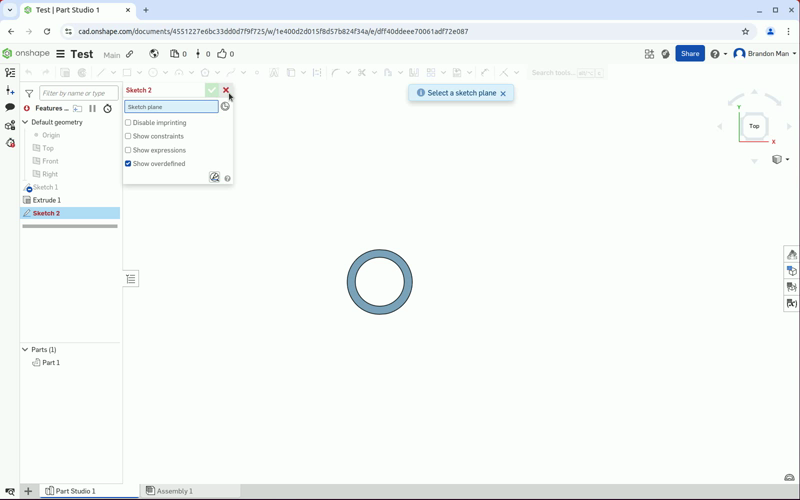
mouse_move(73, 150)
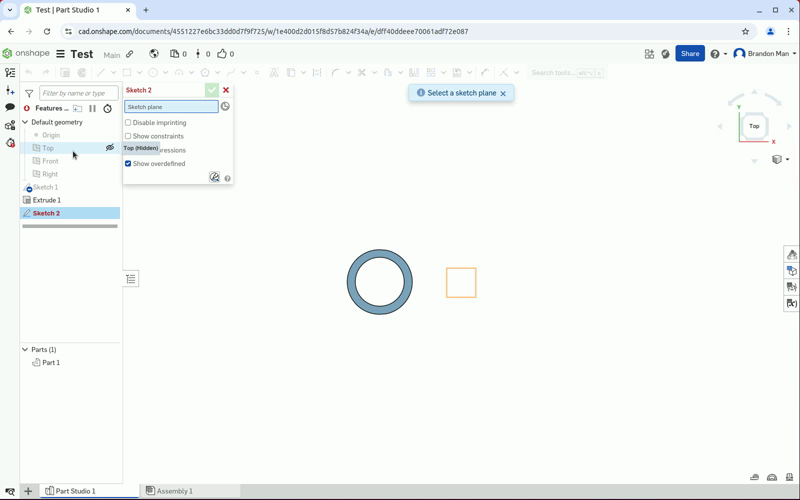
click(73, 150)
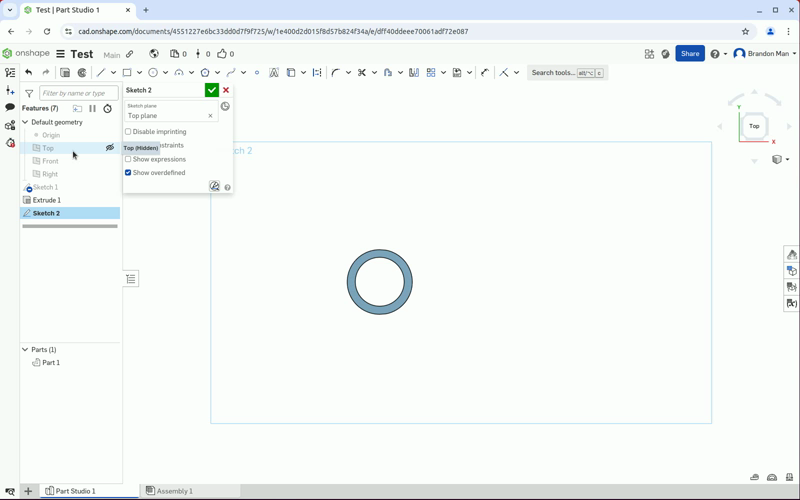
mouse_move(73, 352)
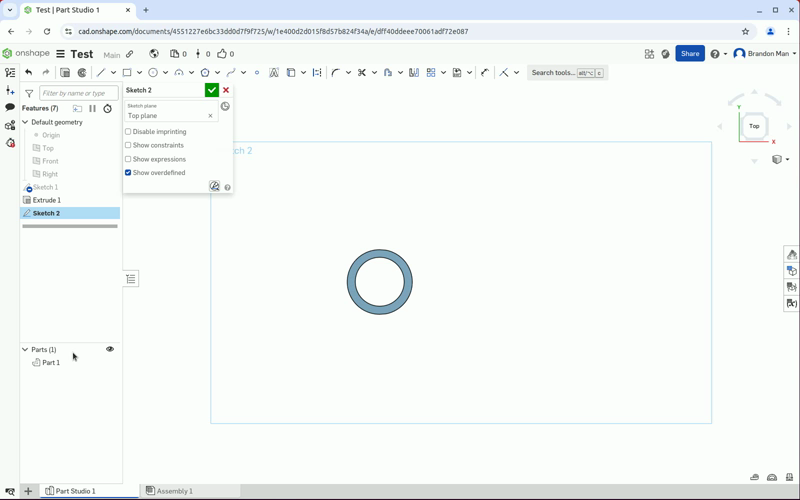
key(y)
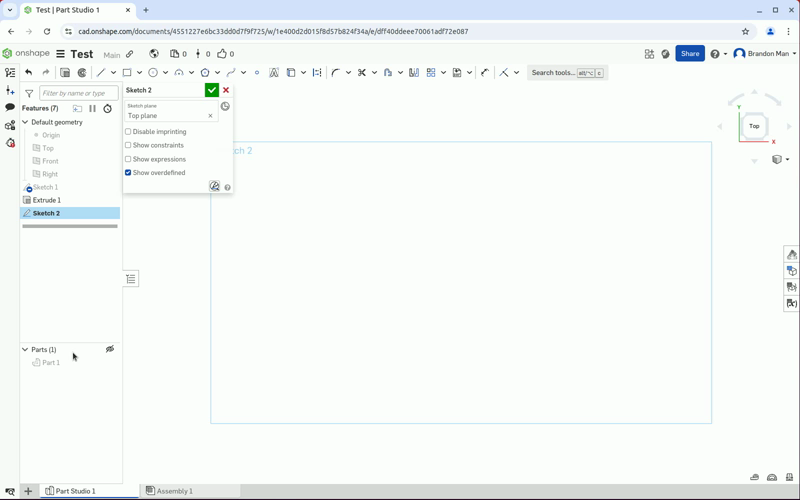
key(l)
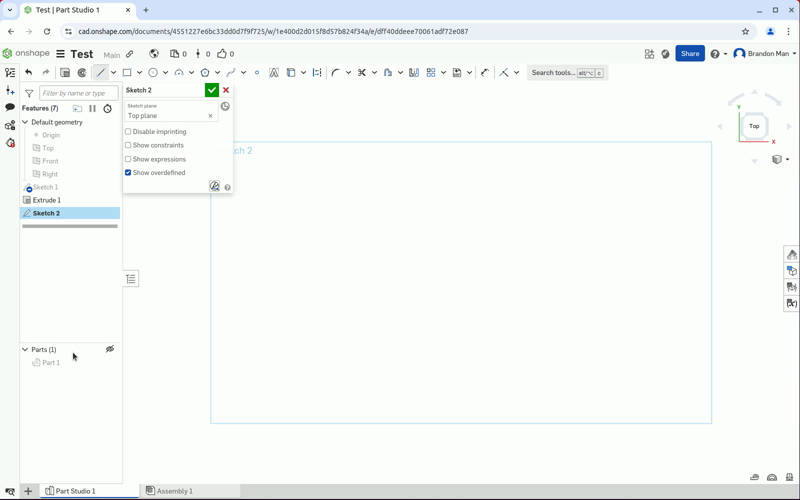
key_down(shift)
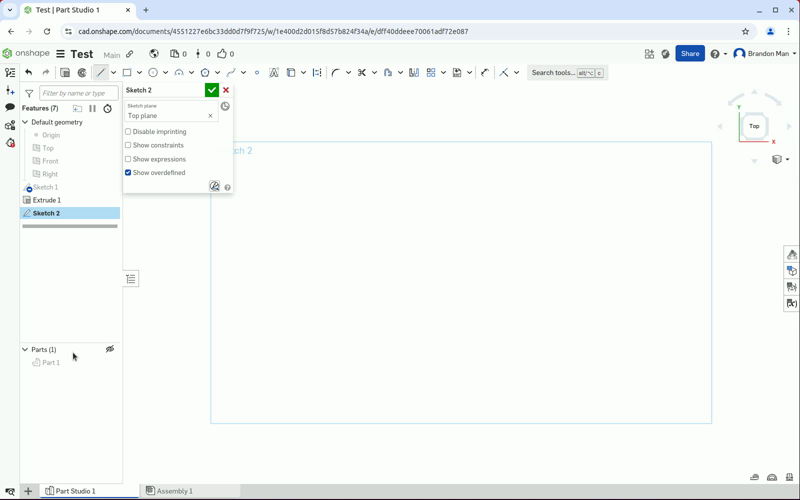
mouse_move(386, 314)
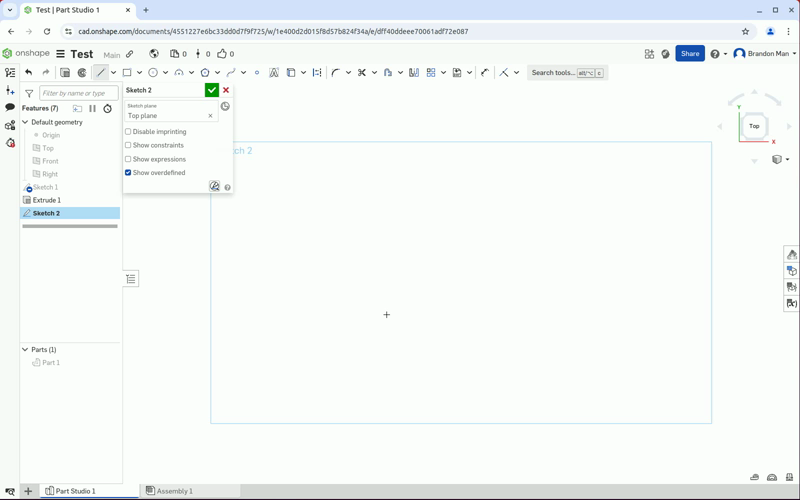
click(386, 314)
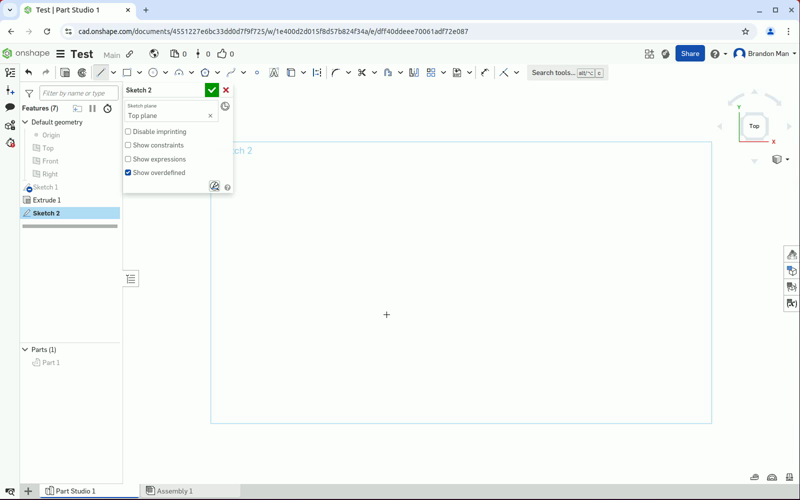
key_up(shift)
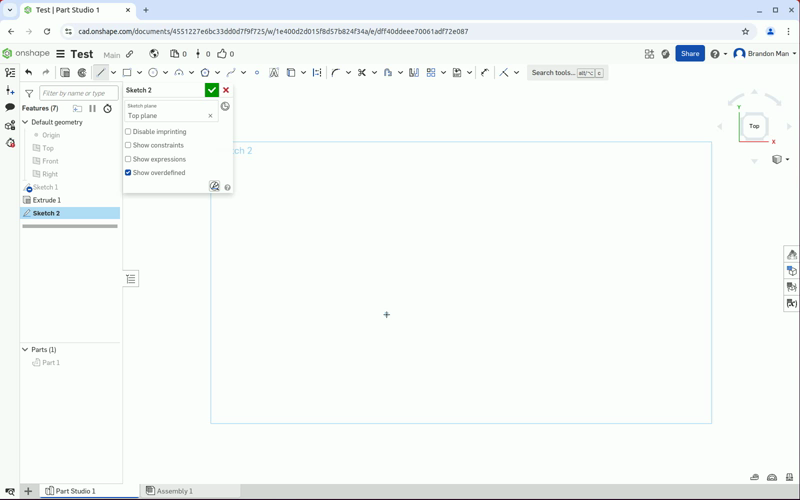
key_down(shift)
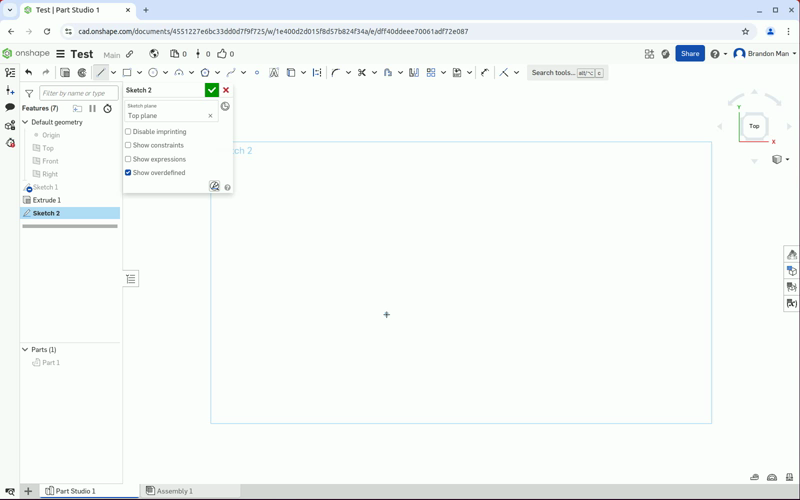
mouse_move(541, 298)
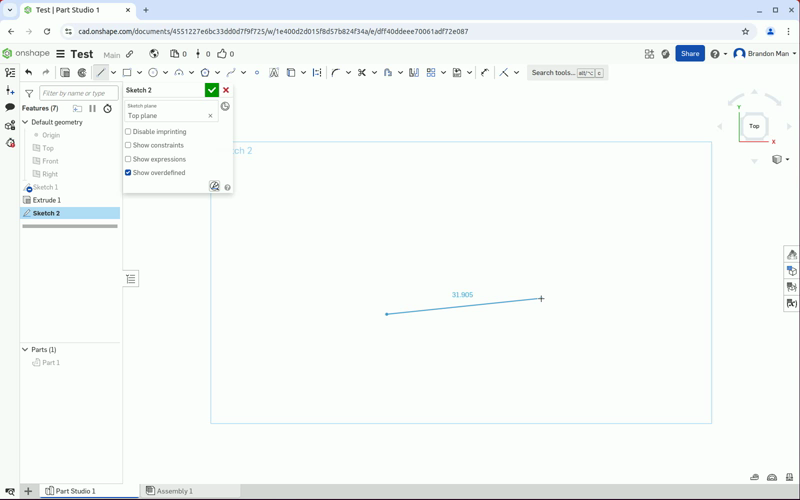
click(541, 298)
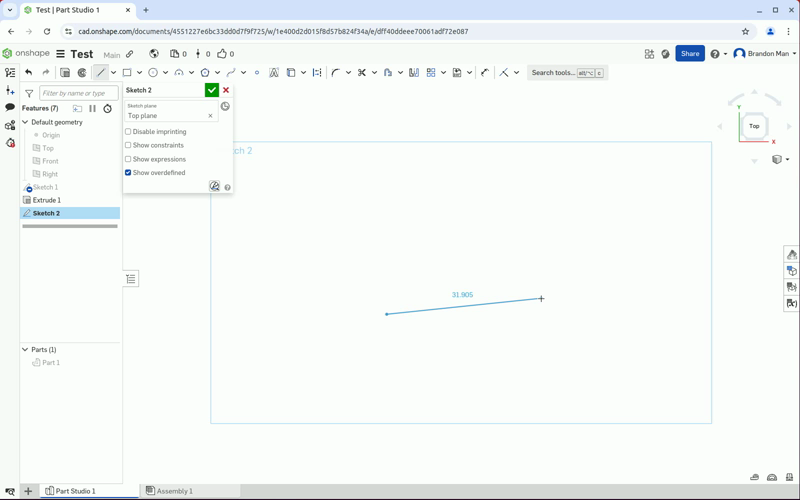
key_up(shift)
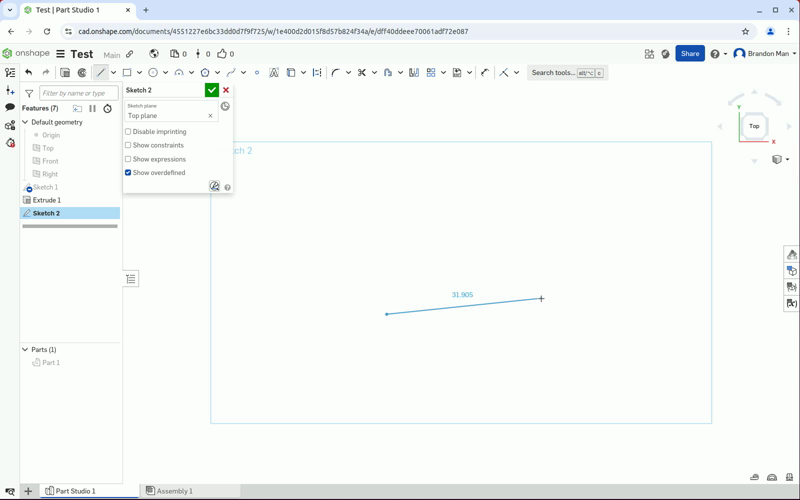
key(esc)
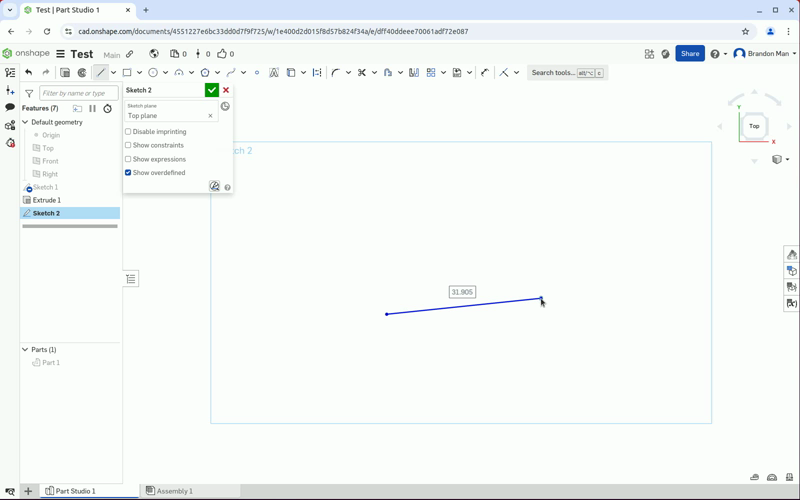
key(a)
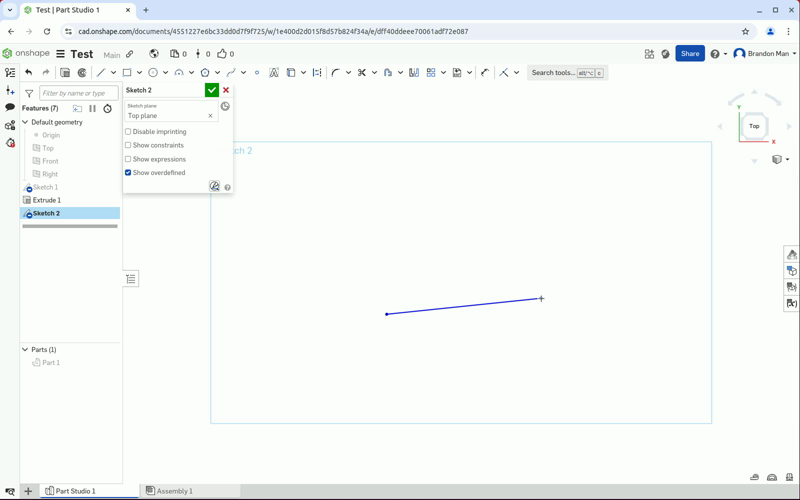
mouse_move(541, 298)
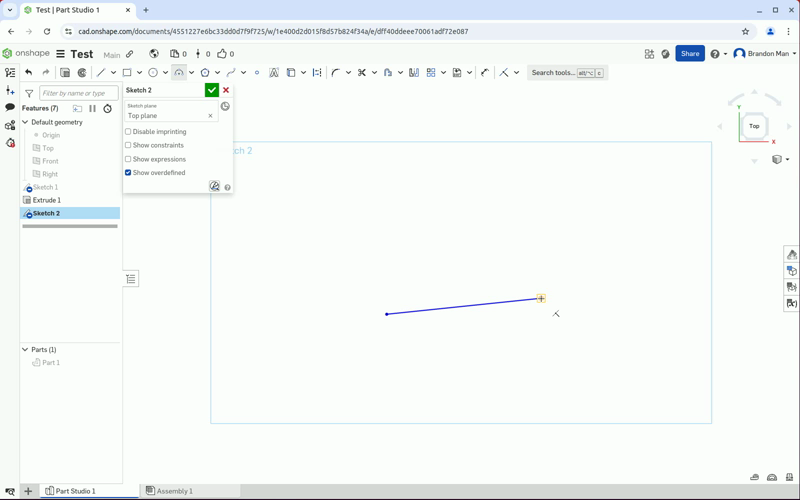
click(541, 298)
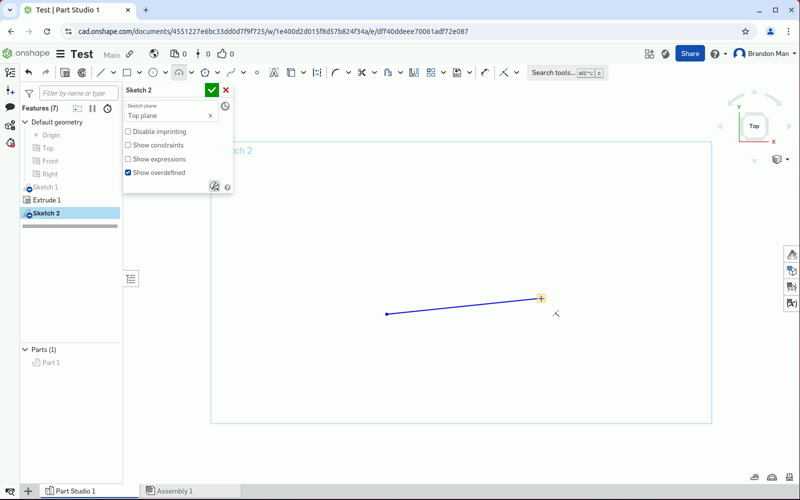
key_down(shift)
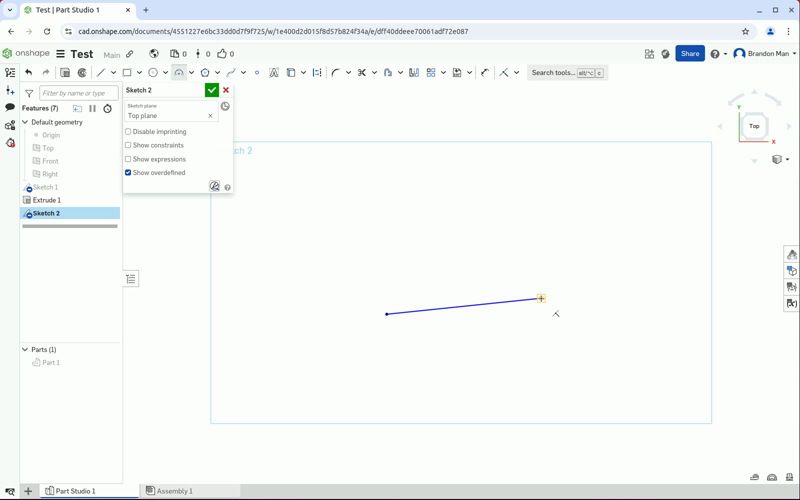
mouse_move(541, 267)
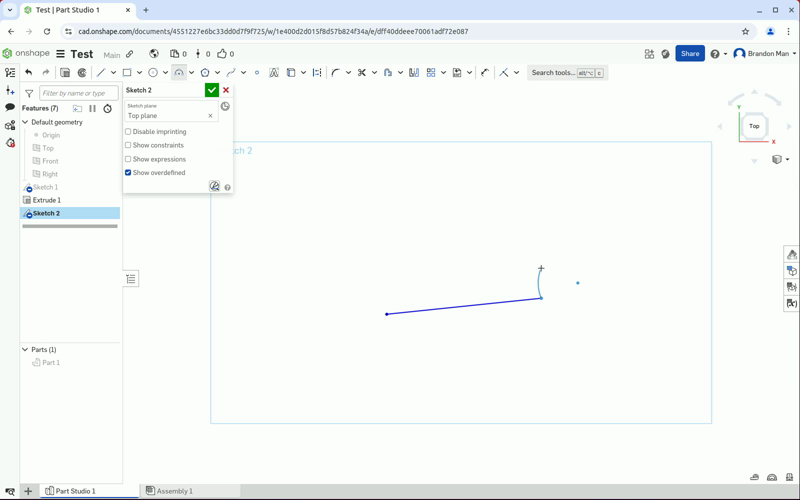
click(541, 267)
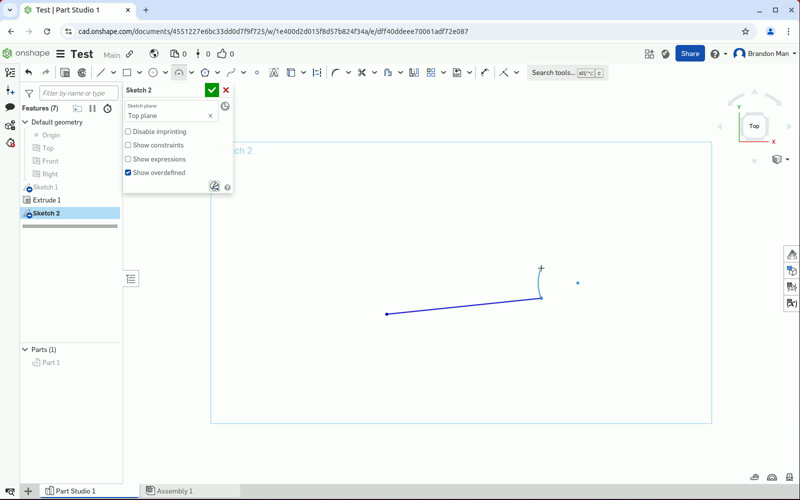
mouse_move(525, 282)
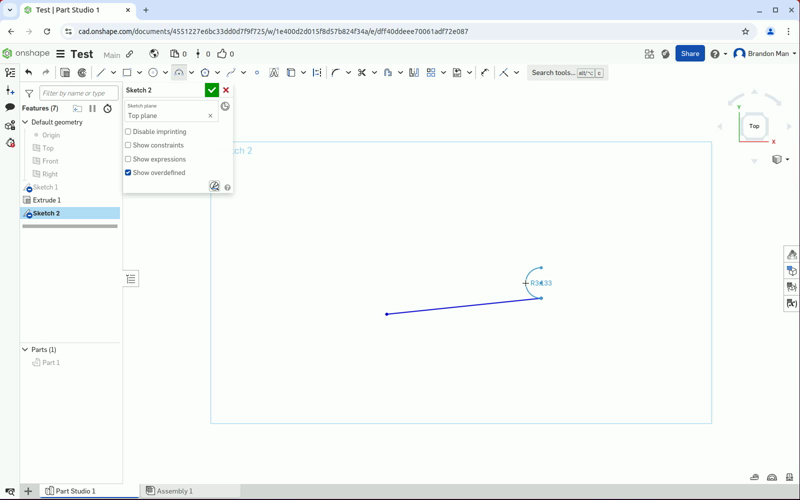
click(525, 282)
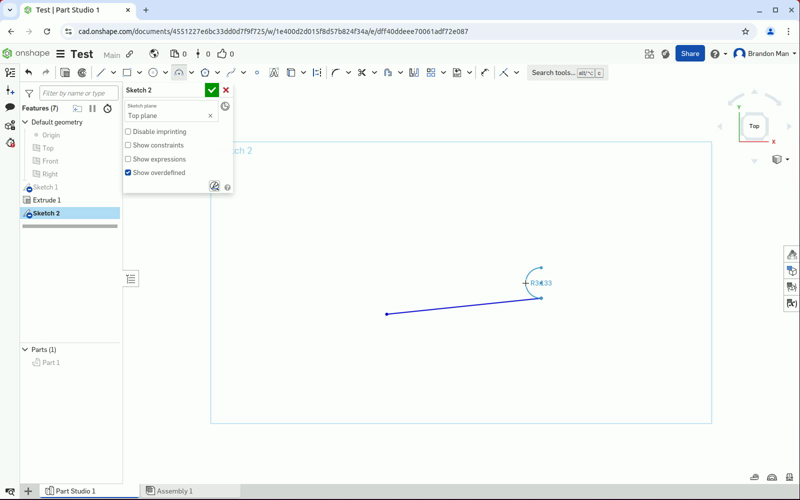
key_up(shift)
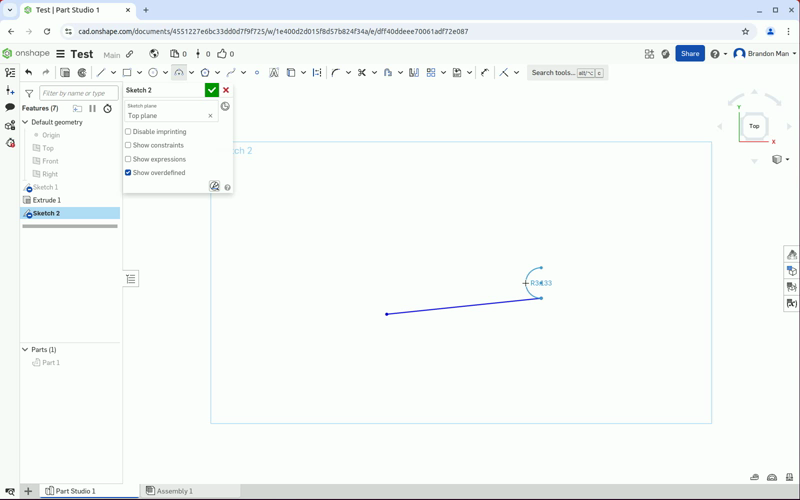
key(esc)
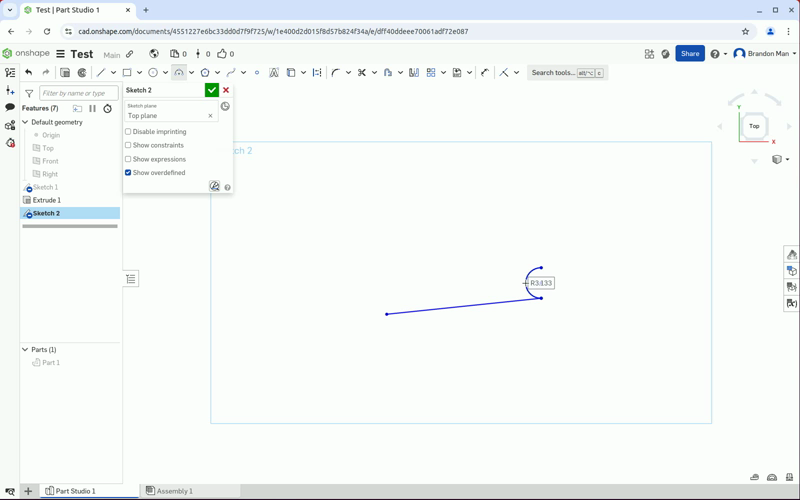
key(l)
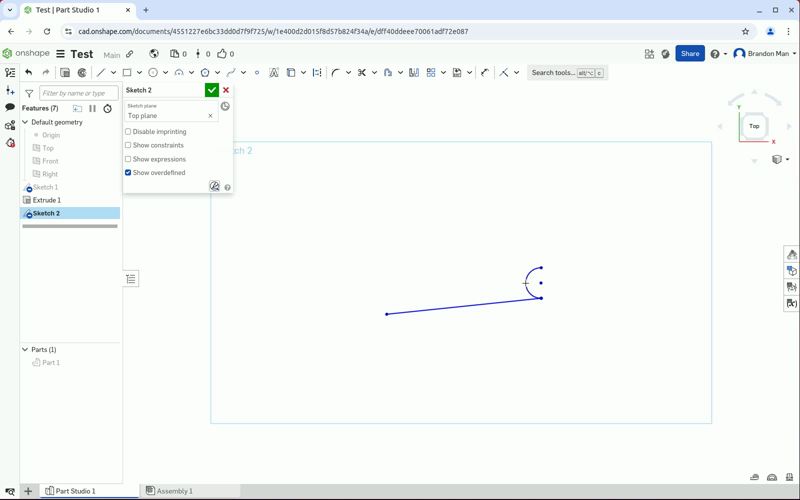
mouse_move(541, 267)
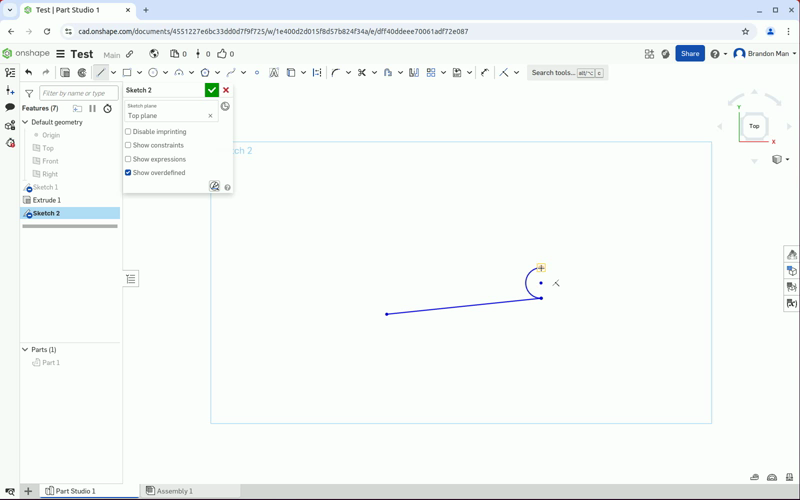
click(541, 267)
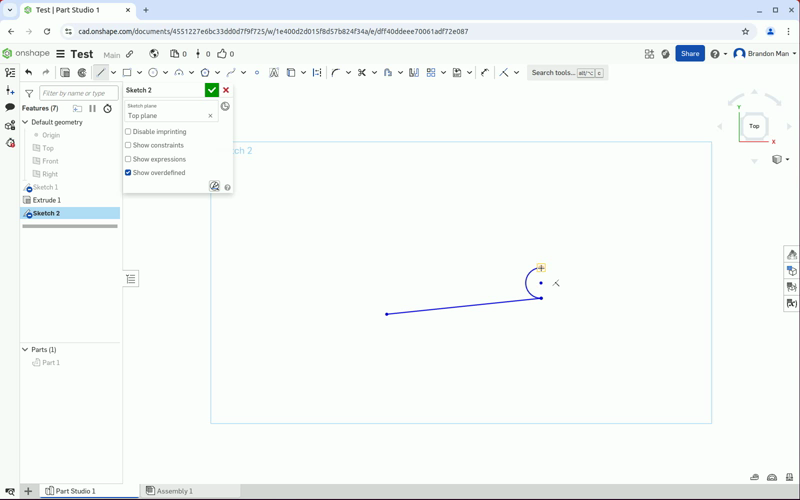
key_down(shift)
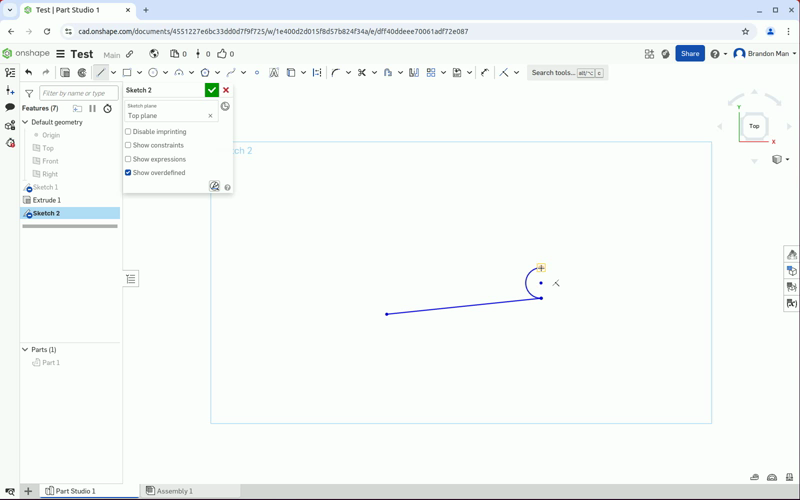
mouse_move(386, 251)
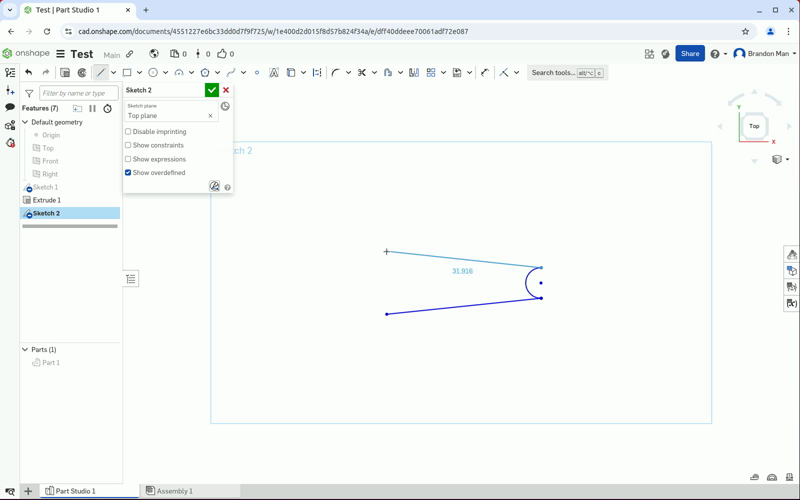
click(386, 251)
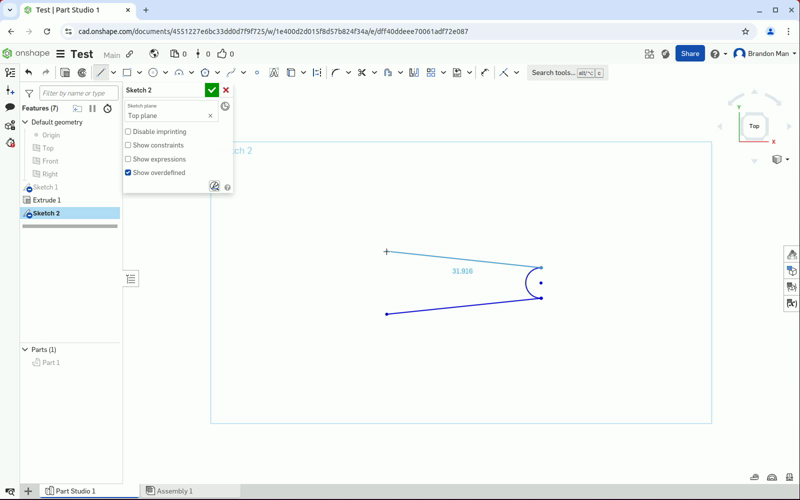
key_up(shift)
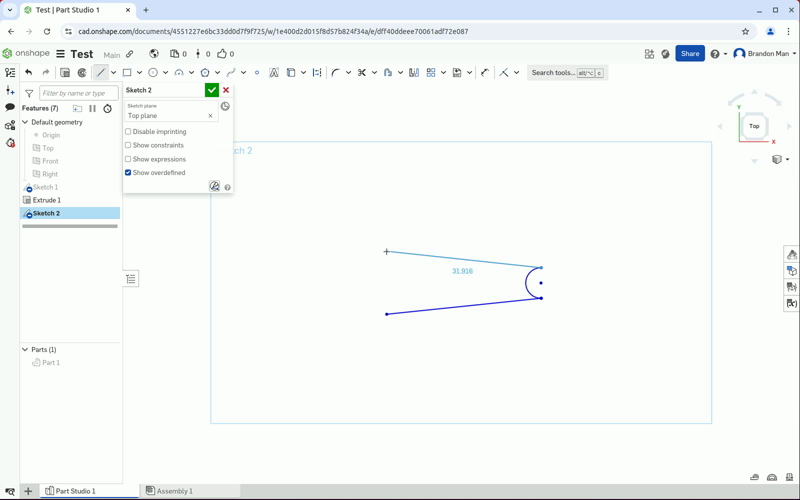
key(esc)
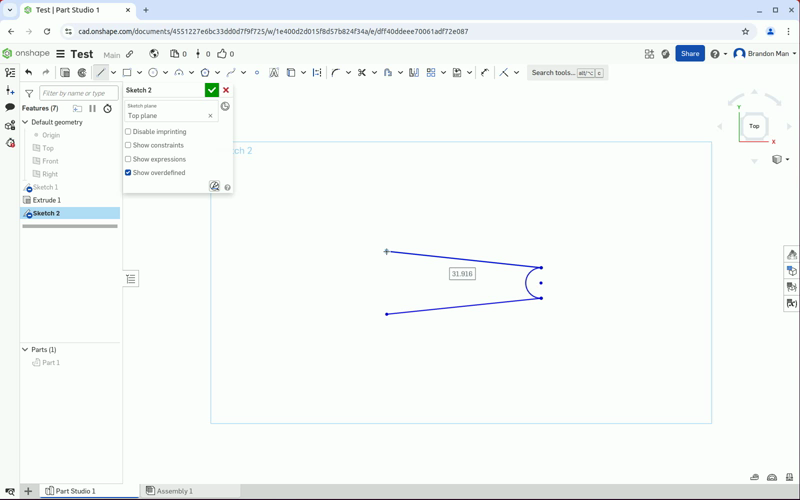
key(a)
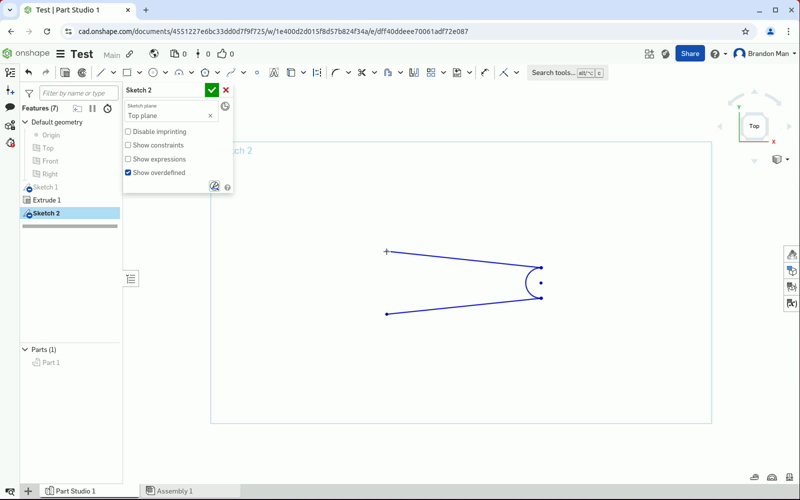
mouse_move(386, 251)
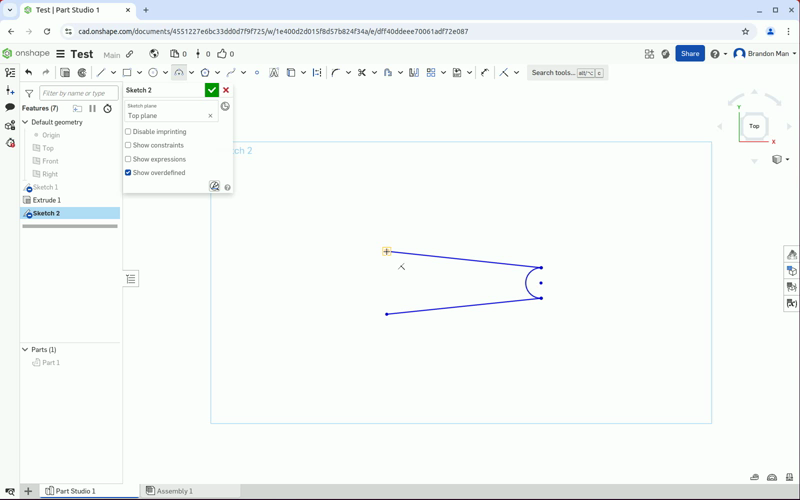
click(386, 251)
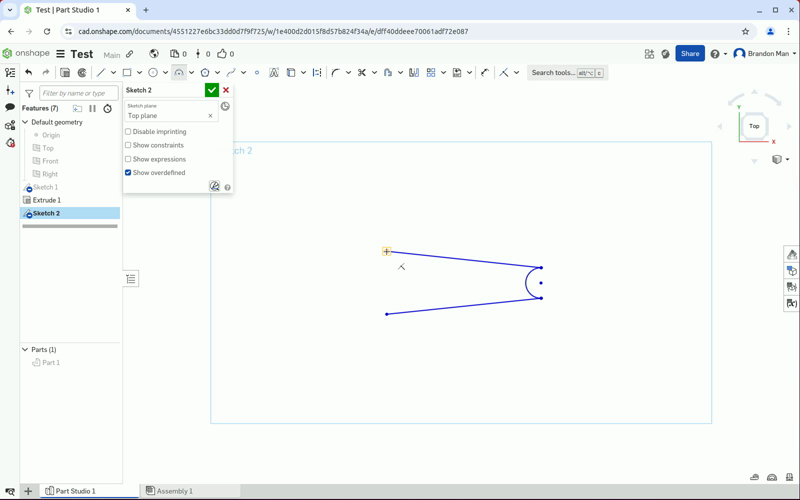
mouse_move(386, 314)
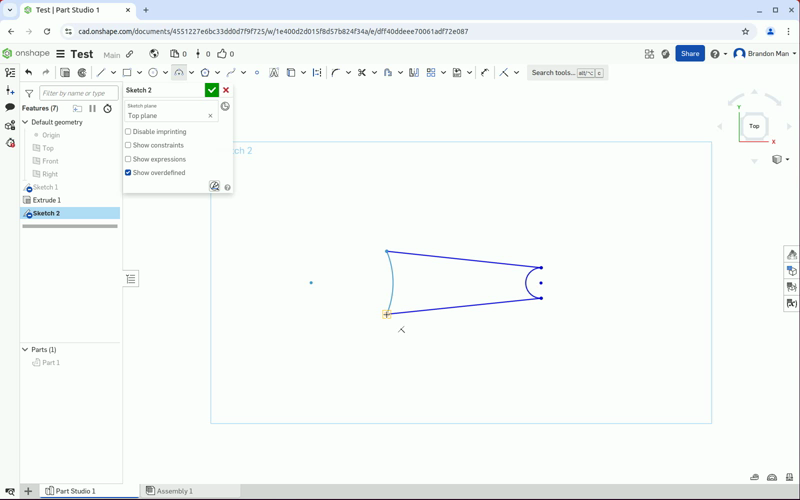
click(386, 314)
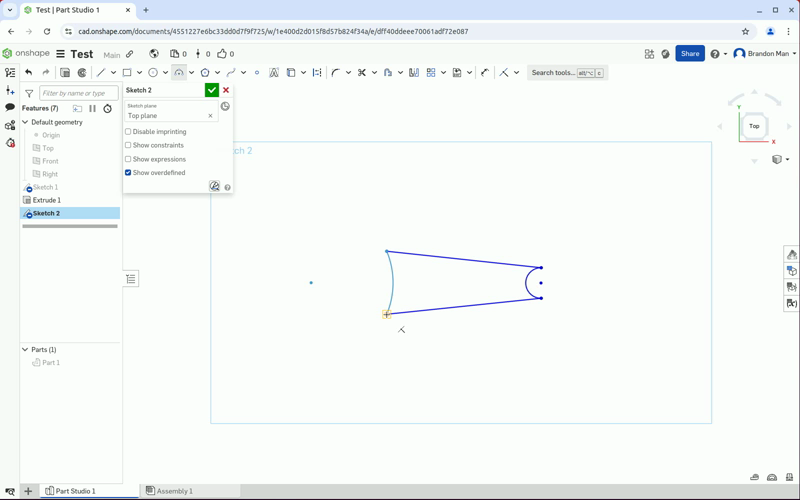
key_down(shift)
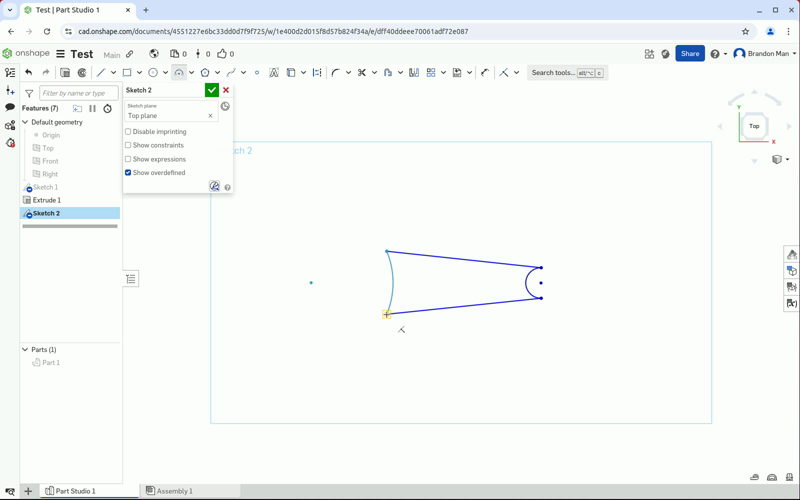
mouse_move(413, 282)
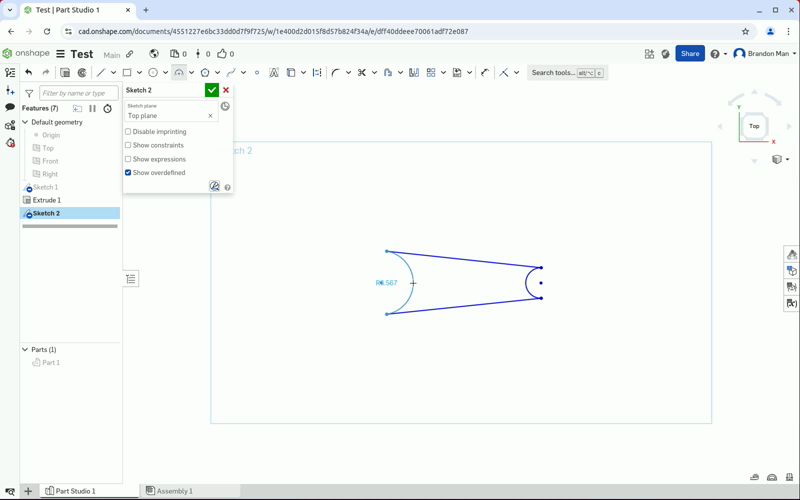
click(413, 282)
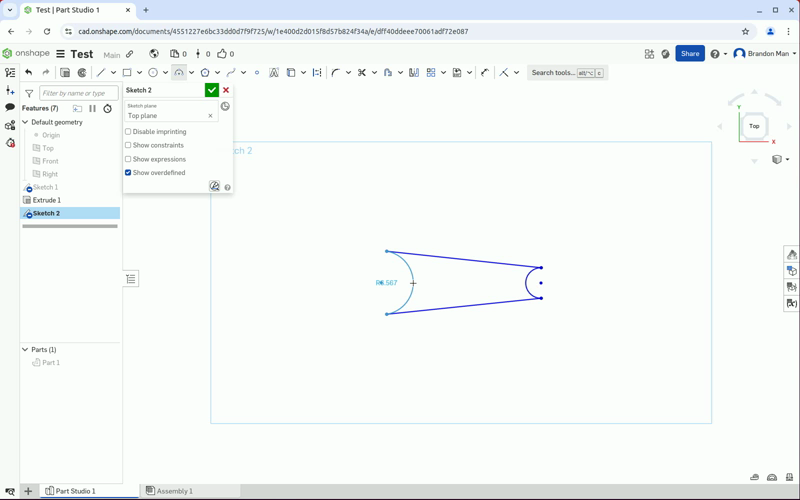
key_up(shift)
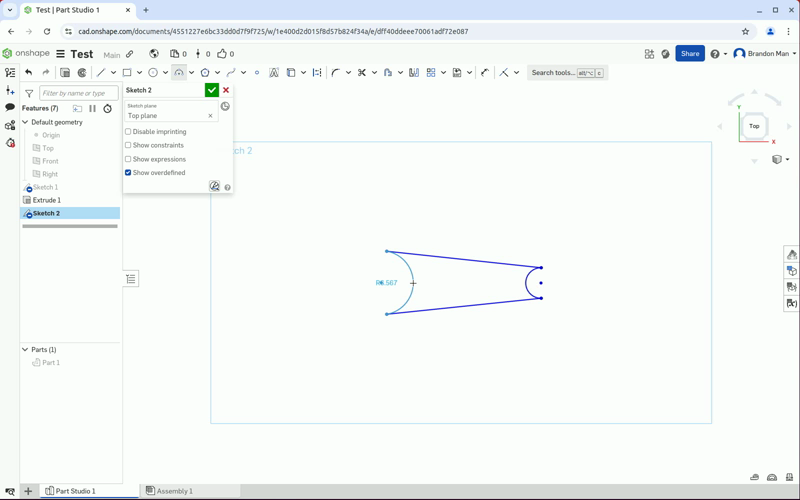
key(esc)
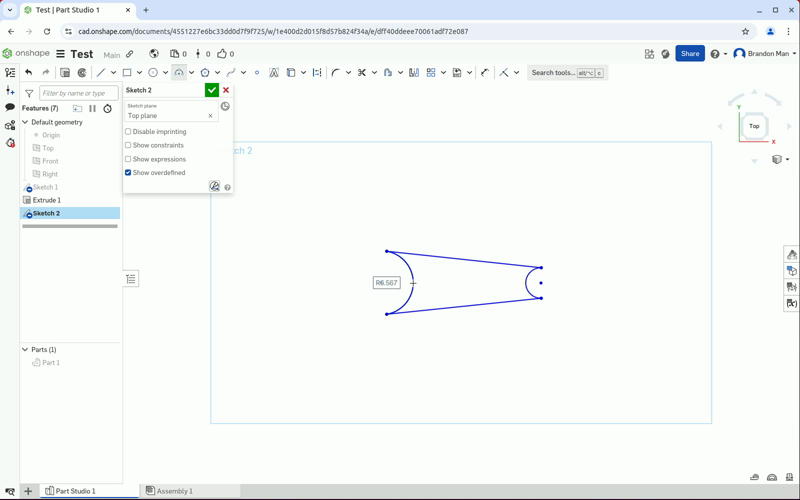
key(l)
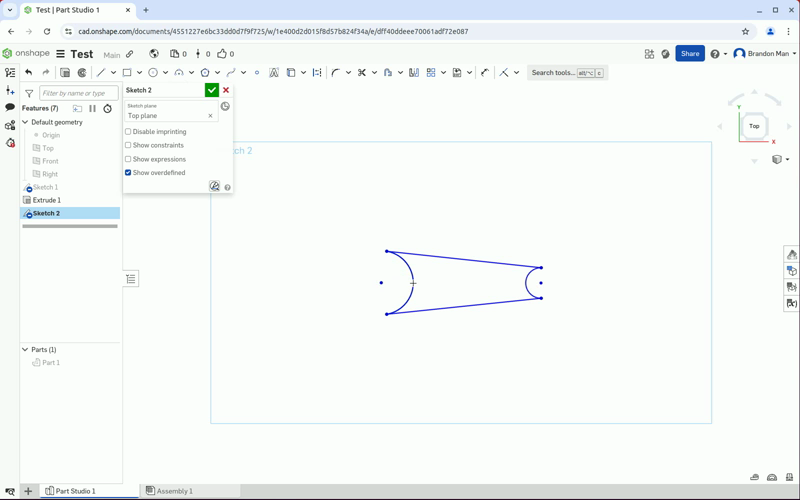
key_down(shift)
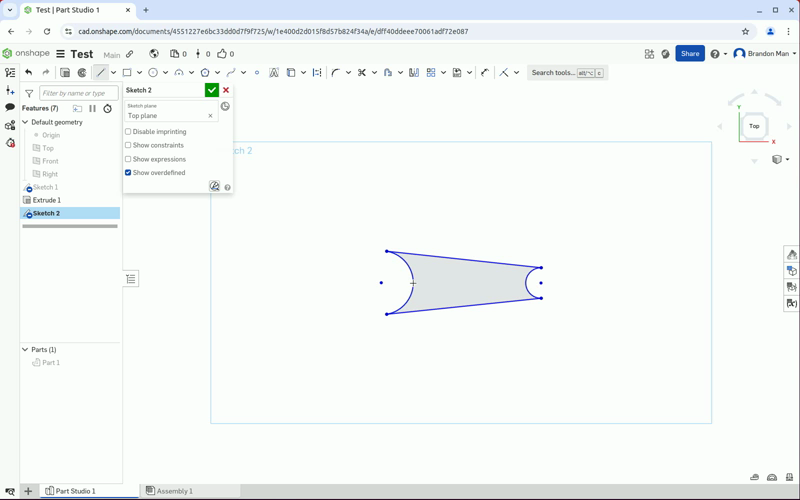
mouse_move(429, 291)
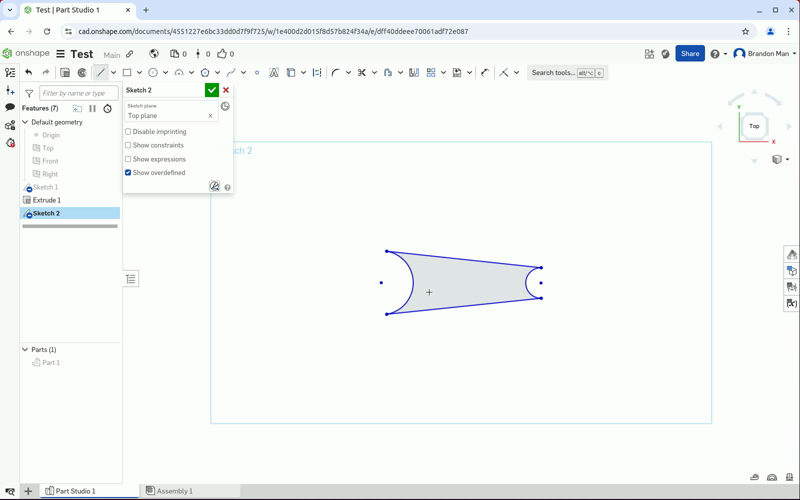
click(429, 291)
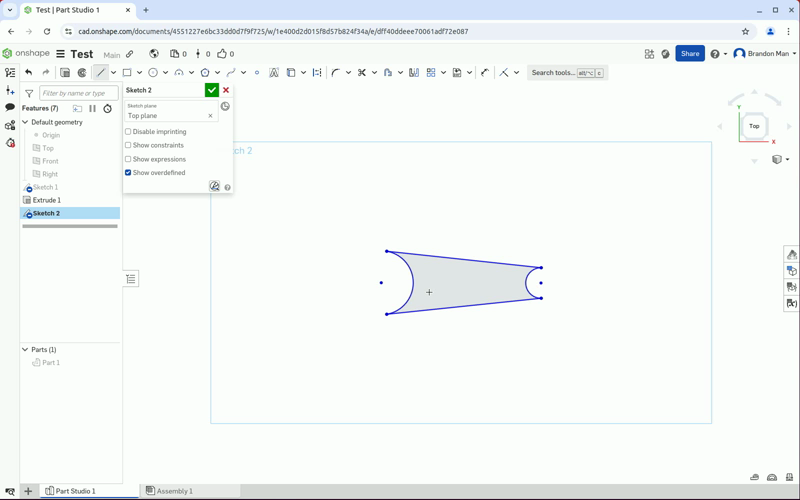
key_up(shift)
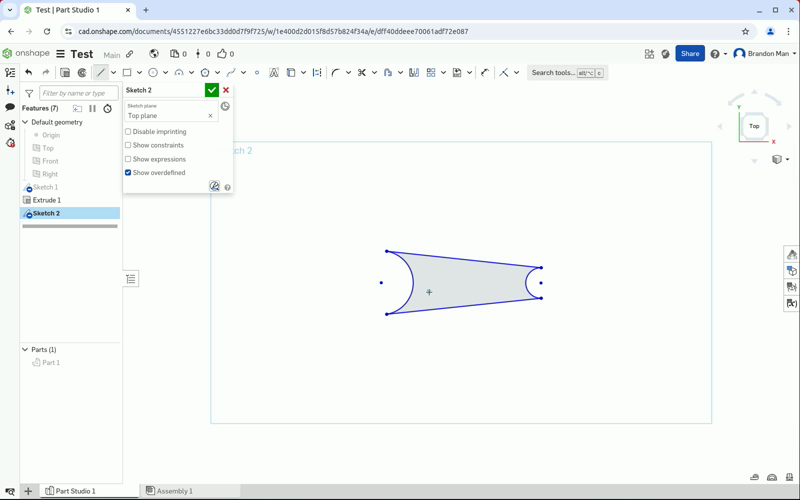
key_down(shift)
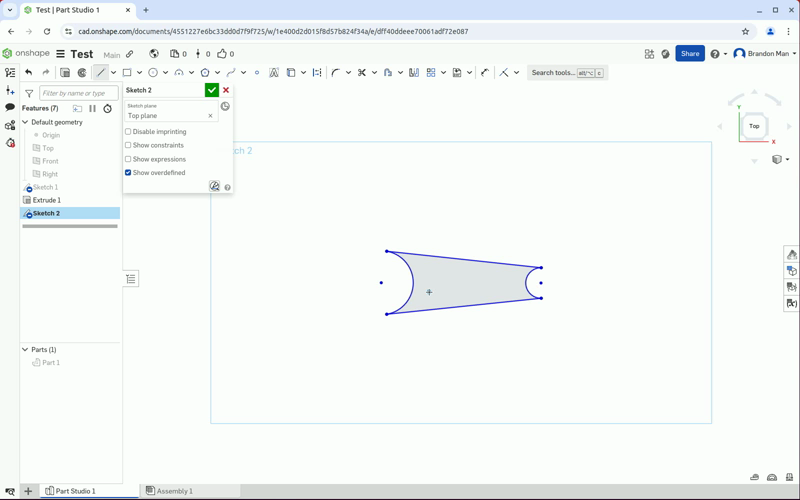
mouse_move(492, 291)
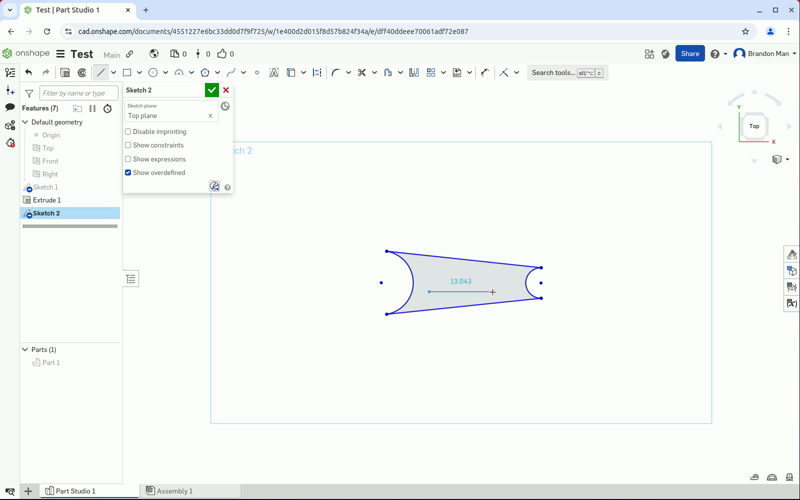
click(492, 291)
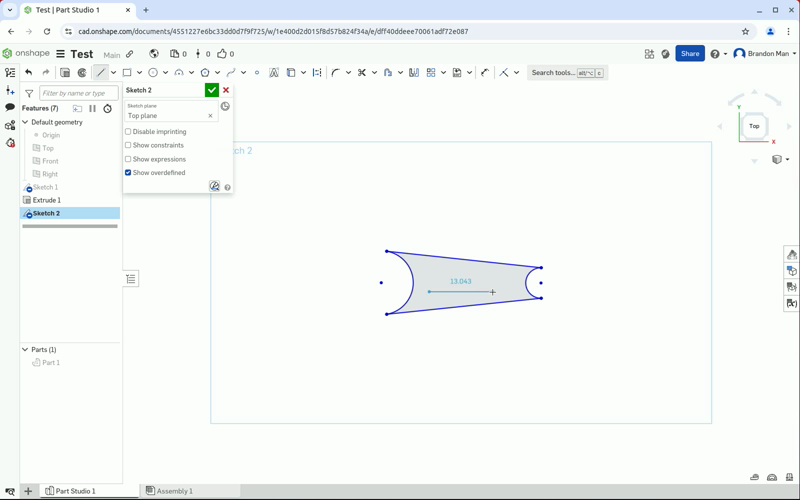
key_up(shift)
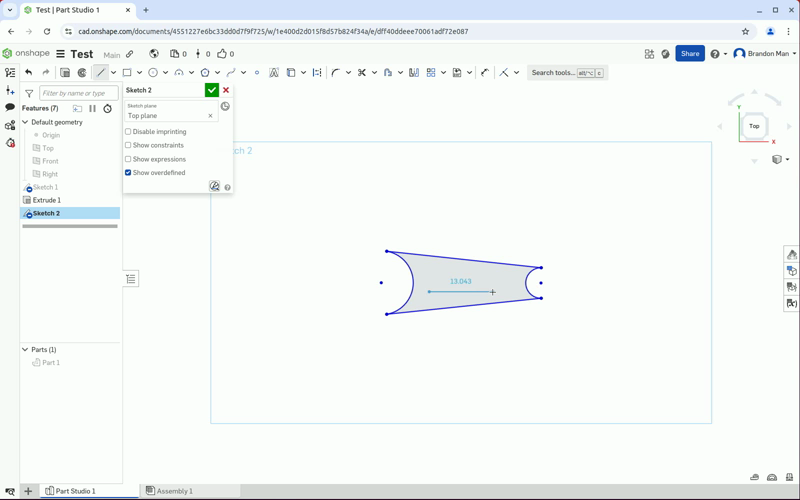
key(esc)
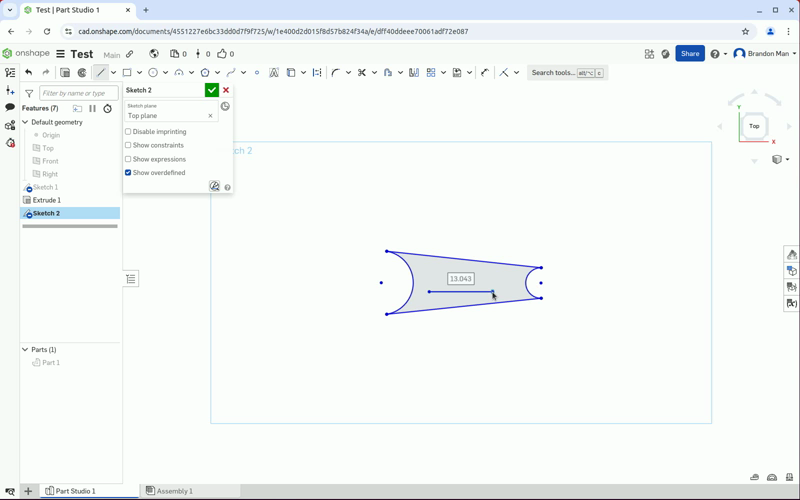
key(a)
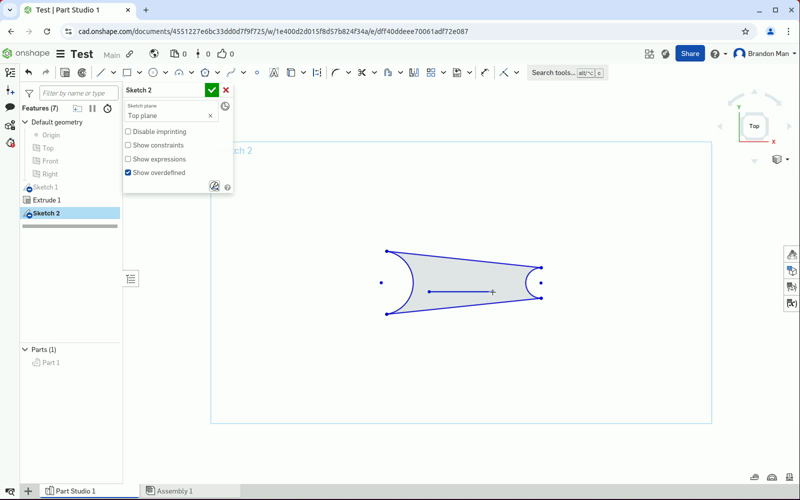
mouse_move(492, 291)
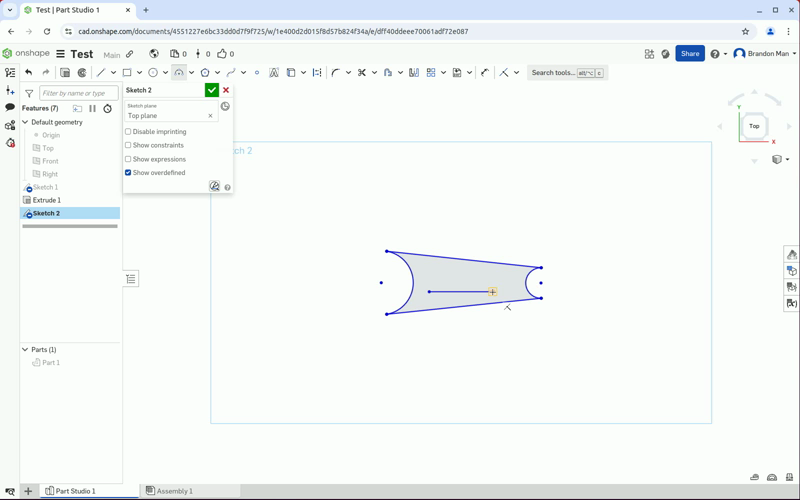
click(492, 291)
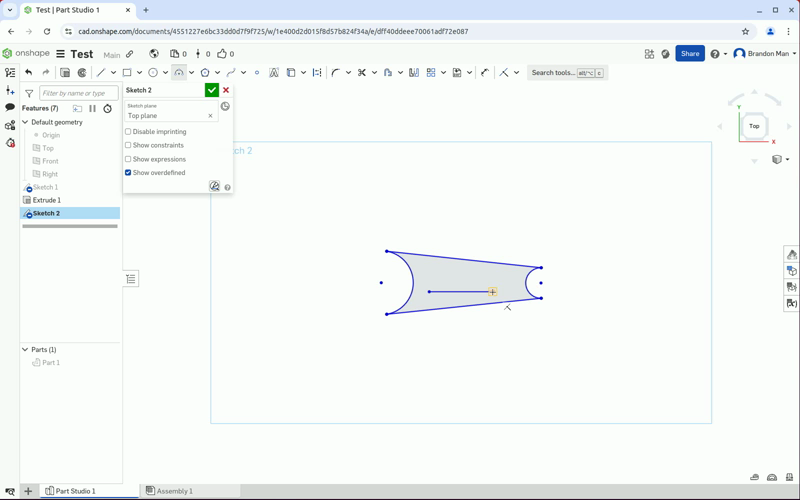
key_down(shift)
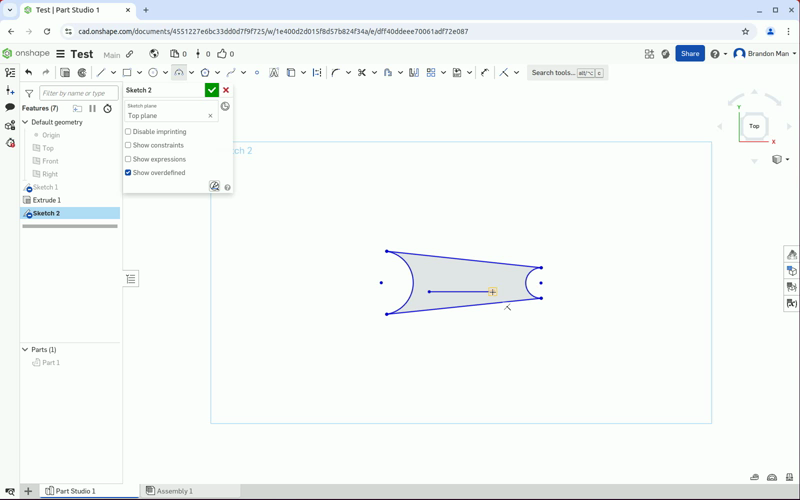
mouse_move(492, 275)
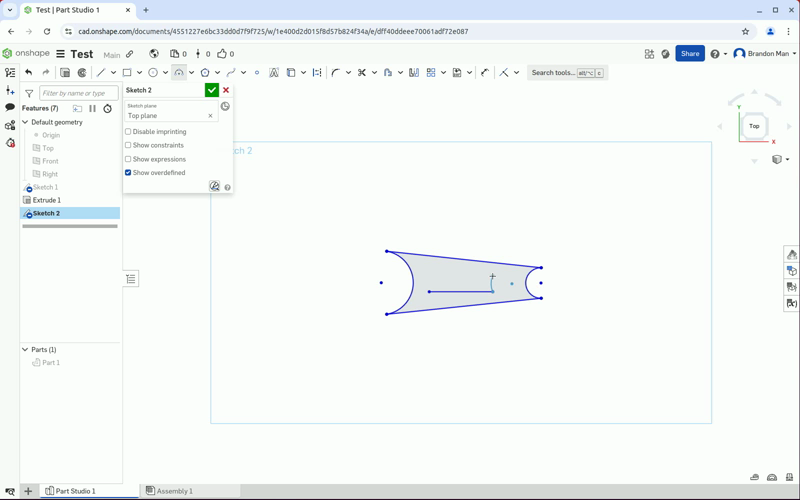
click(492, 275)
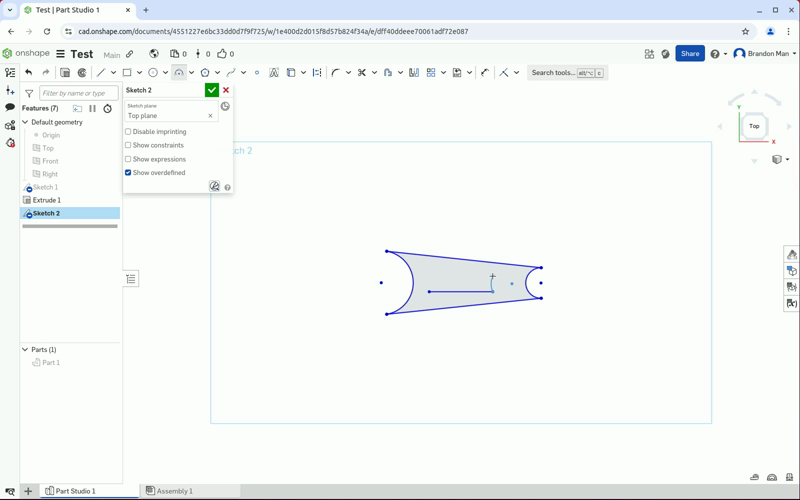
mouse_move(500, 283)
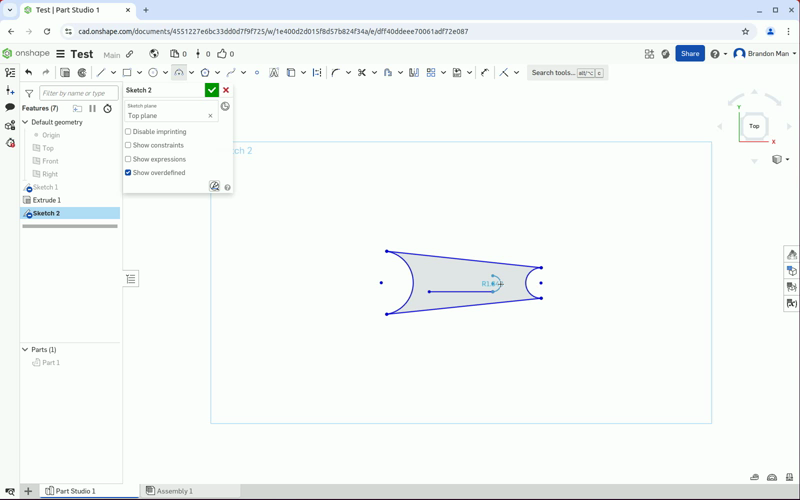
click(500, 283)
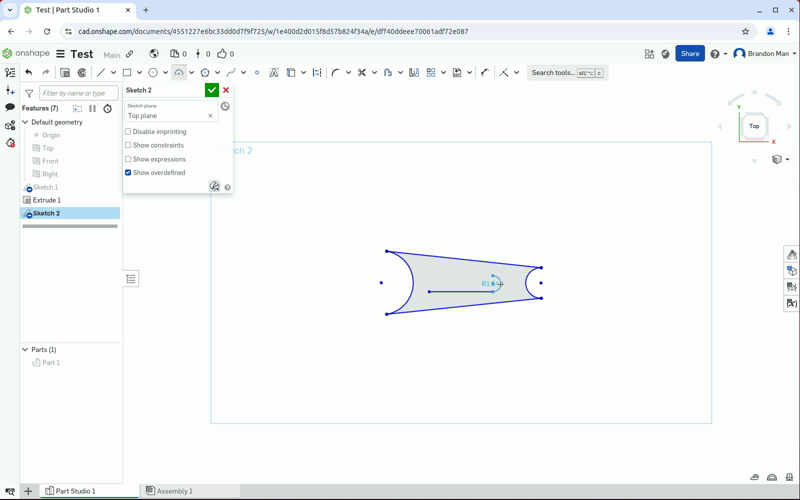
key_up(shift)
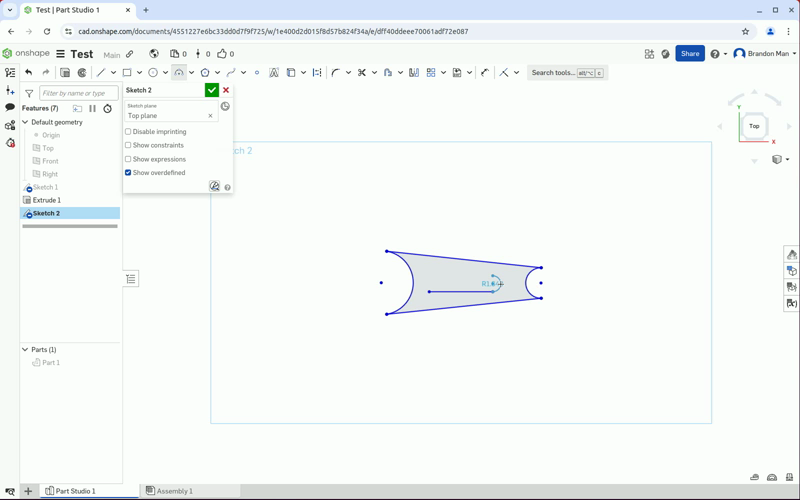
key(esc)
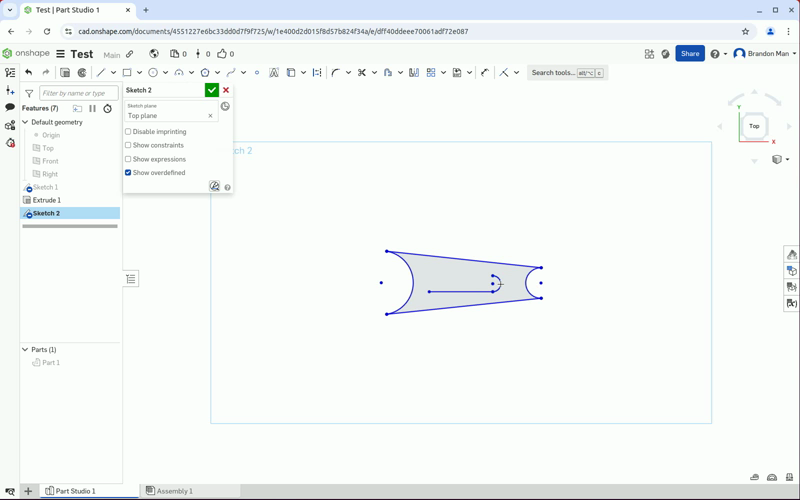
key(l)
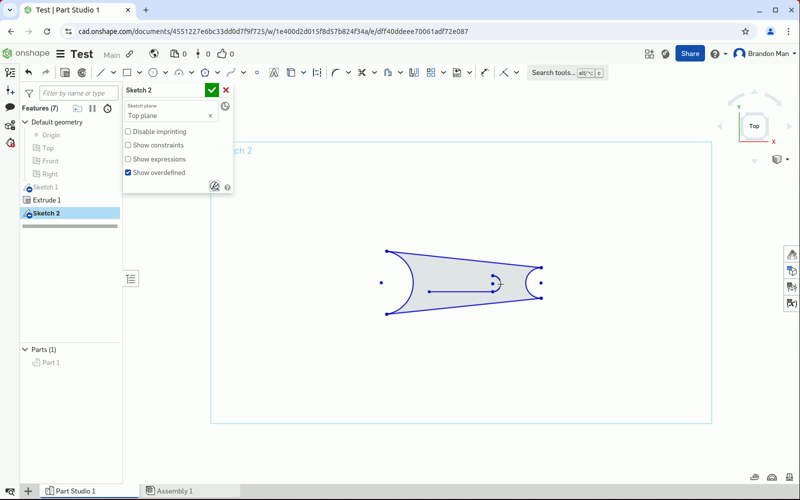
mouse_move(492, 275)
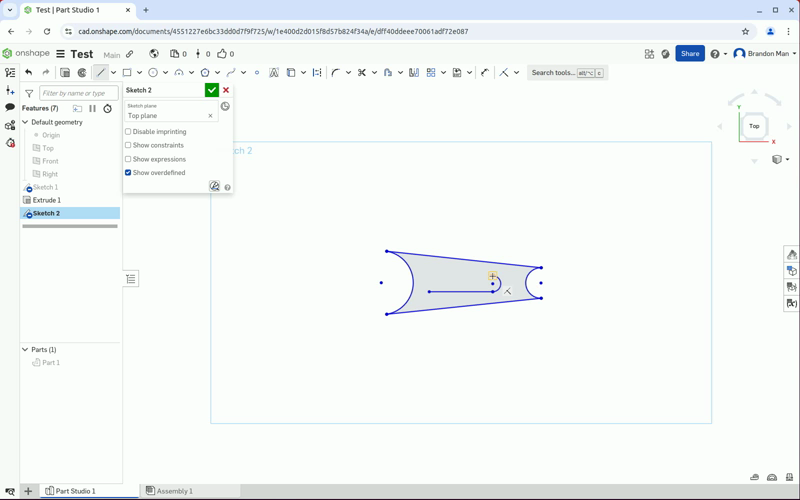
click(492, 275)
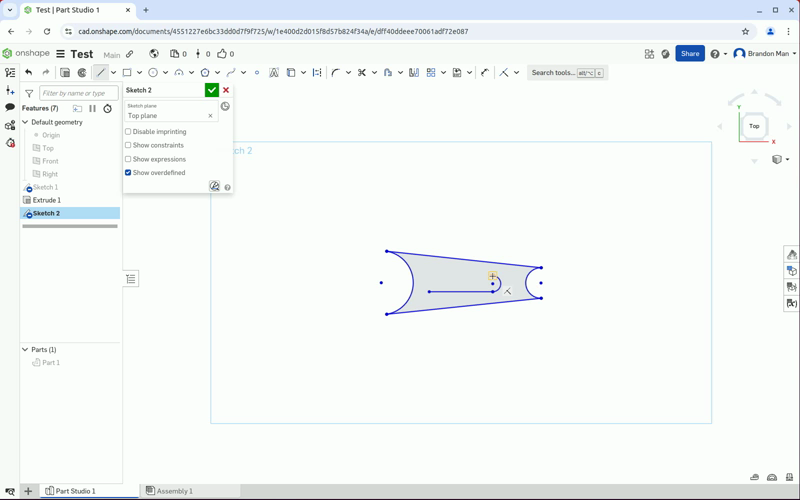
key_down(shift)
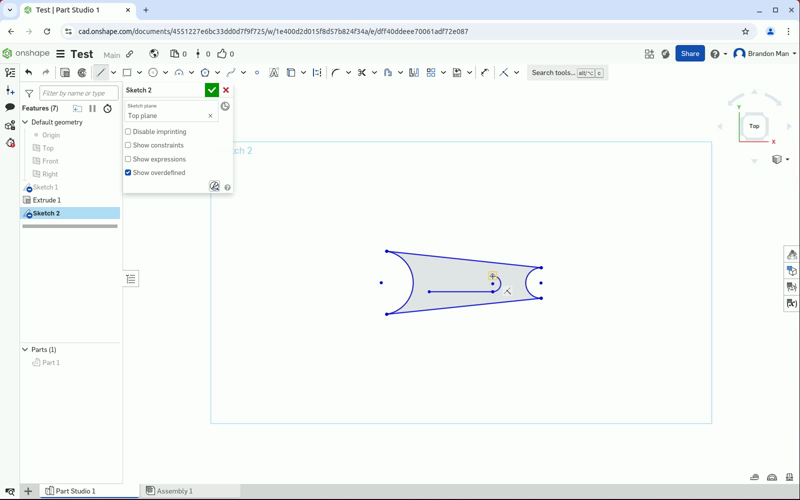
mouse_move(429, 275)
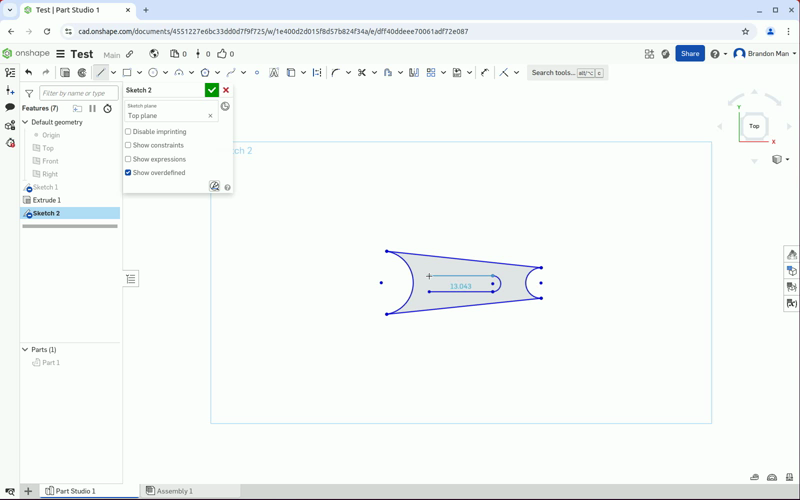
click(429, 275)
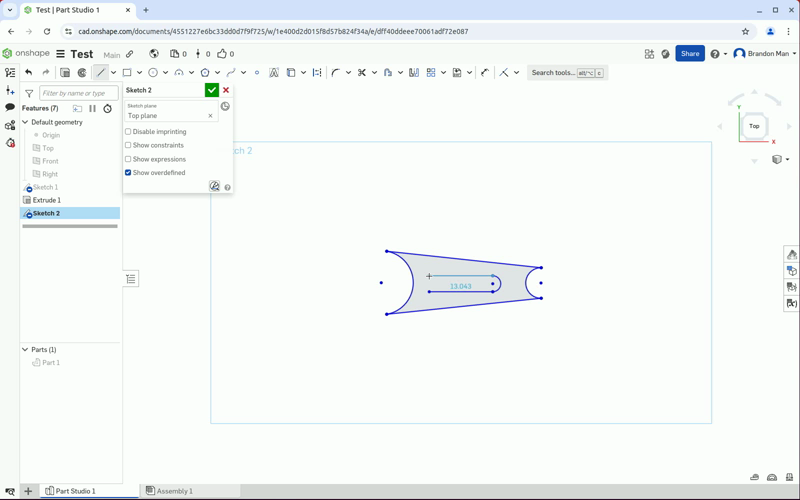
key_up(shift)
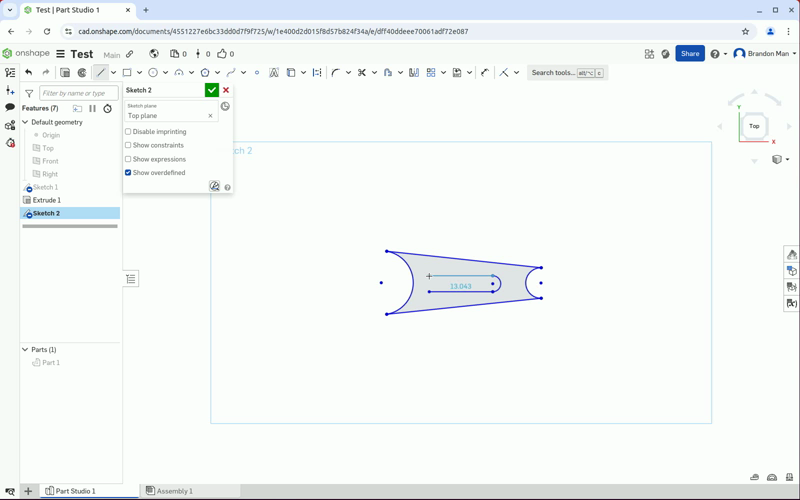
key(esc)
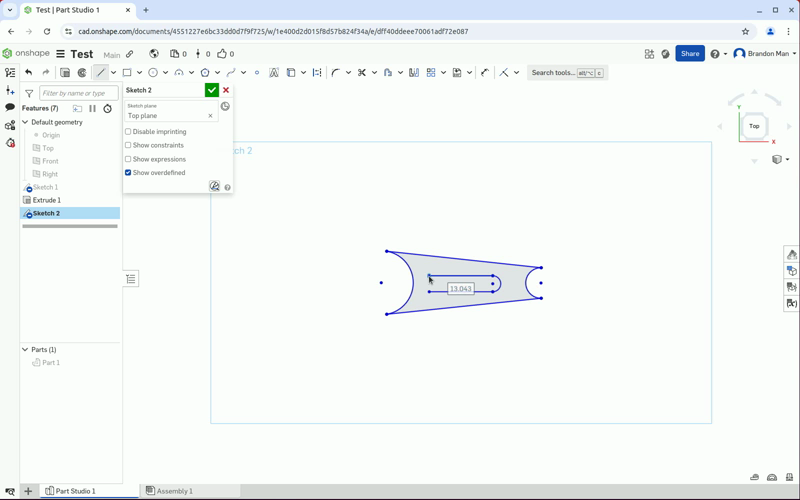
key(a)
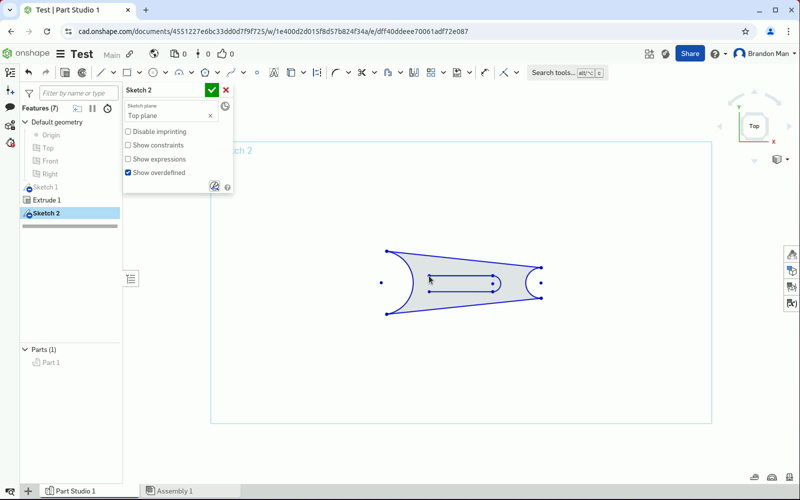
mouse_move(429, 275)
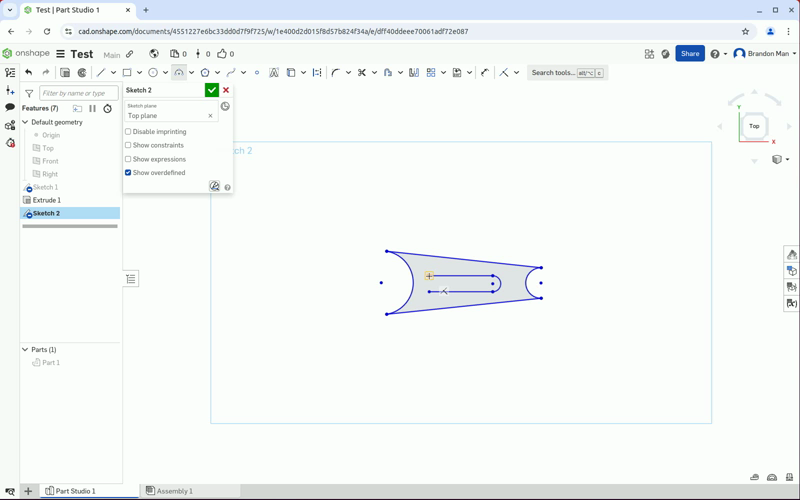
click(429, 275)
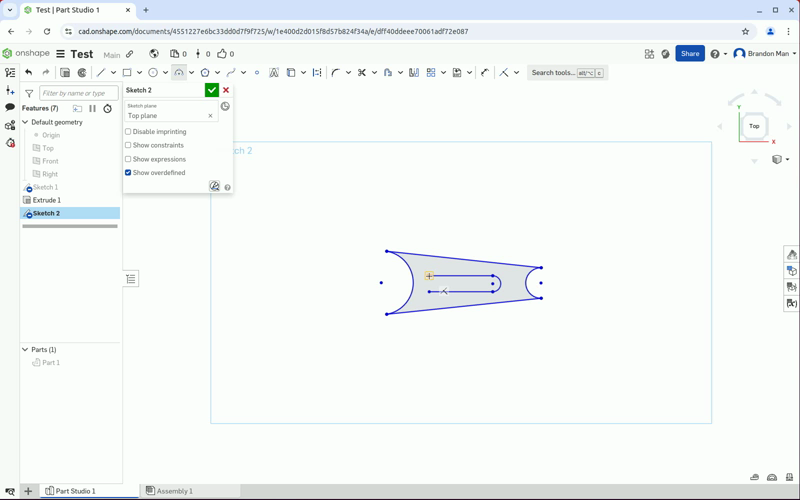
mouse_move(429, 291)
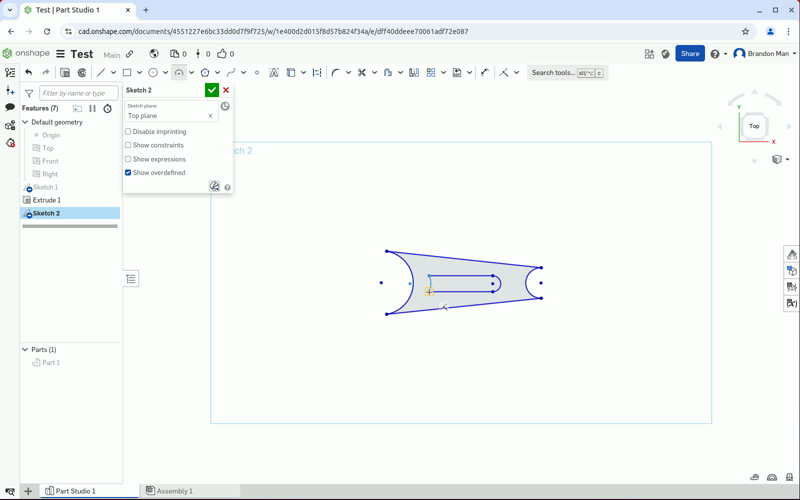
click(429, 291)
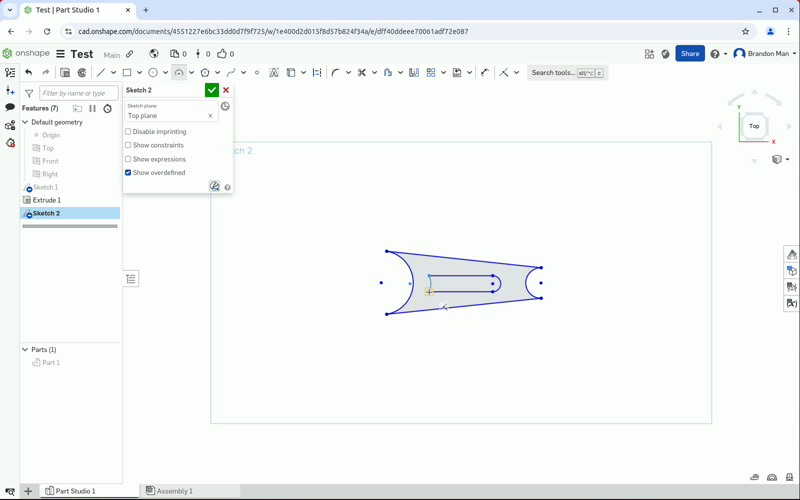
key_down(shift)
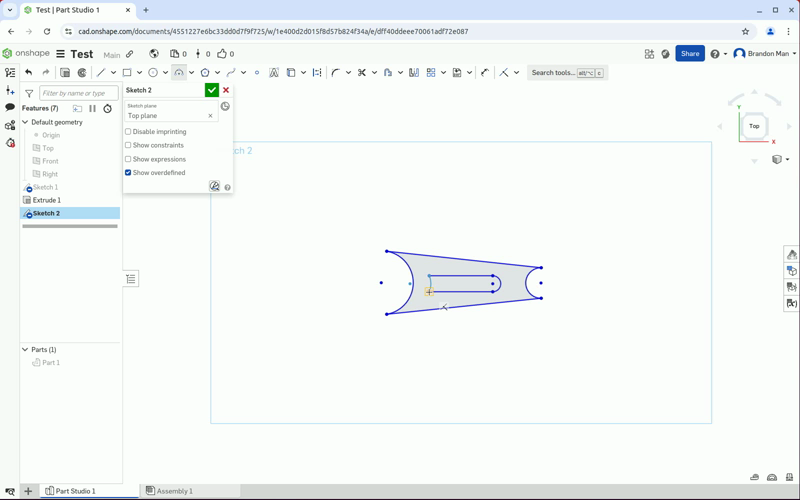
mouse_move(421, 283)
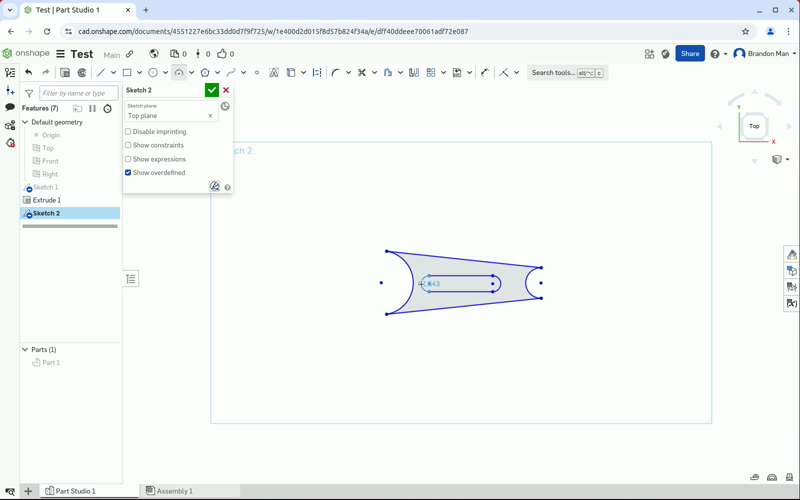
click(421, 283)
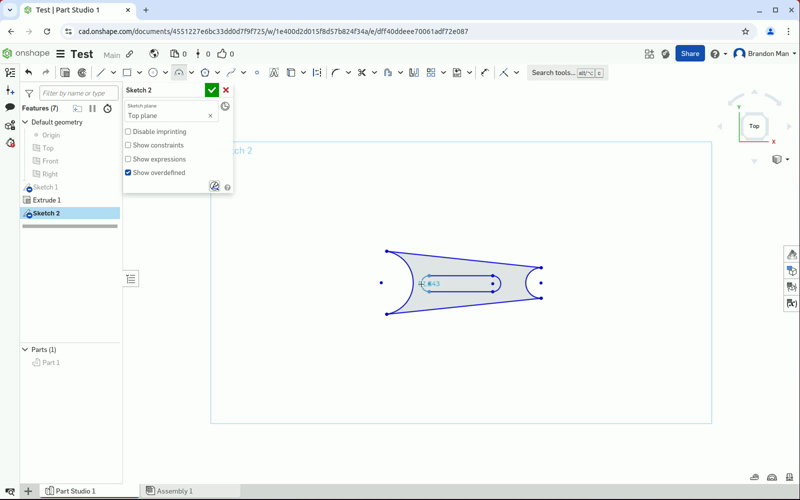
key_up(shift)
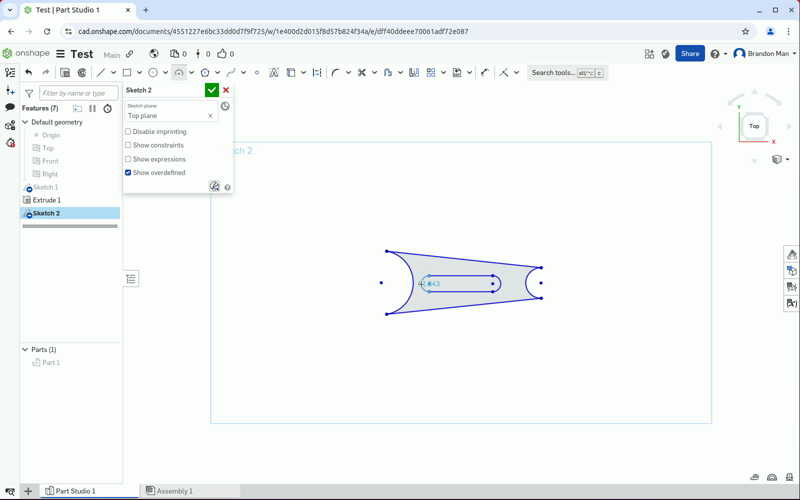
key(esc)
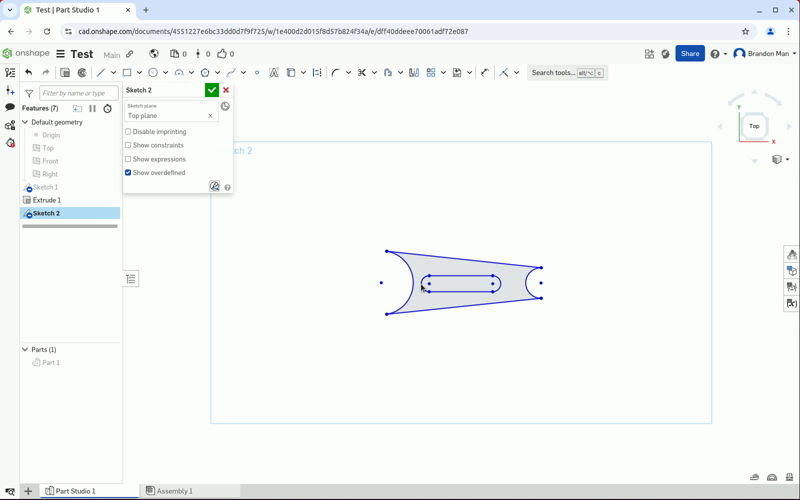
mouse_move(416, 277)
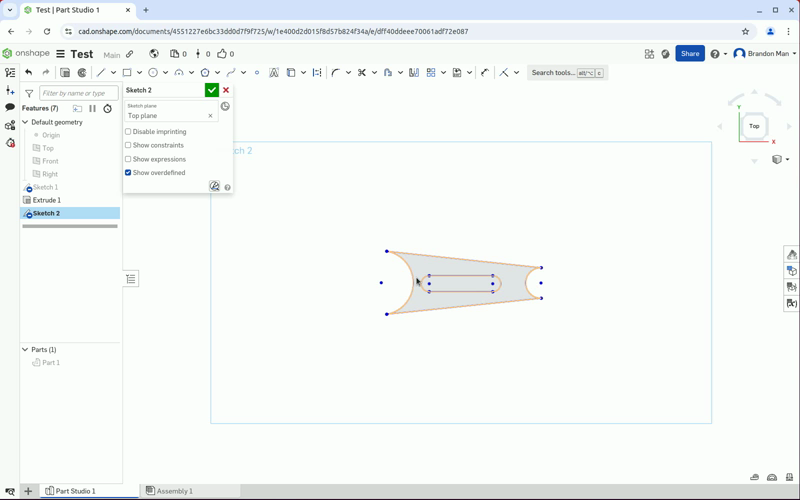
click(416, 277)
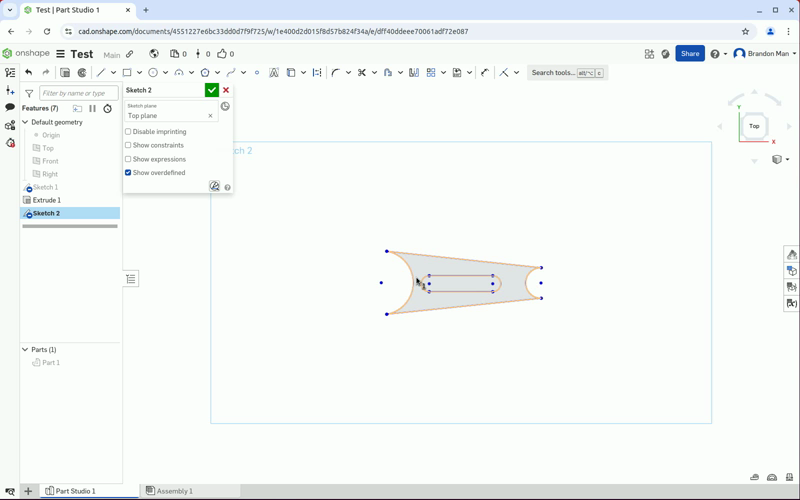
mouse_move(73, 352)
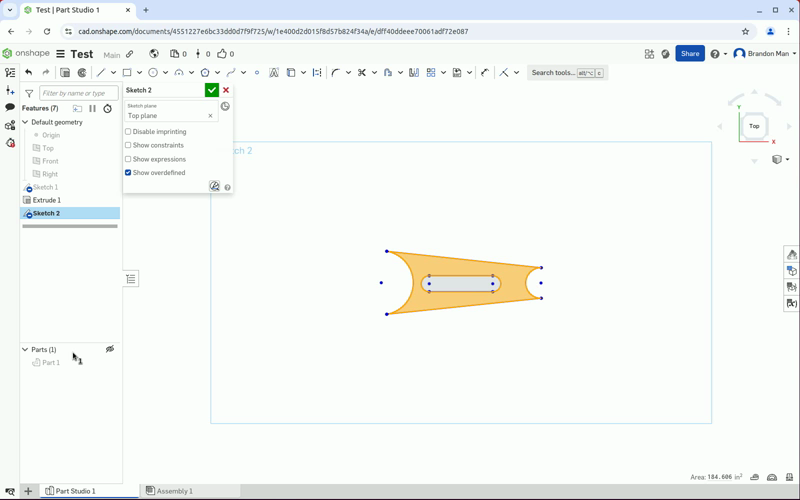
key(shift+y)
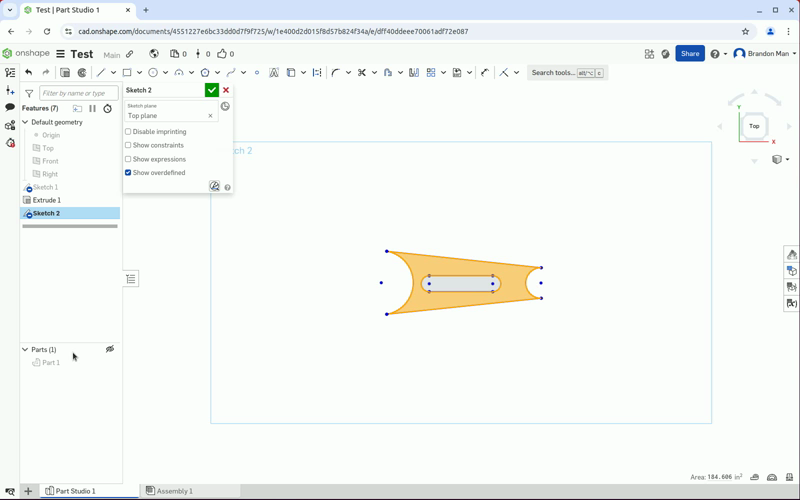
key(shift+e)
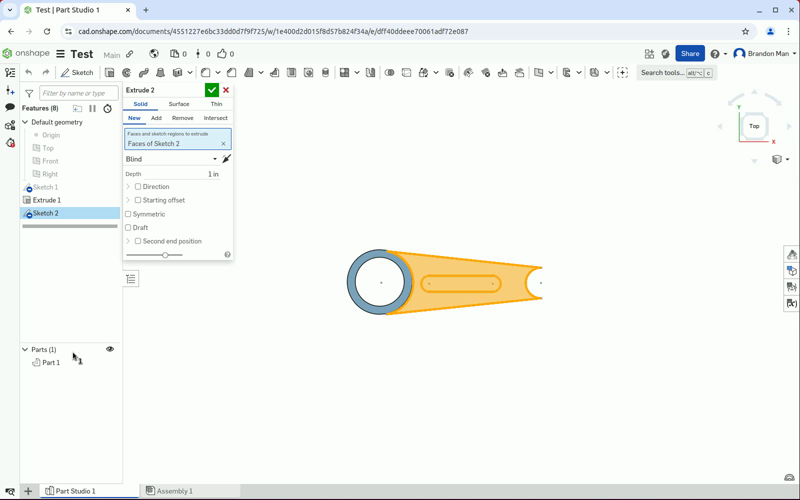
mouse_move(143, 106)
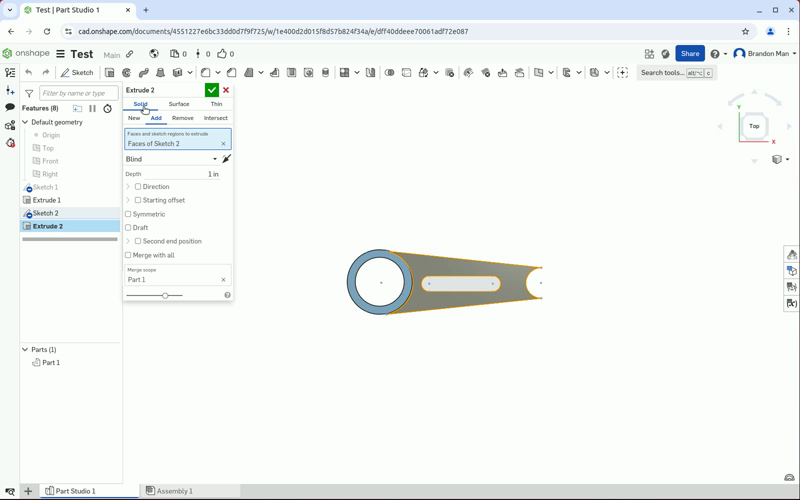
click(143, 106)
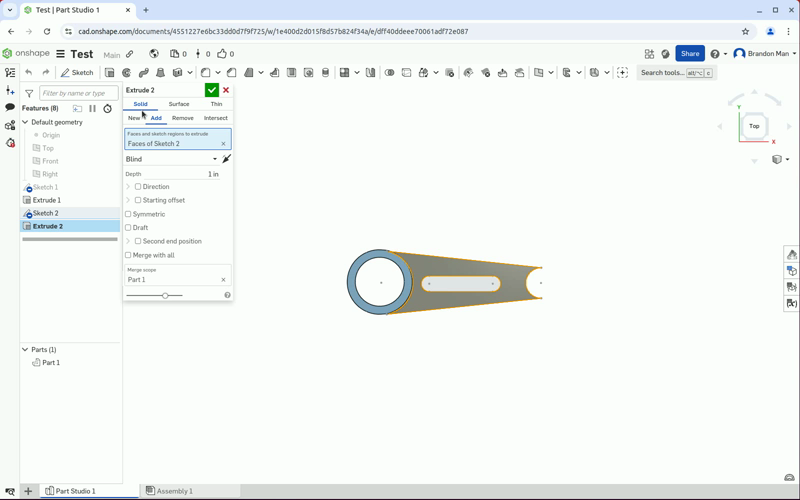
mouse_move(137, 120)
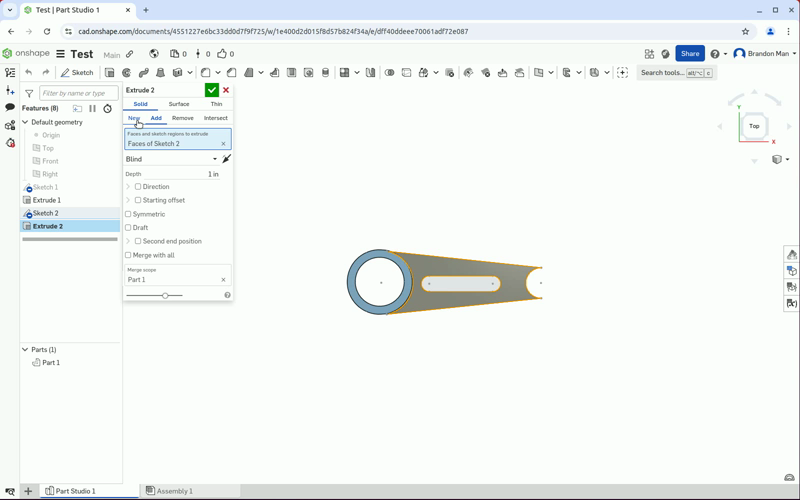
click(137, 120)
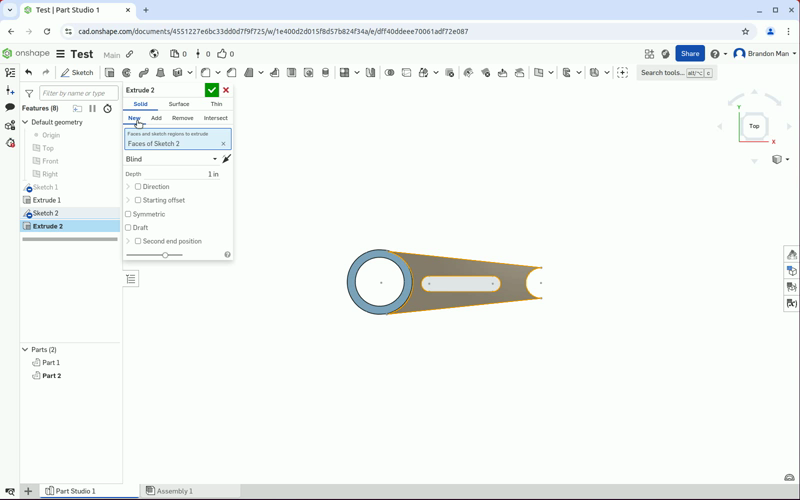
key(tab, 4)
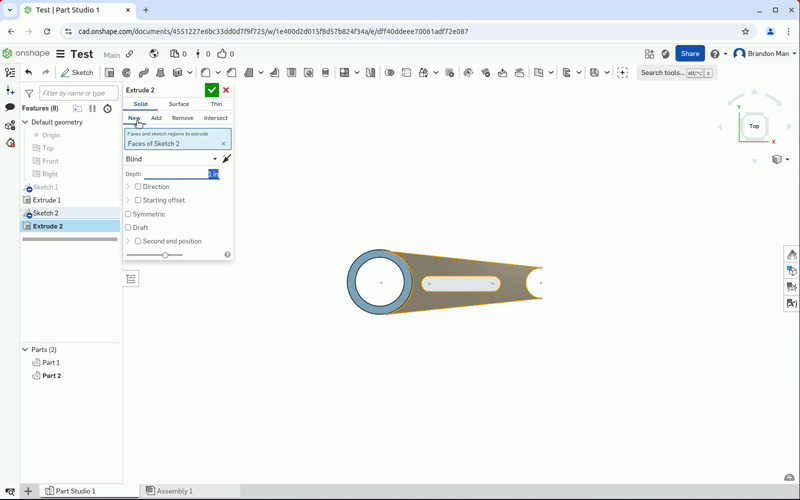
text(6.499)
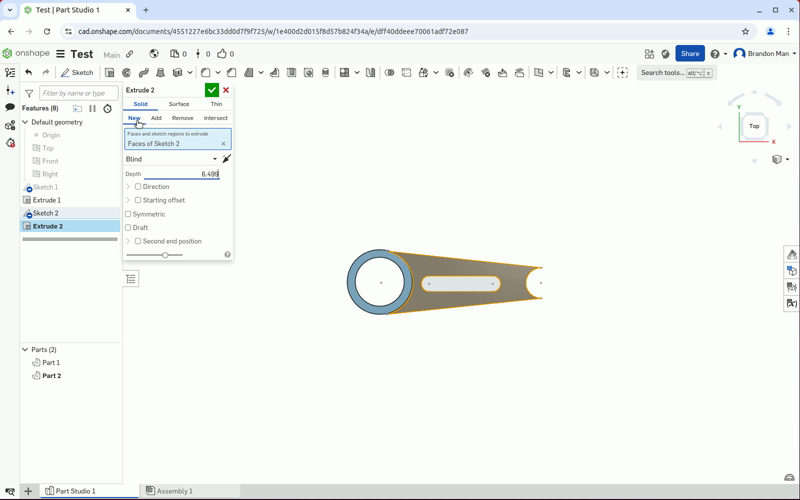
key(enter)
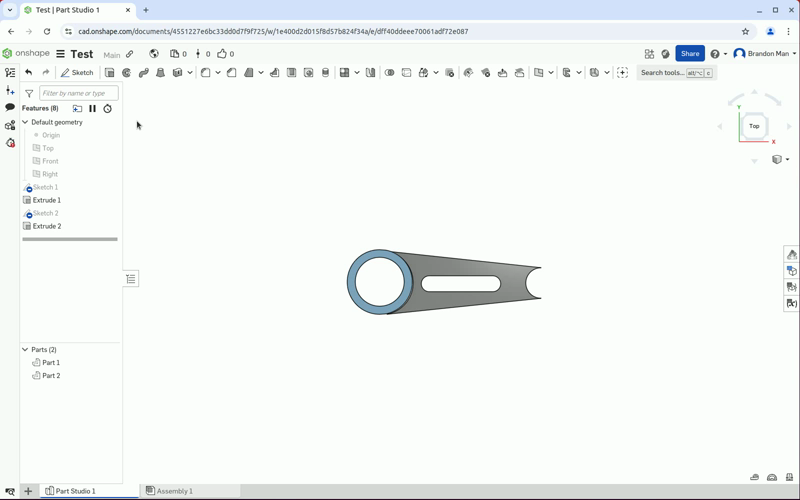
key(shift+h)
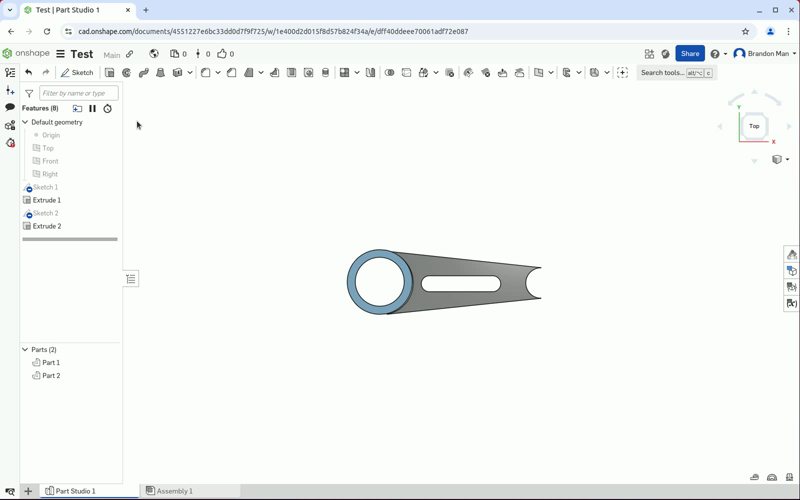
key(shift+h)
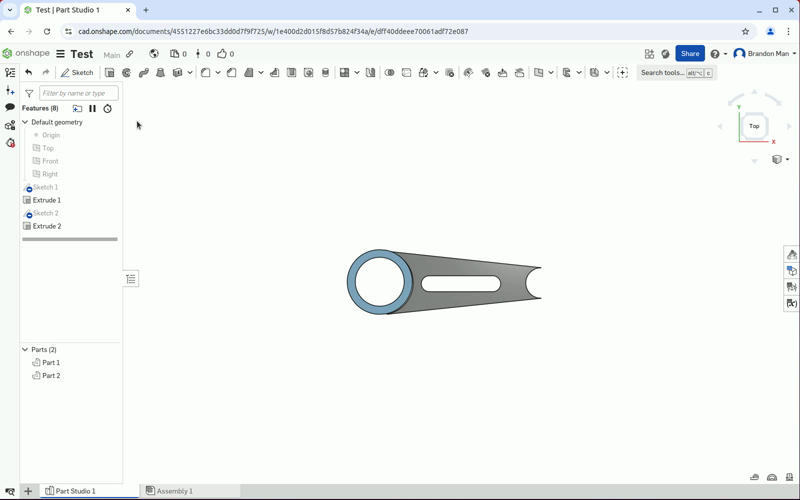
mouse_move(73, 189)
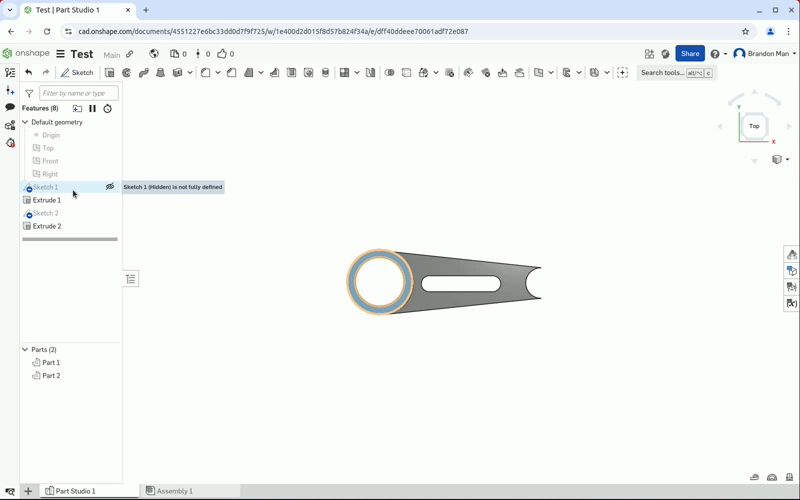
click(73, 189)
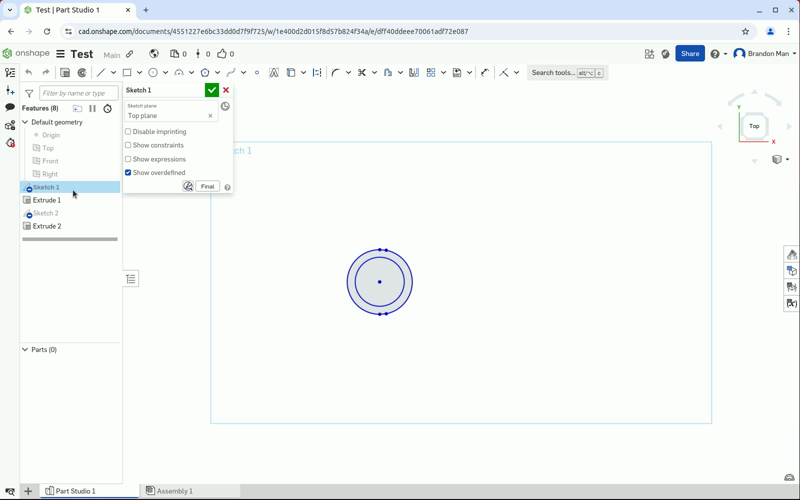
mouse_move(229, 92)
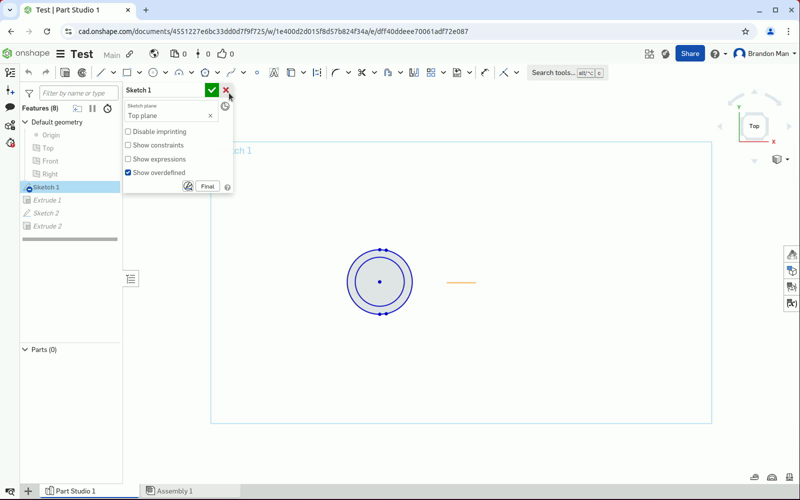
click(229, 92)
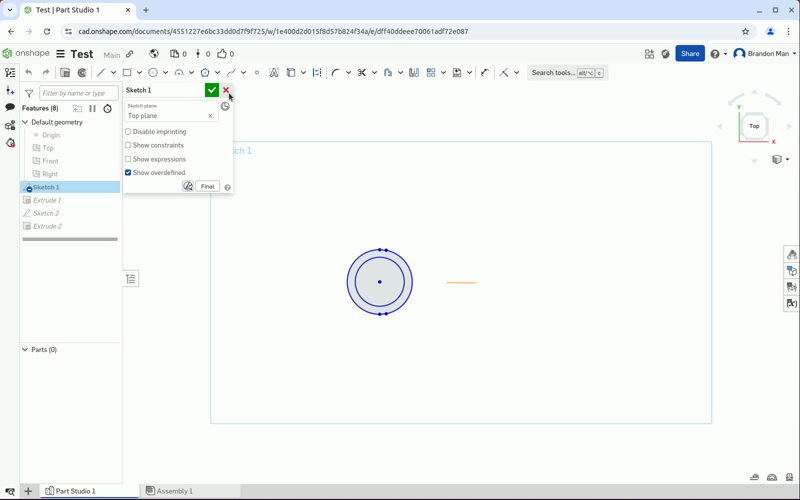
key(shift+s)
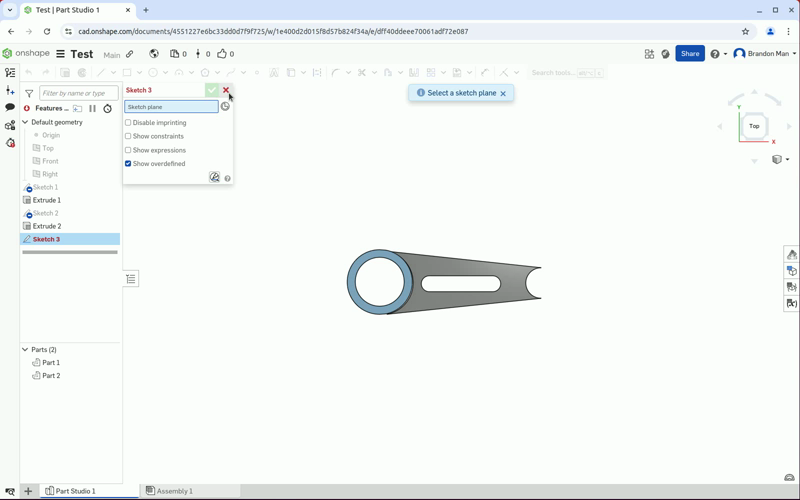
mouse_move(73, 150)
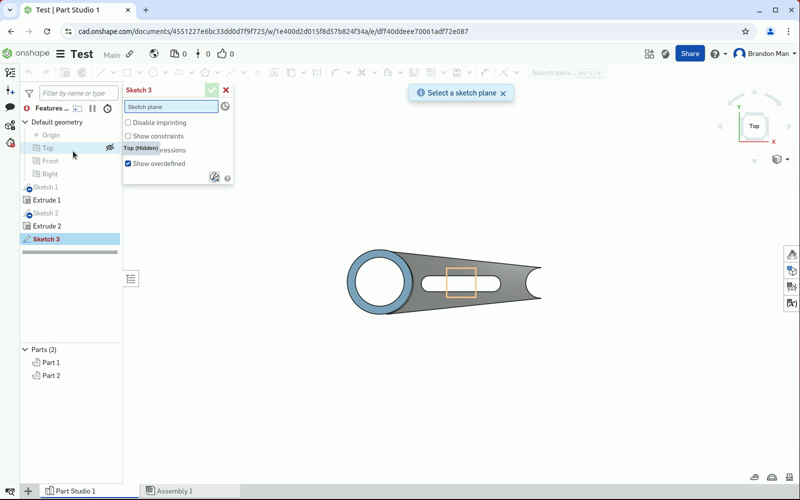
click(73, 150)
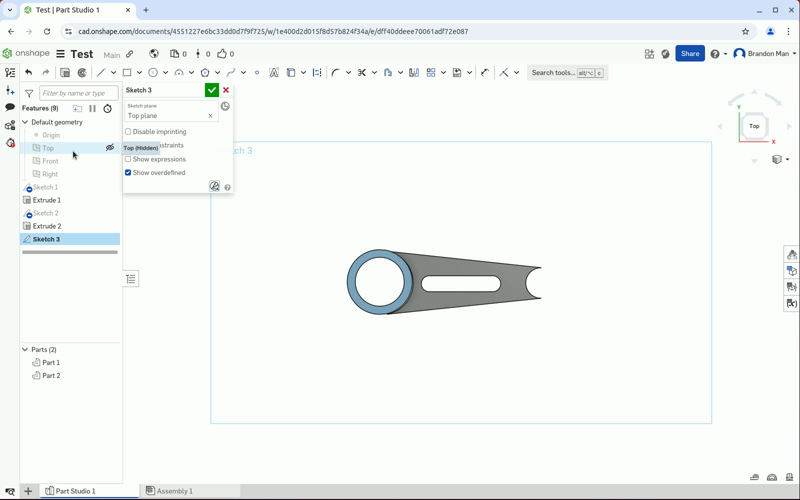
mouse_move(73, 352)
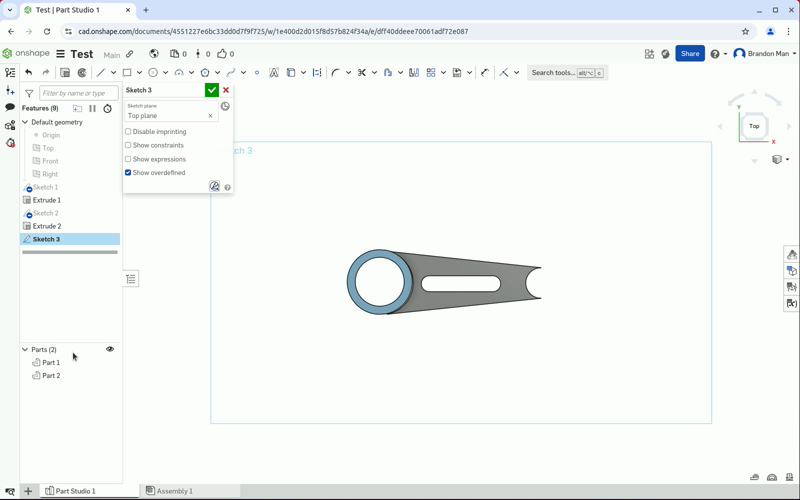
key(y)
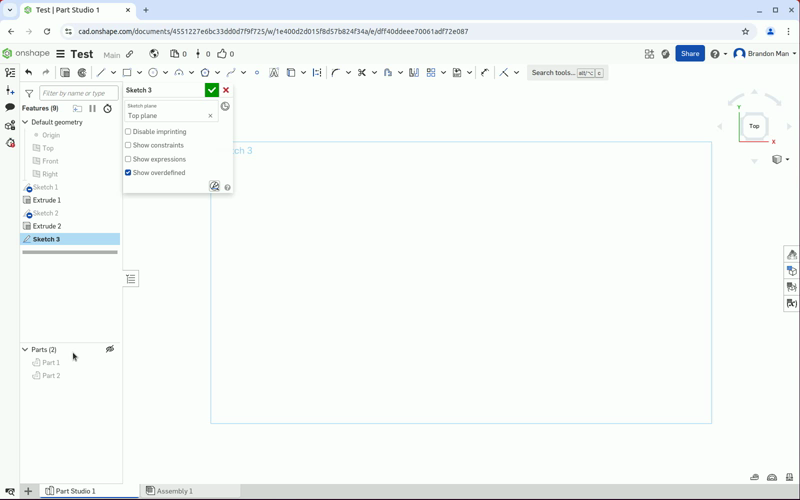
key(c)
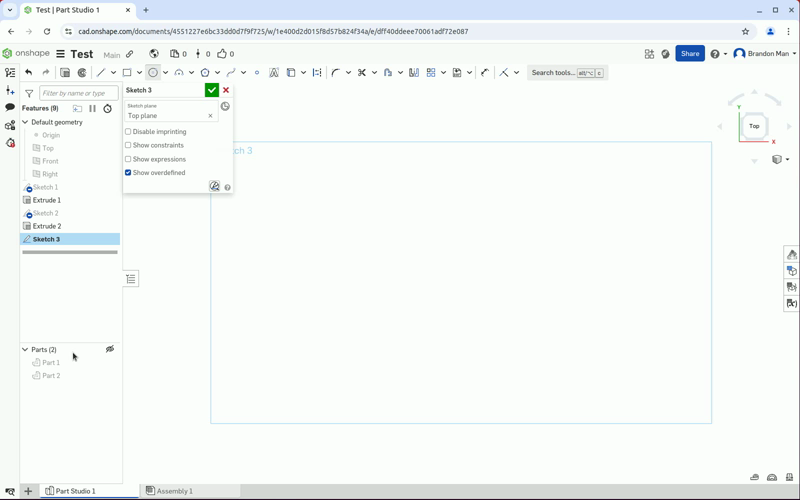
key_down(shift)
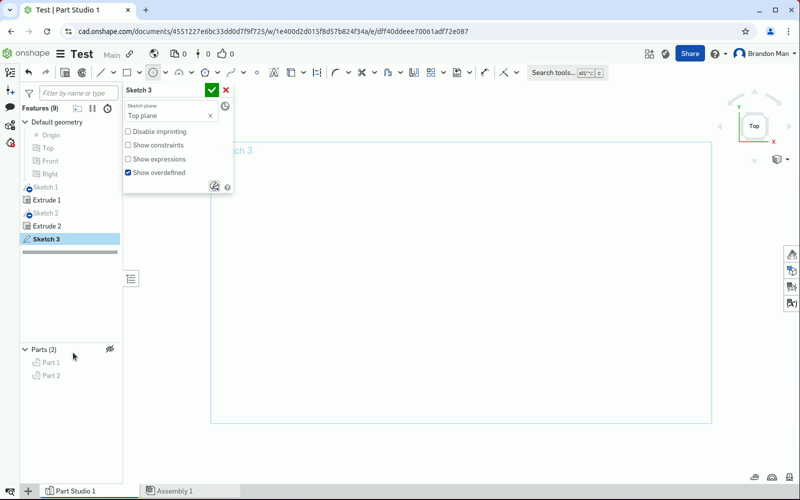
mouse_move(541, 282)
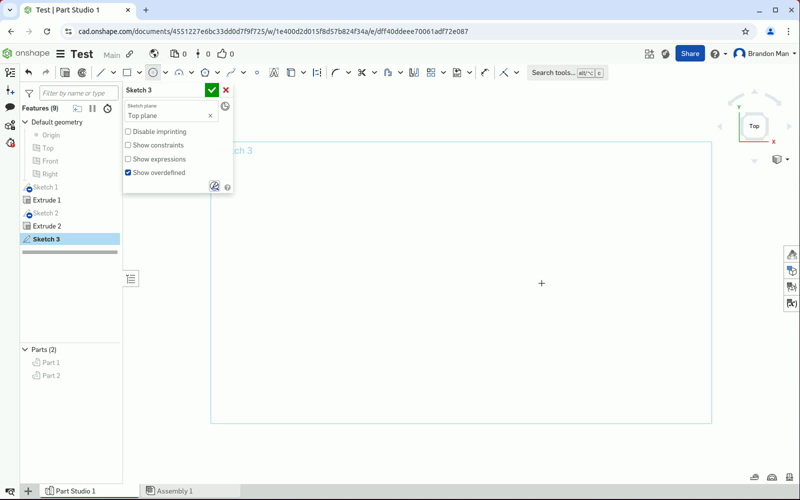
click(541, 282)
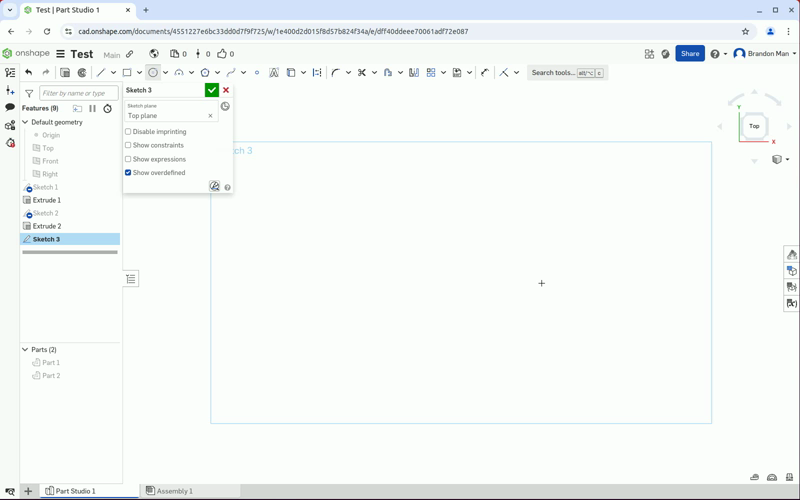
key_up(shift)
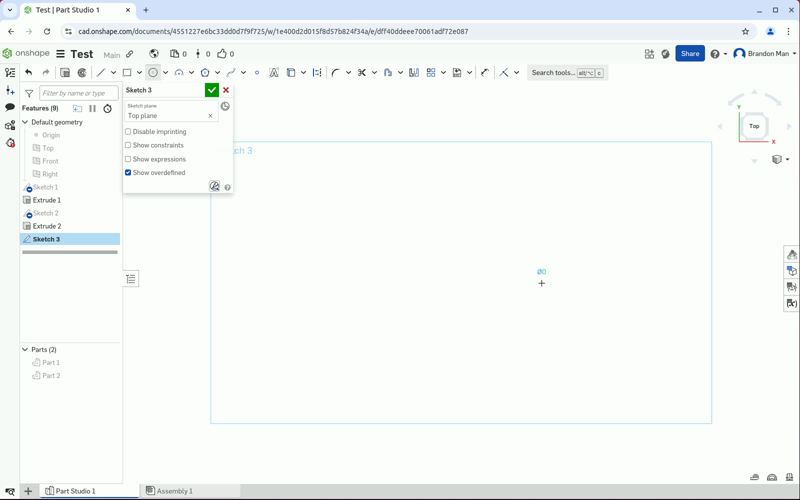
mouse_move(558, 282)
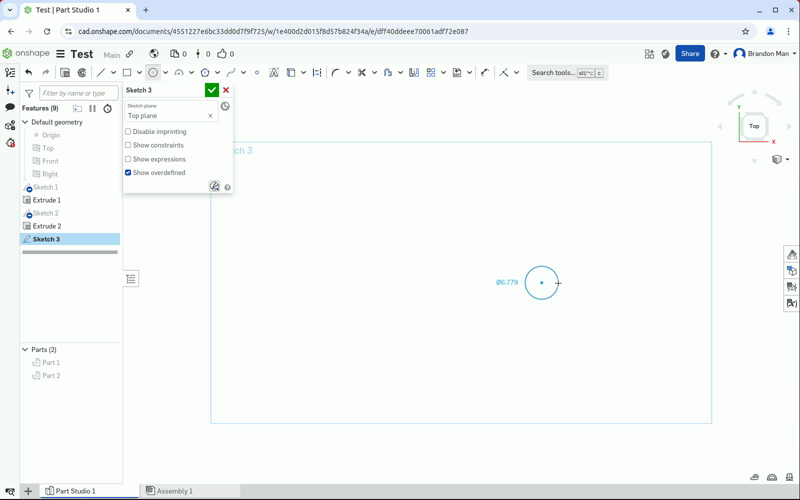
click(558, 282)
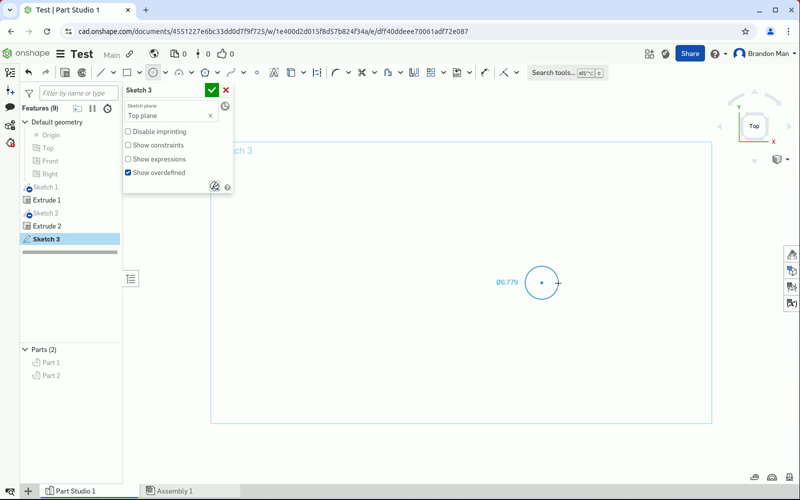
key(esc)
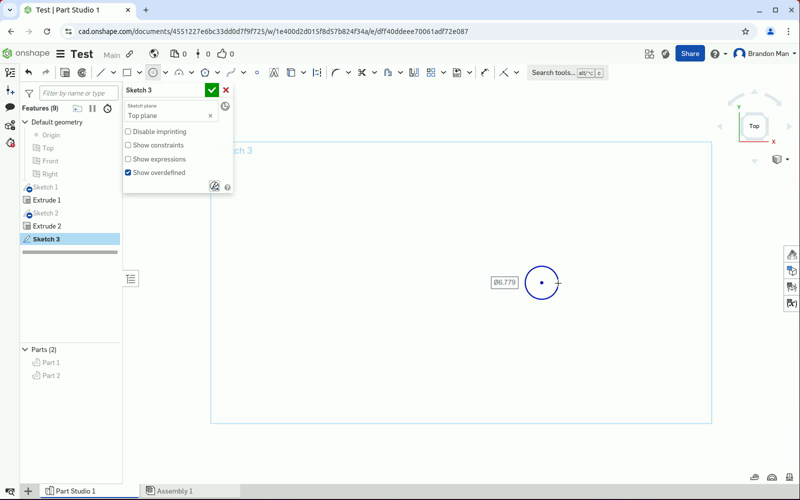
key(c)
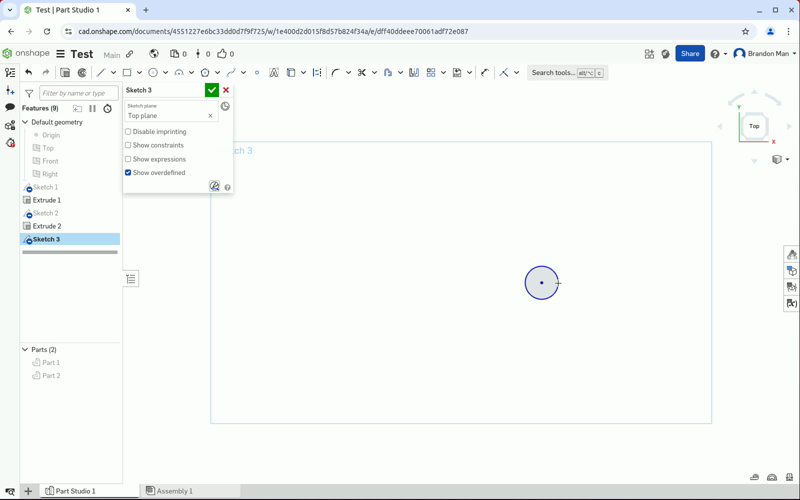
key_down(shift)
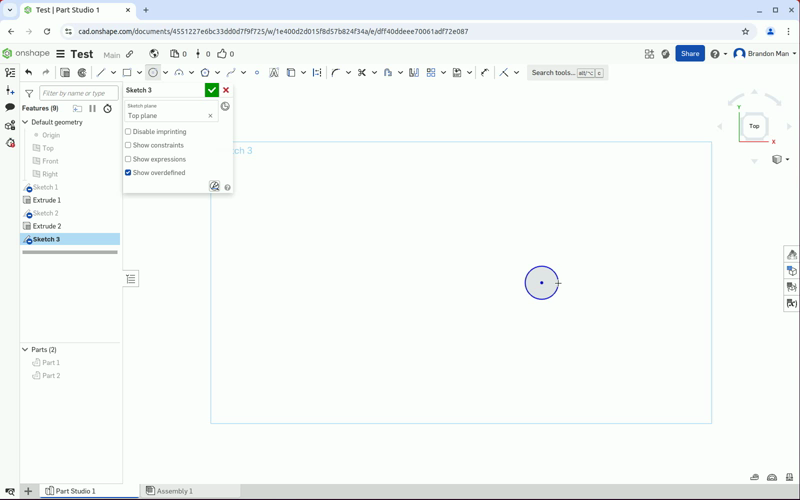
mouse_move(541, 282)
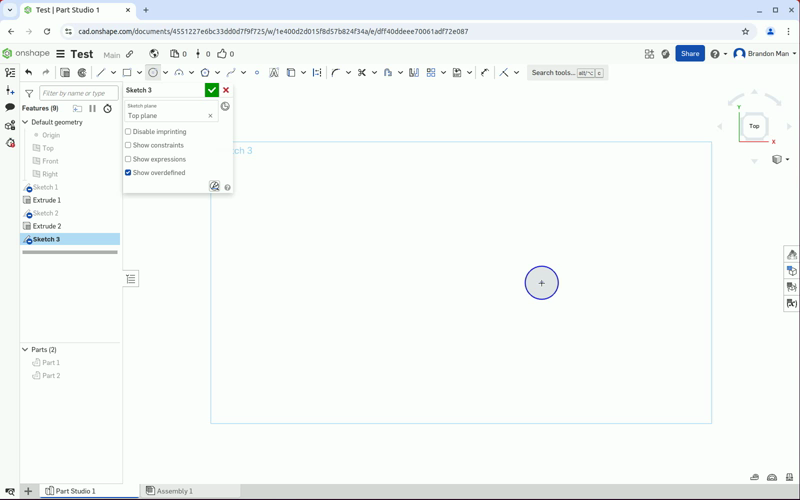
click(541, 282)
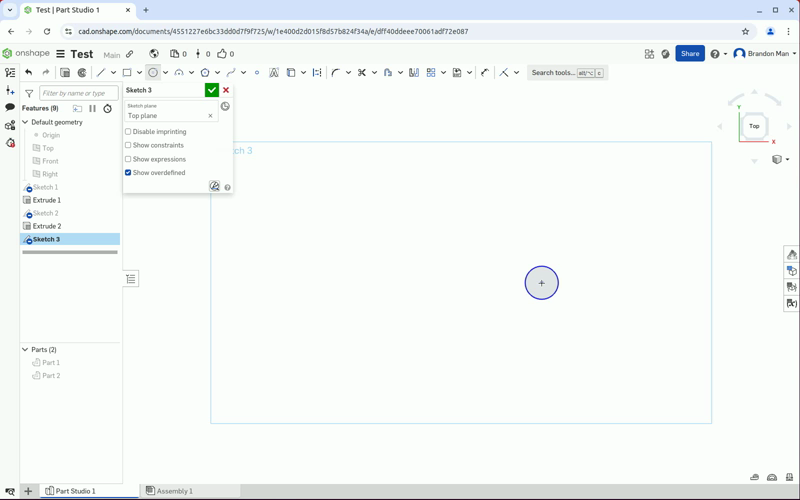
key_up(shift)
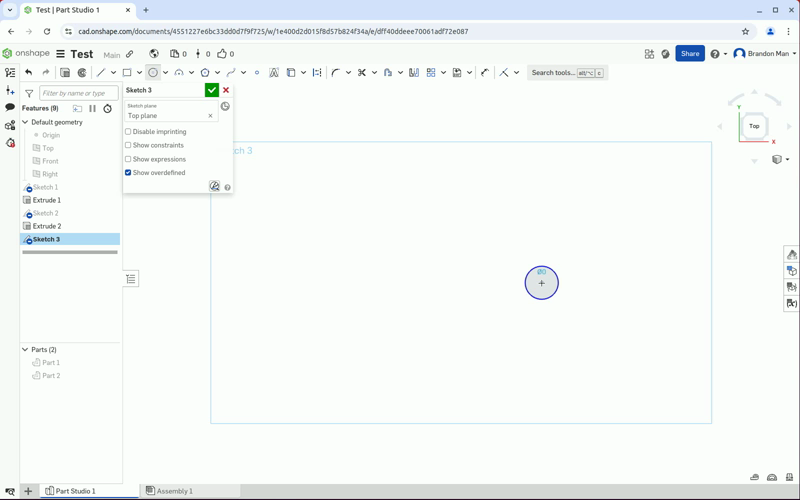
mouse_move(549, 282)
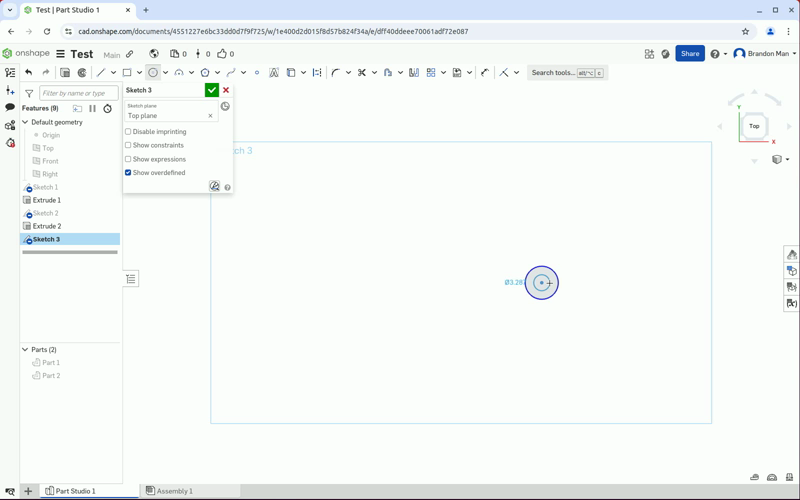
click(549, 282)
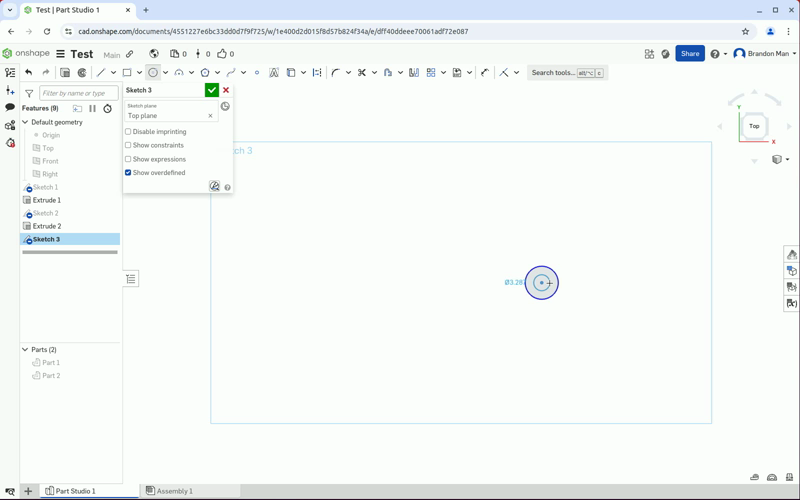
key(esc)
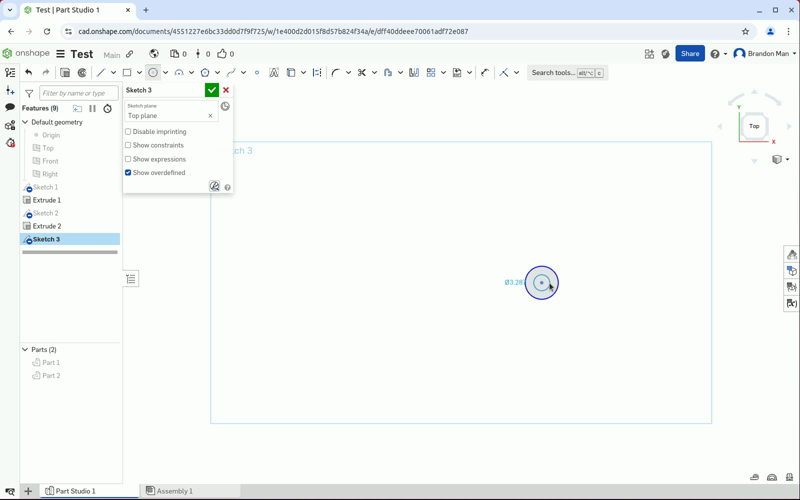
mouse_move(551, 292)
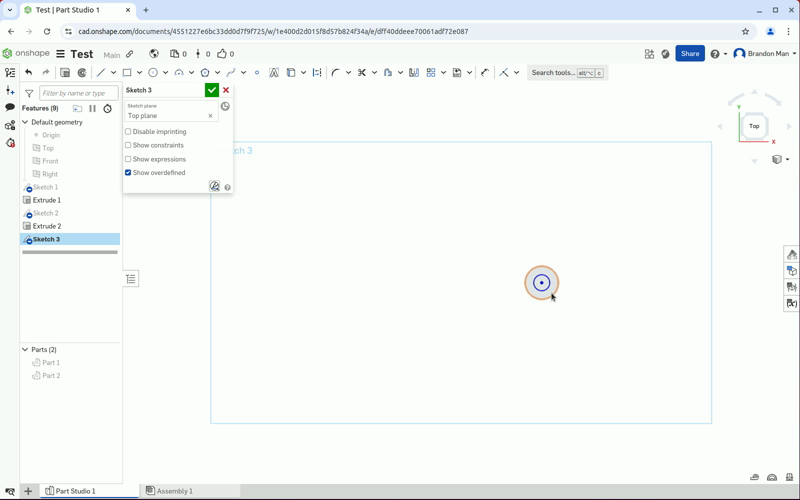
scroll(6)
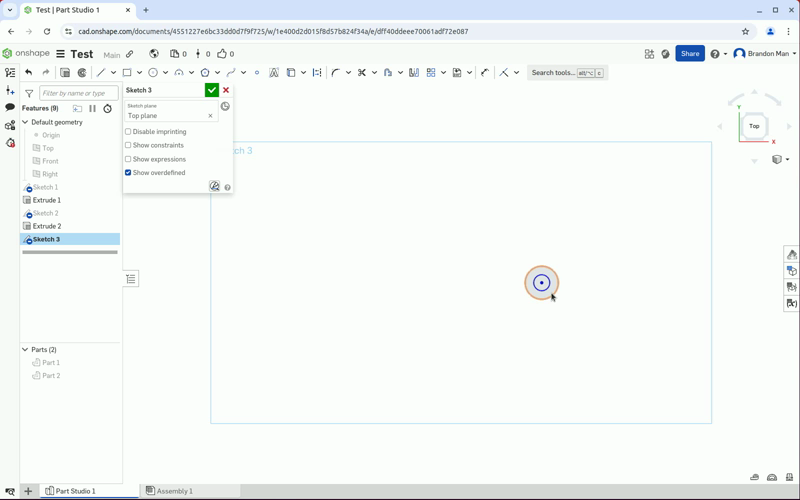
scroll(6)
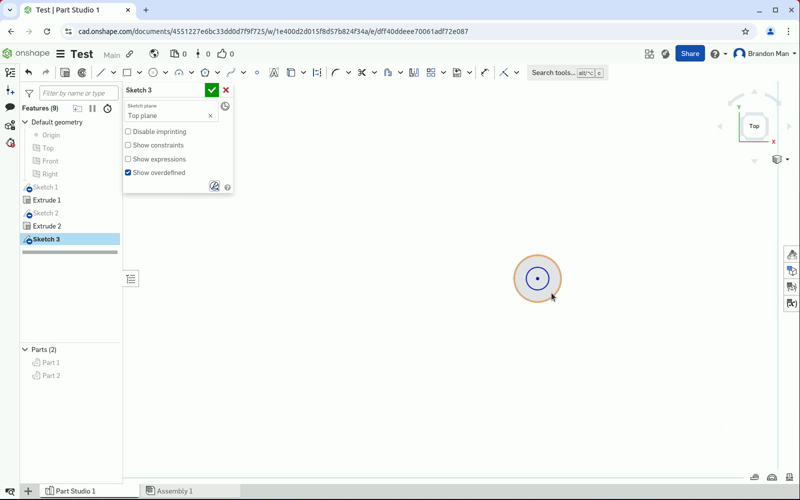
scroll(6)
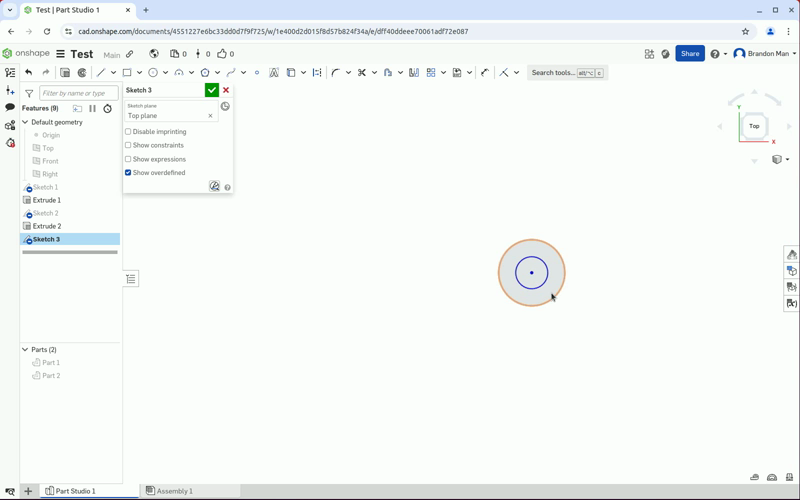
scroll(6)
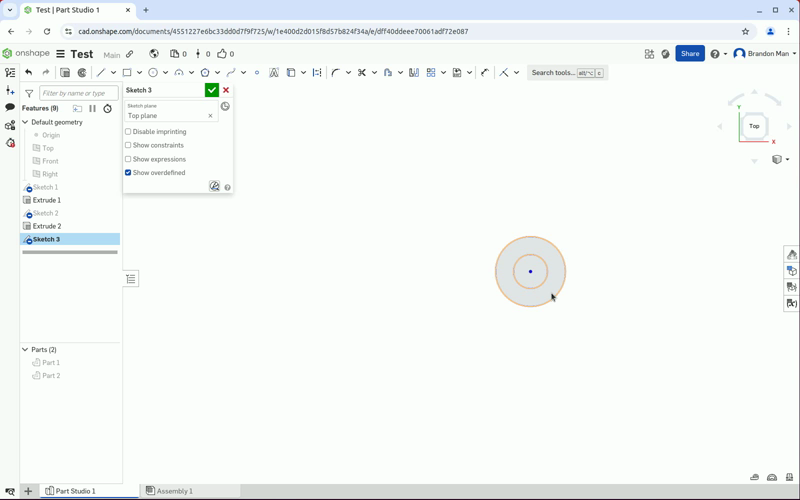
scroll(6)
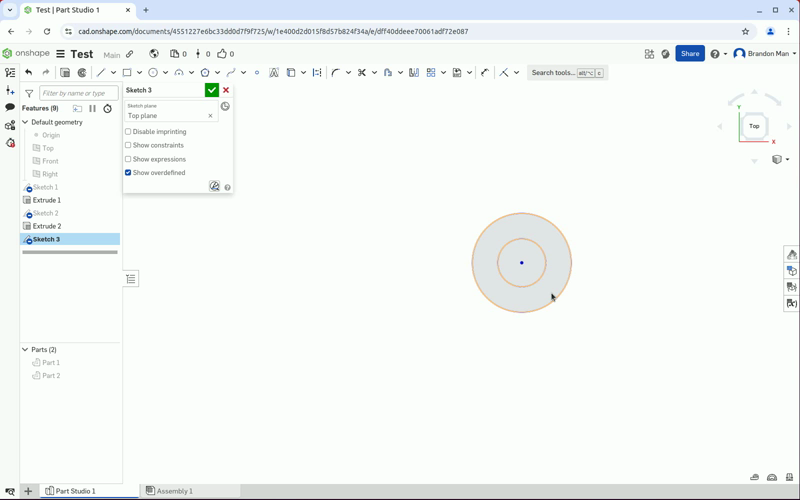
scroll(6)
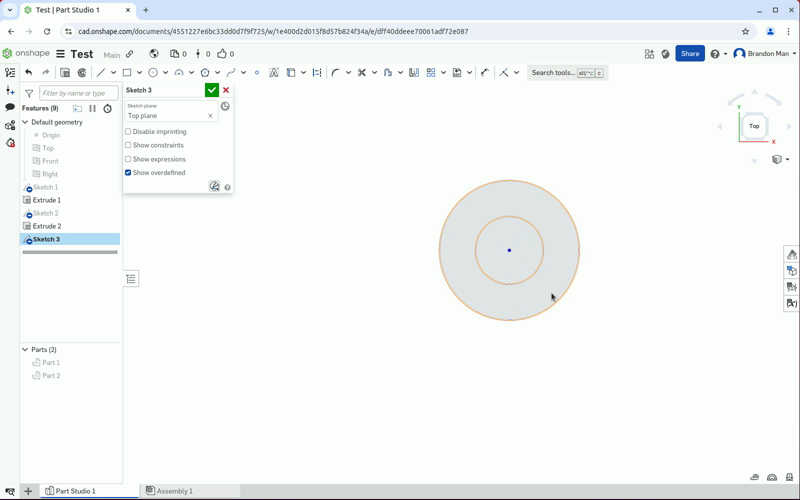
scroll(6)
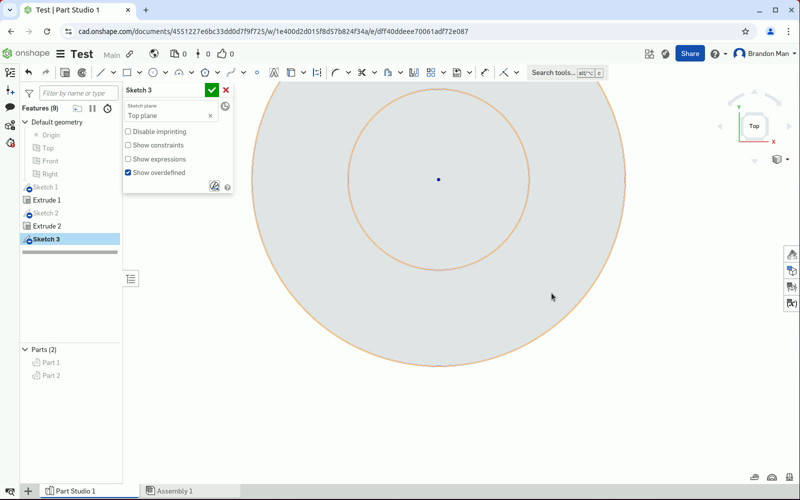
click(551, 292)
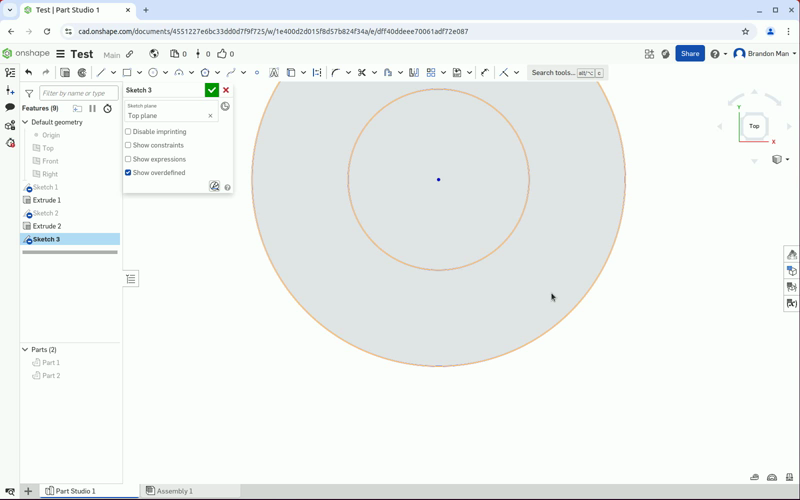
scroll(-6)
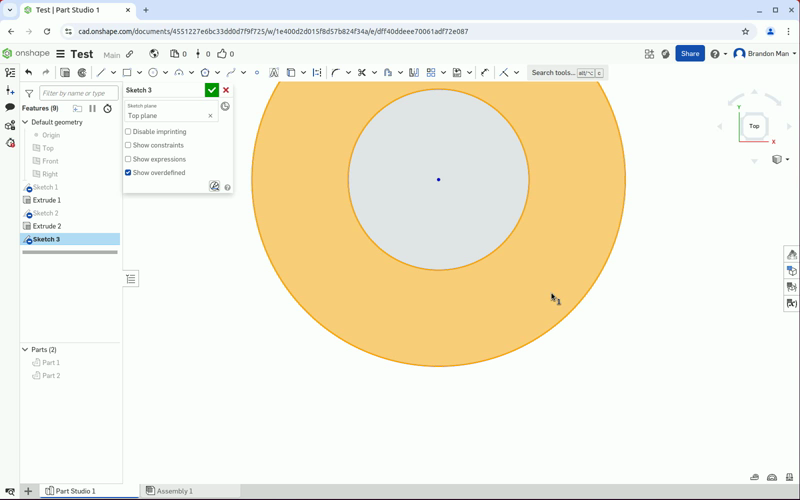
scroll(-6)
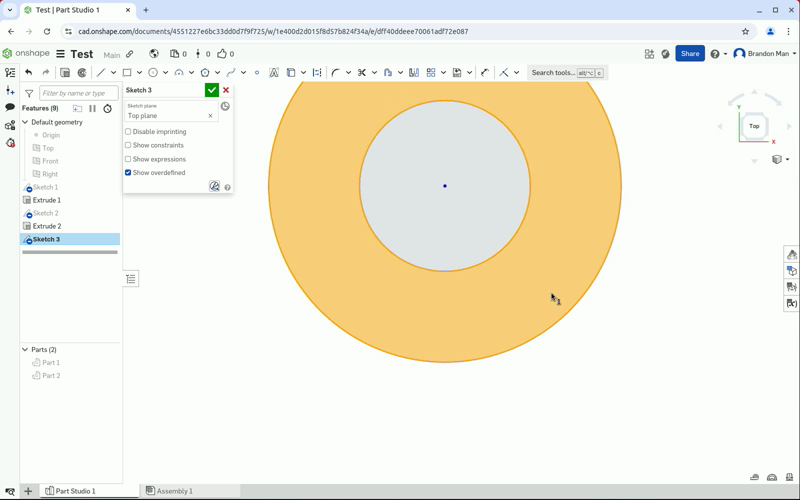
scroll(-6)
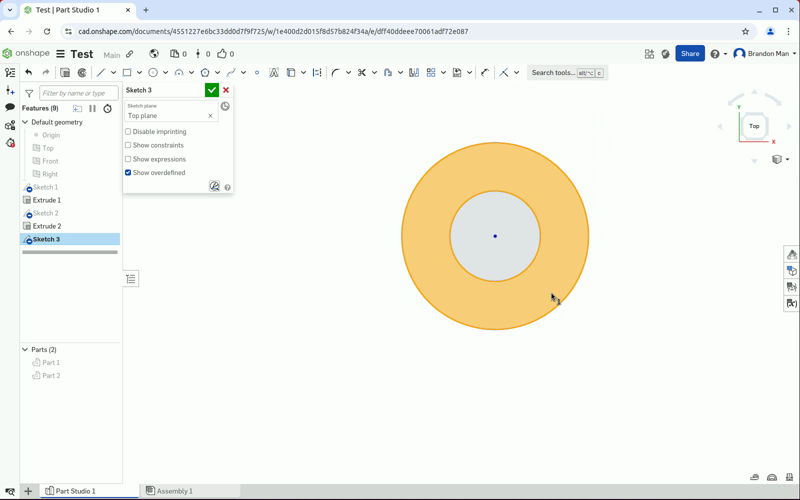
scroll(-6)
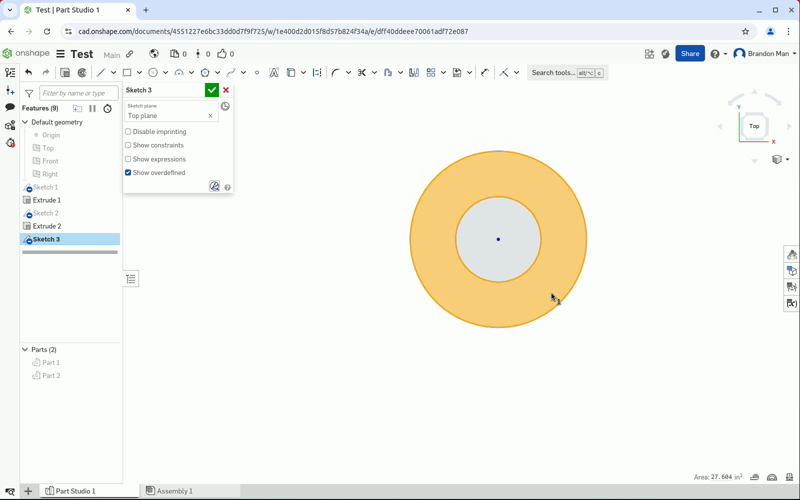
scroll(-6)
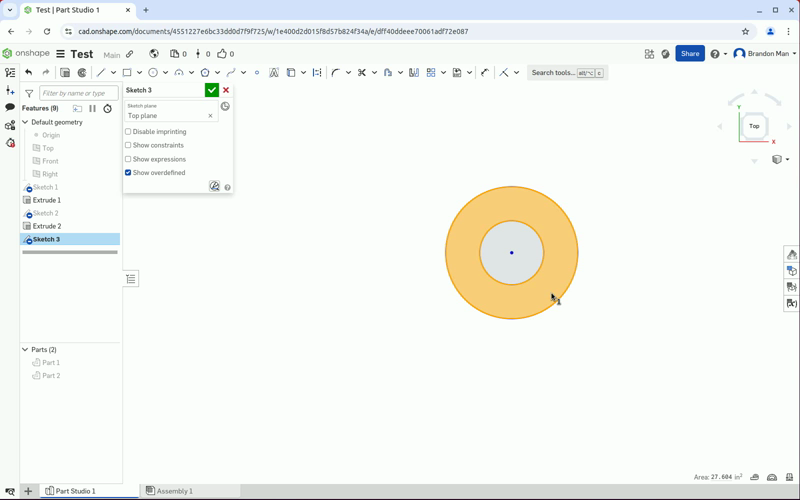
scroll(-6)
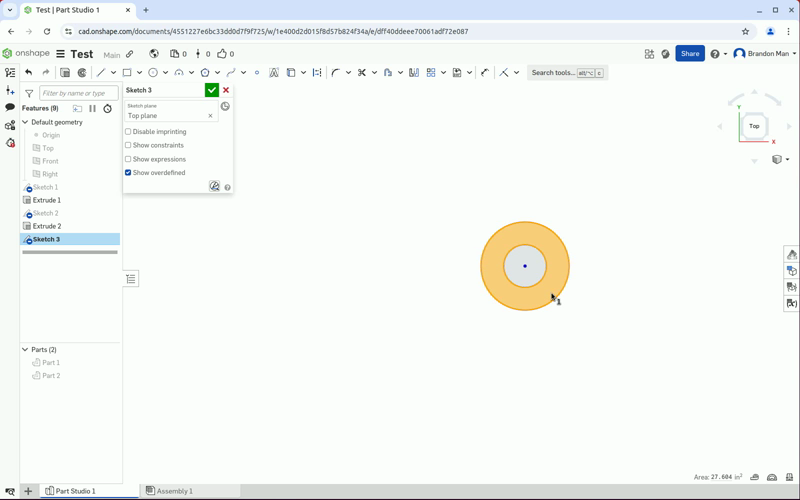
scroll(-6)
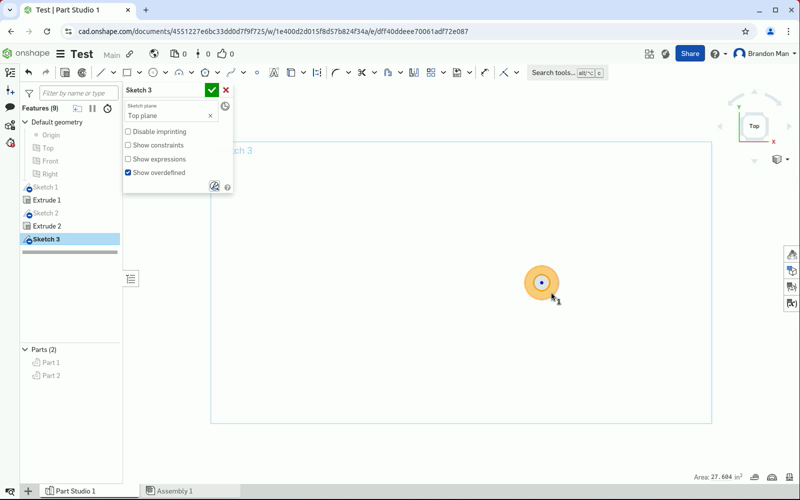
mouse_move(73, 352)
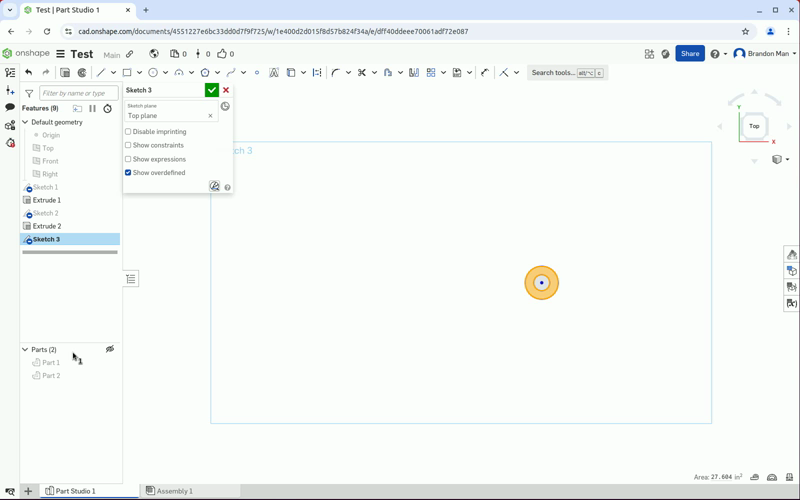
key(shift+y)
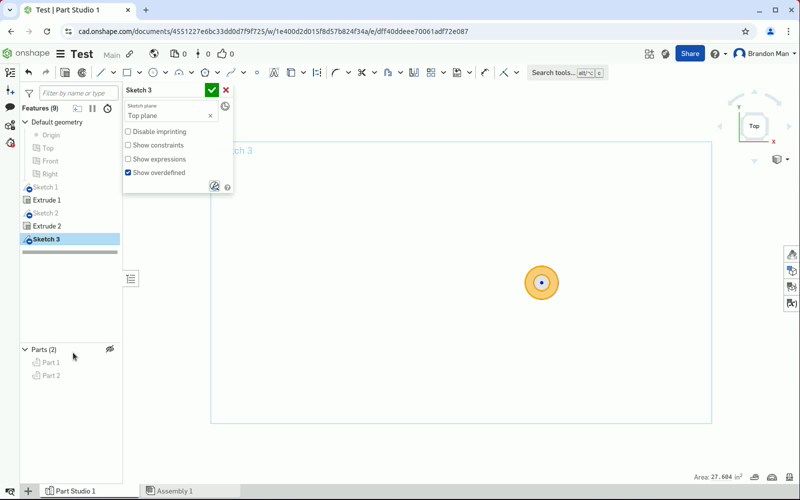
key(shift+e)
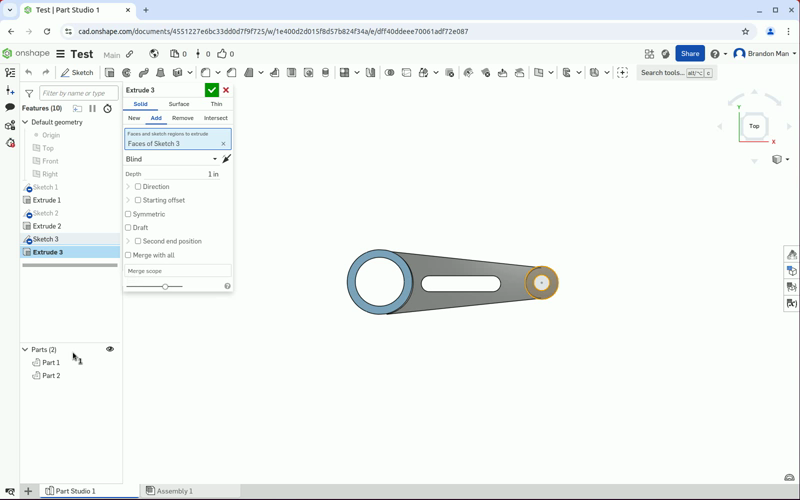
mouse_move(143, 106)
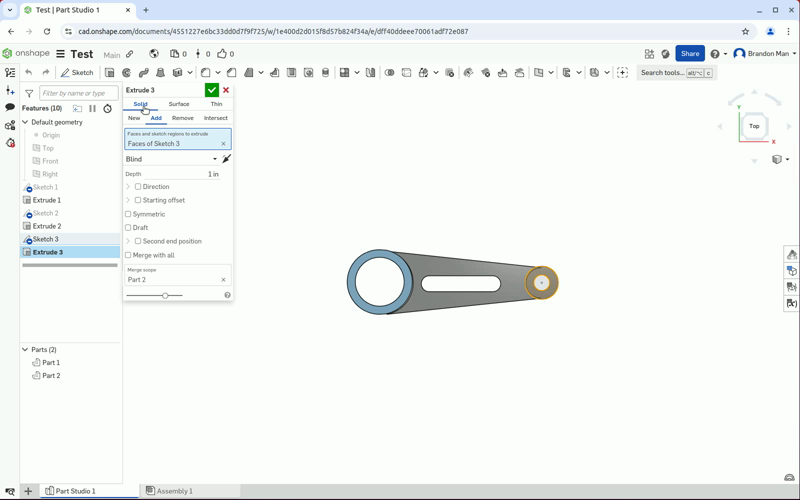
click(143, 106)
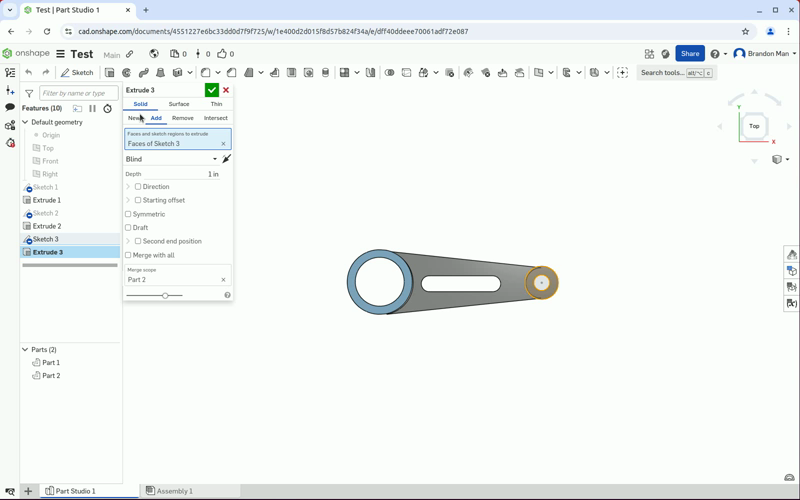
mouse_move(137, 120)
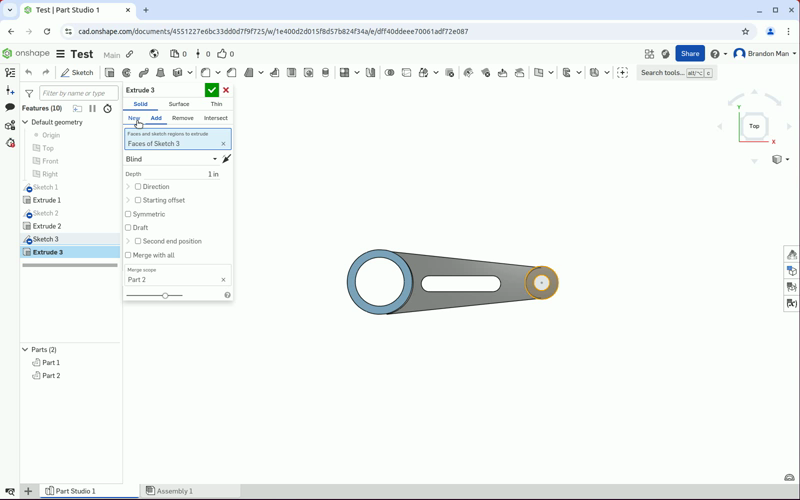
click(137, 120)
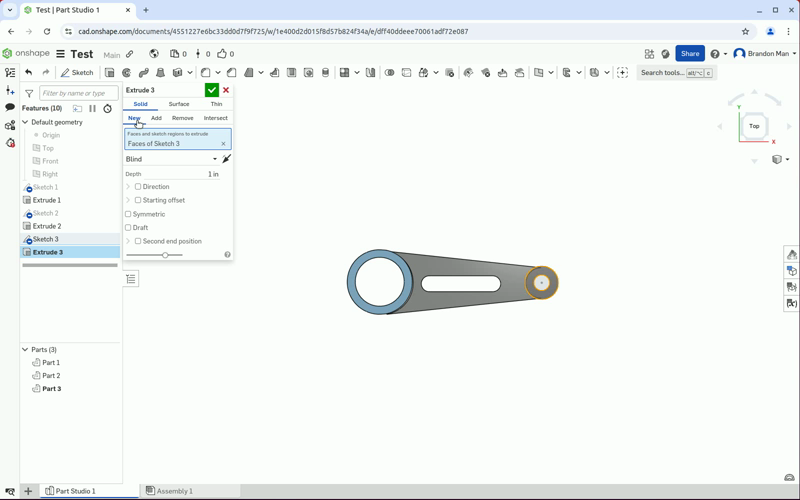
key(tab, 4)
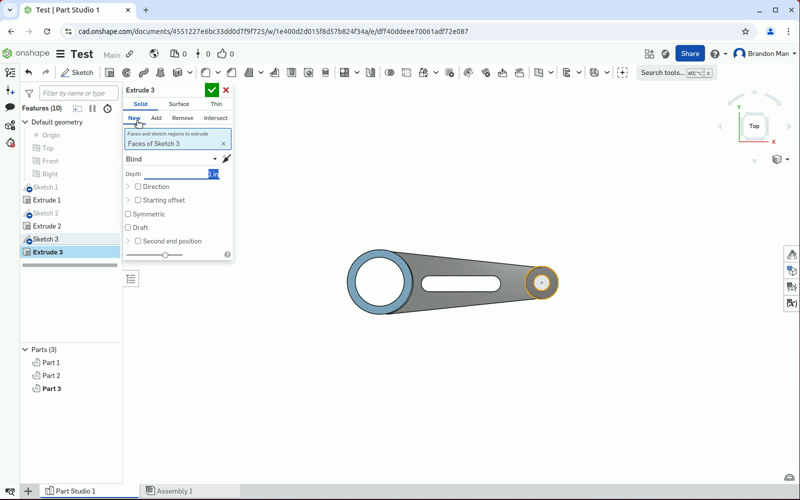
text(8.184)
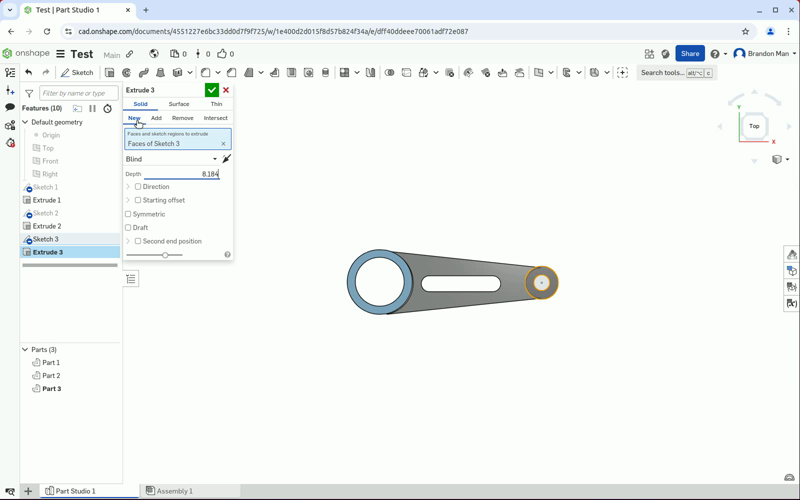
key(enter)
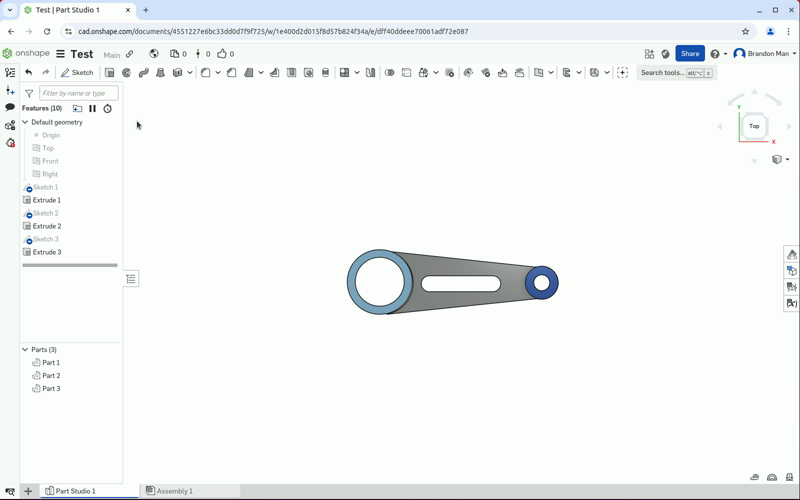
key(shift+h)
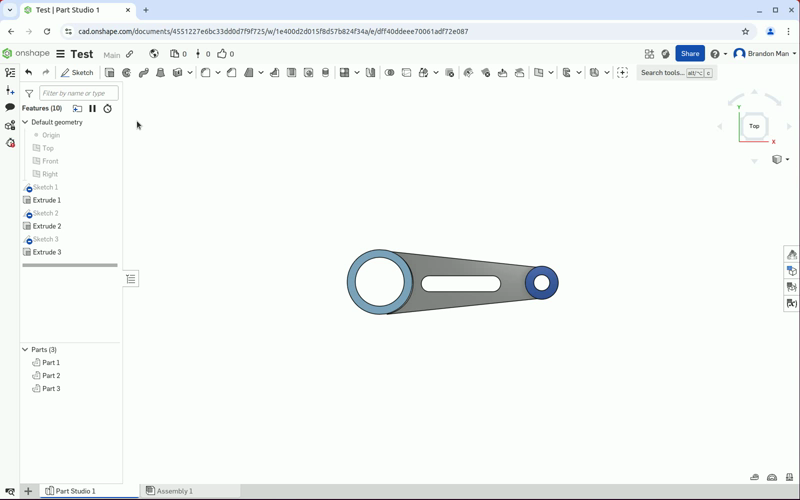
key(shift+h)
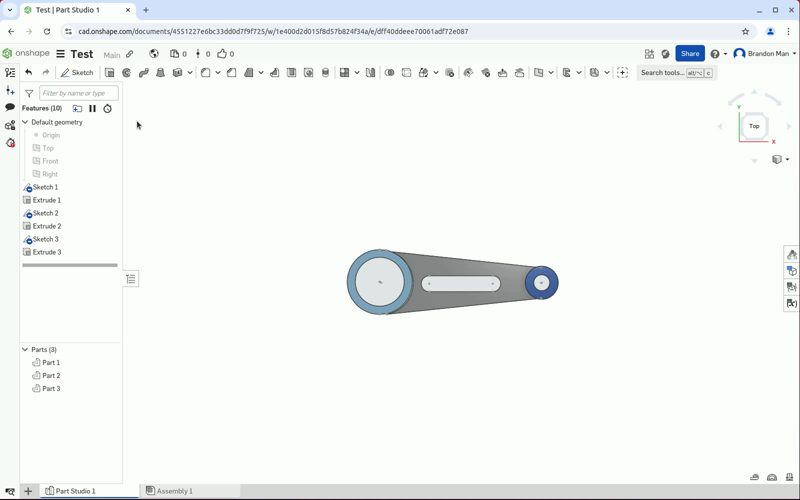
key(shift+7)
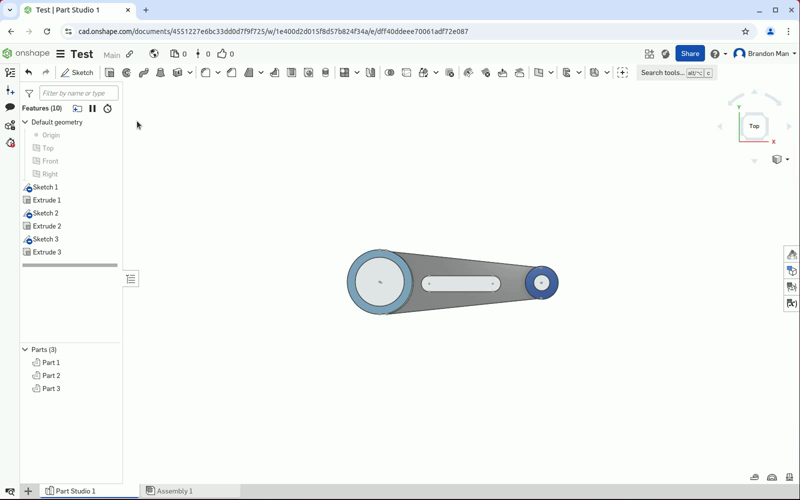
key(up, 3)
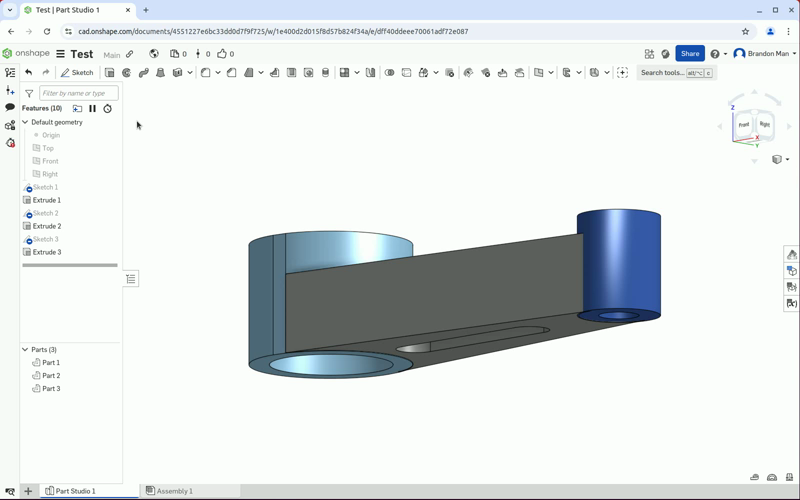
key(left, 3)
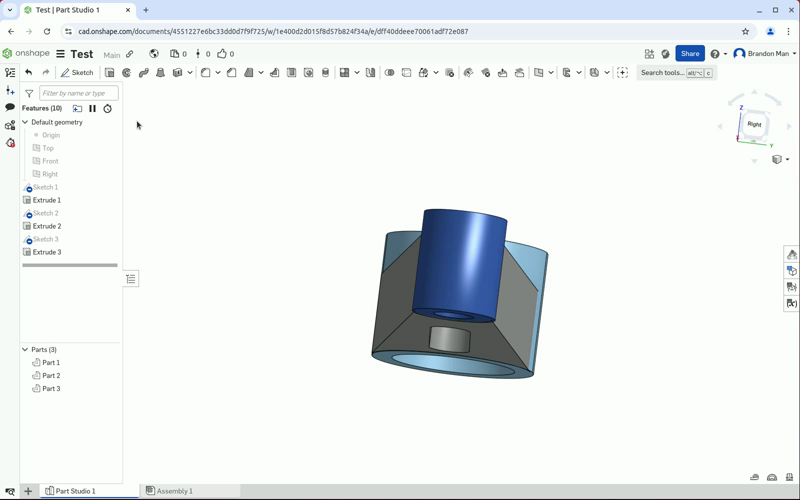
key(right, 3)
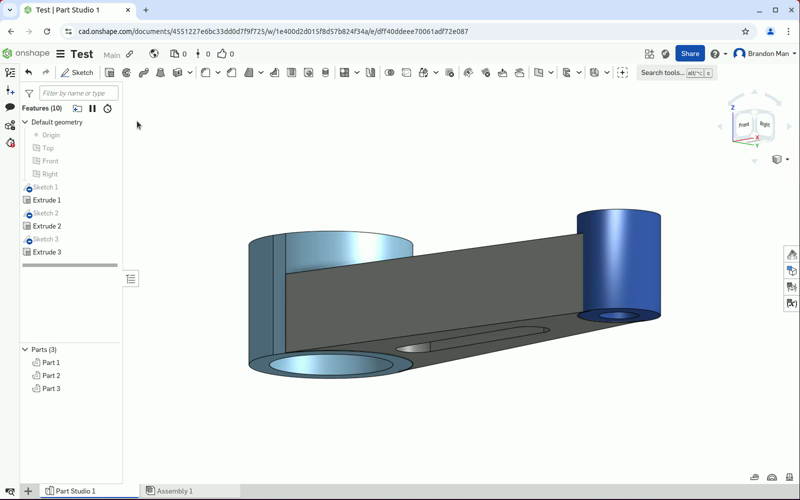
key(down, 3)
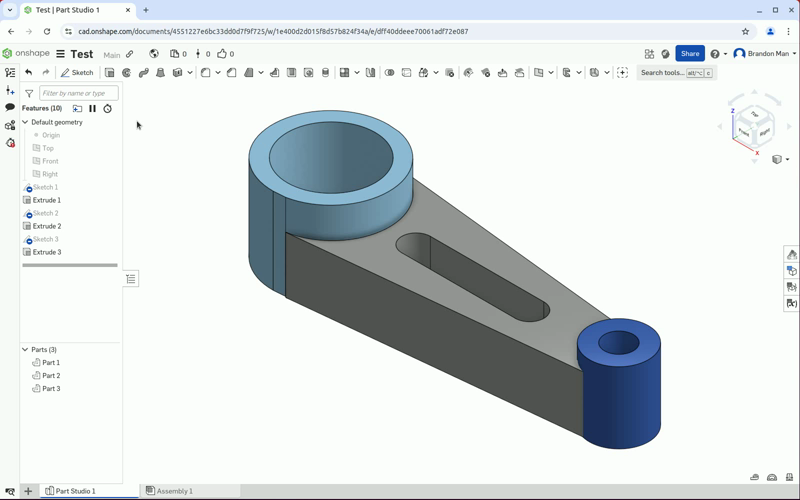
mouse_move(73, 189)
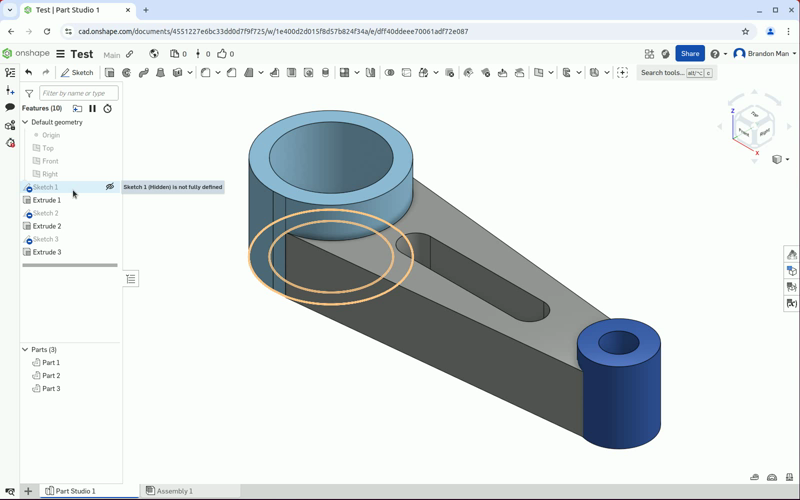
click(73, 189)